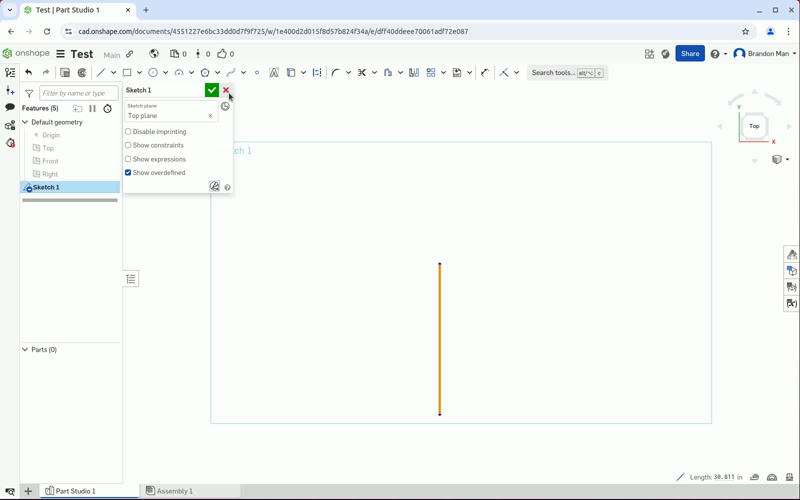
key(shift+h)
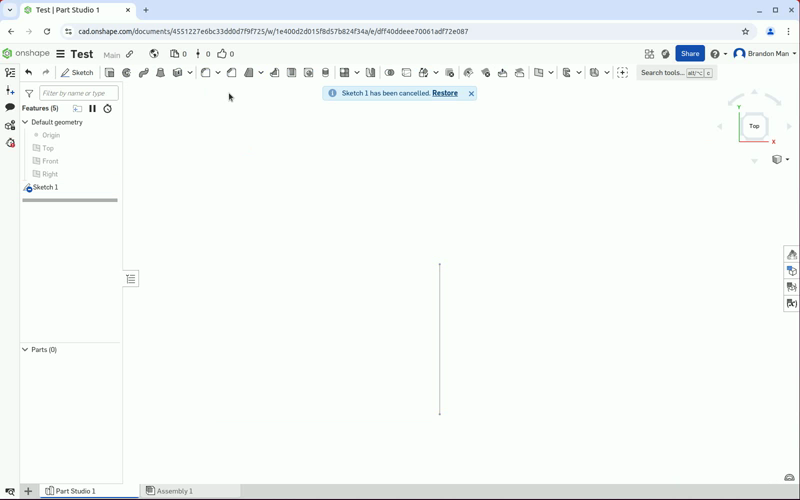
key(shift+s)
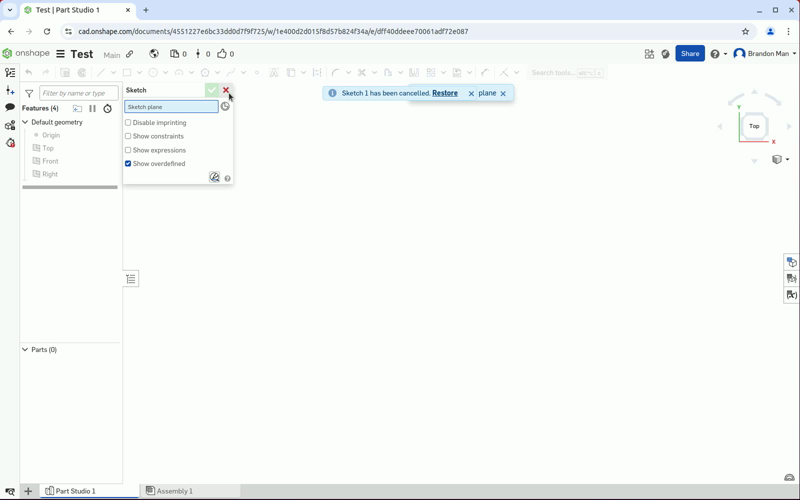
mouse_move(73, 150)
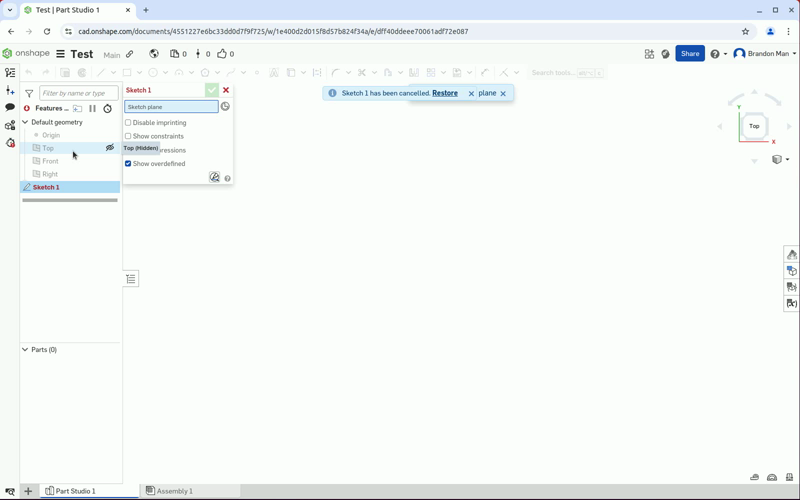
click(73, 150)
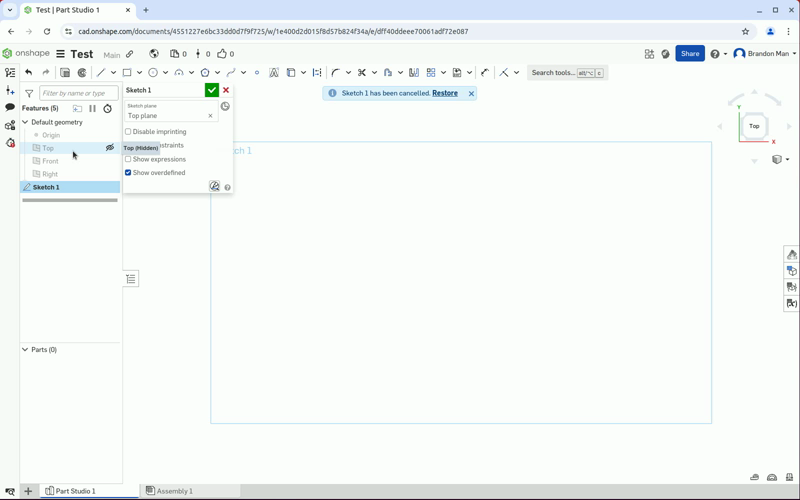
mouse_move(73, 352)
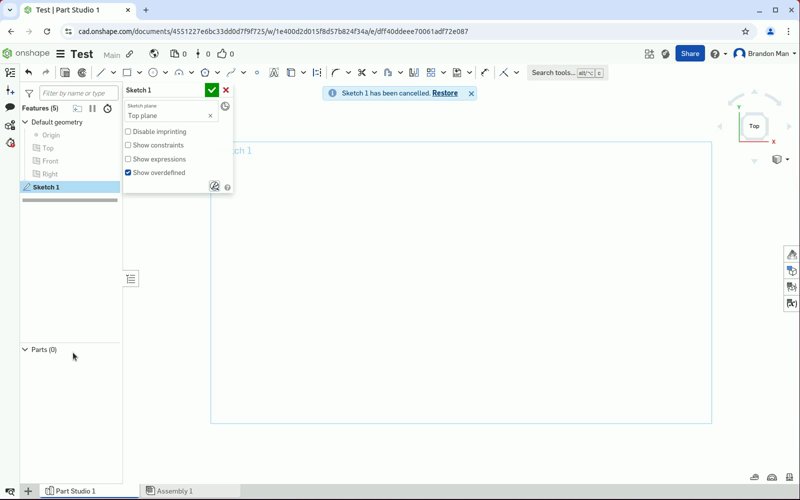
key(y)
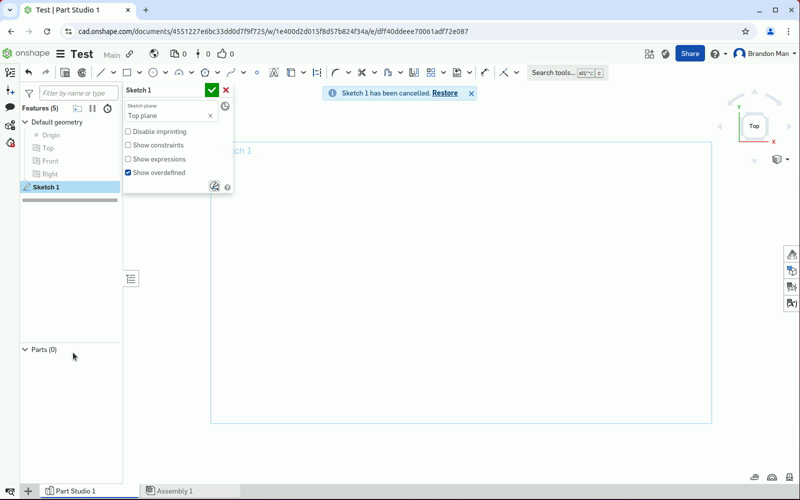
key(l)
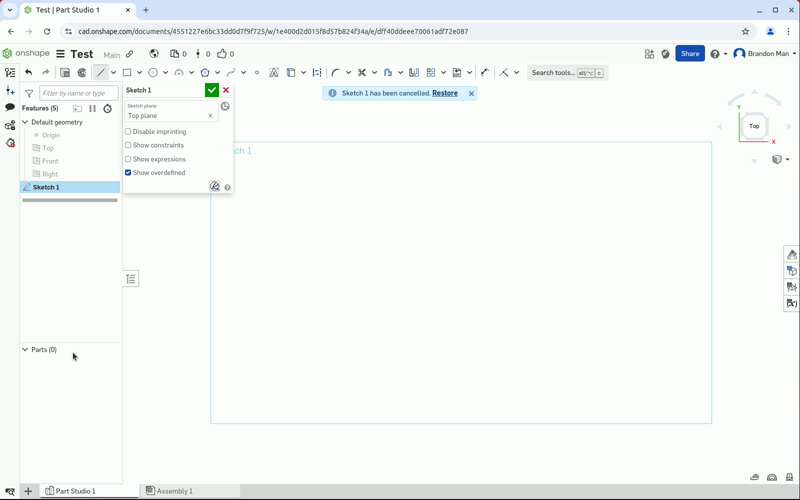
key_down(shift)
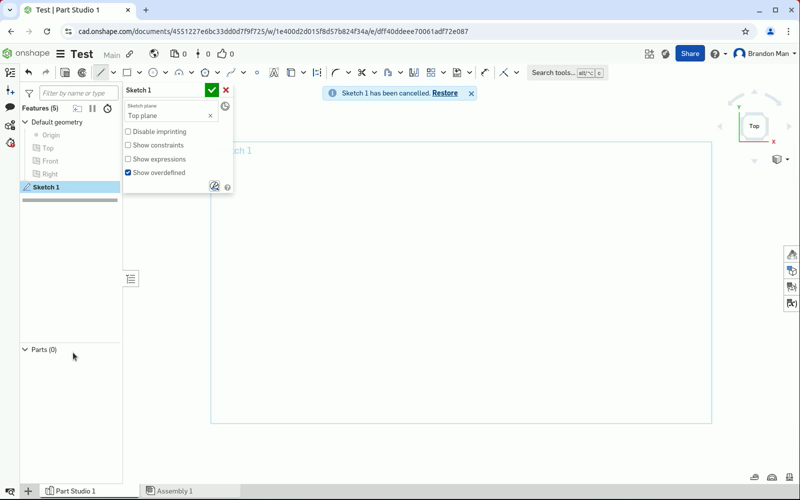
mouse_move(463, 303)
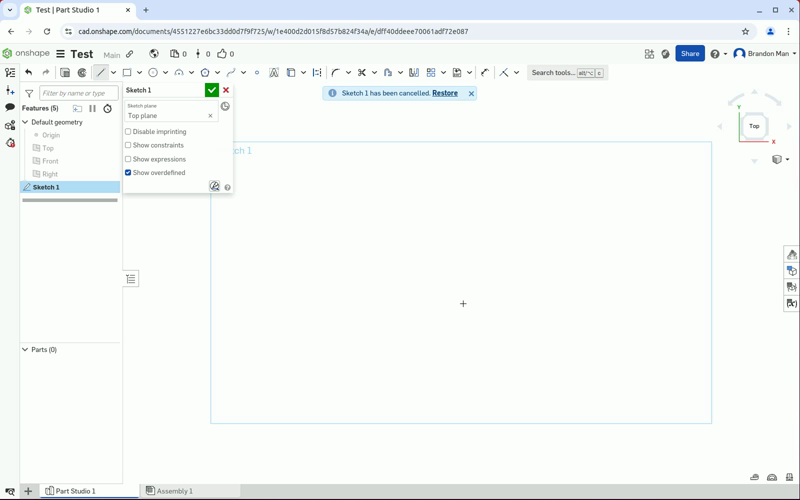
click(463, 303)
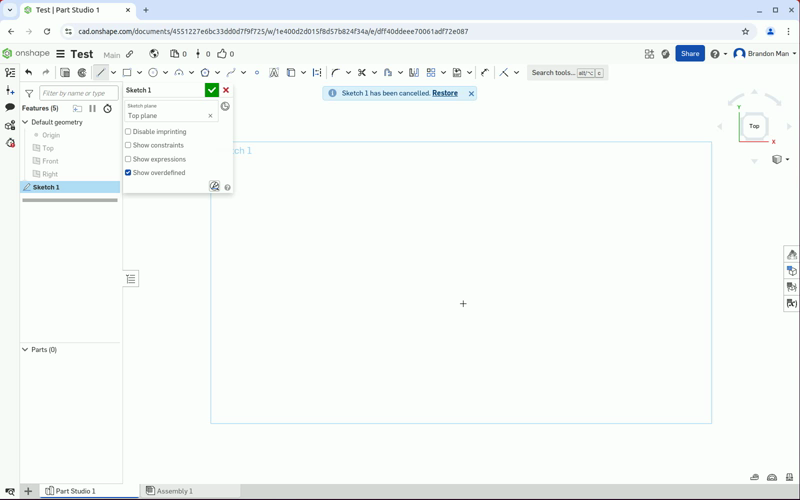
key_up(shift)
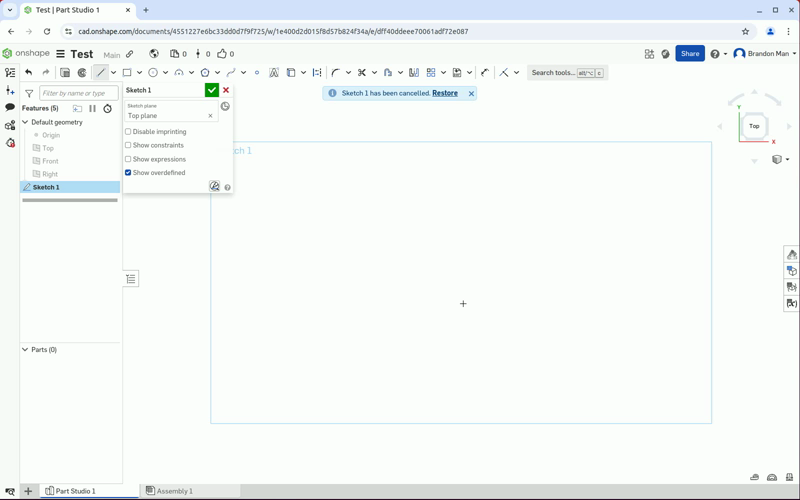
key_down(shift)
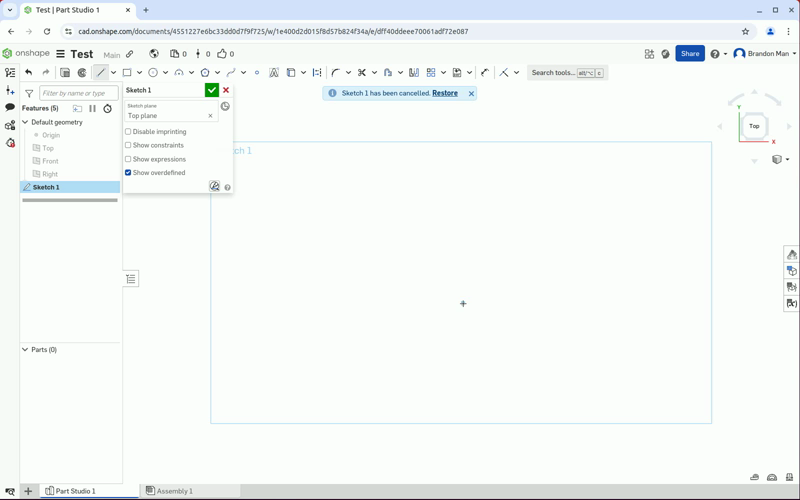
mouse_move(562, 292)
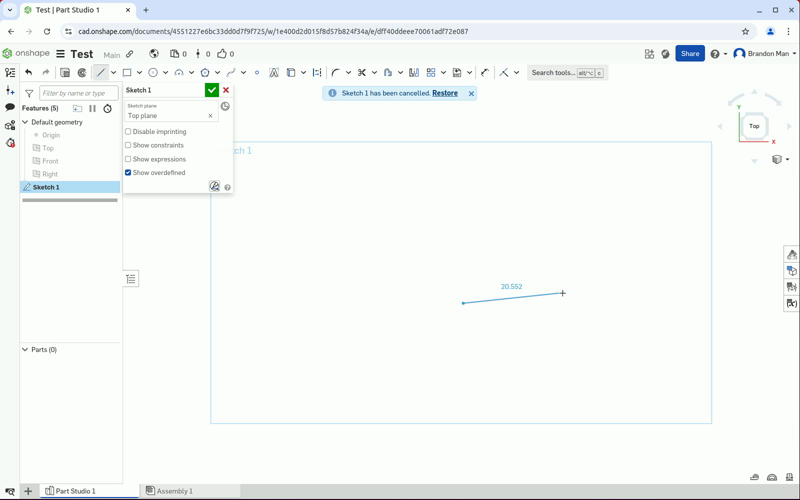
click(562, 292)
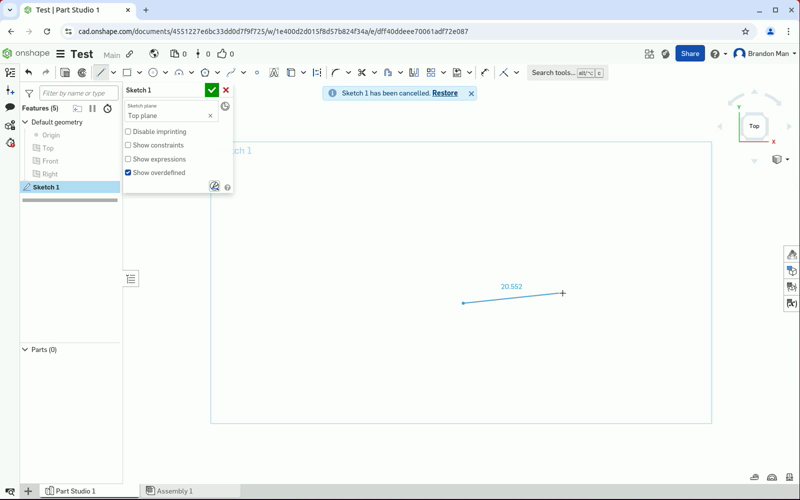
key_up(shift)
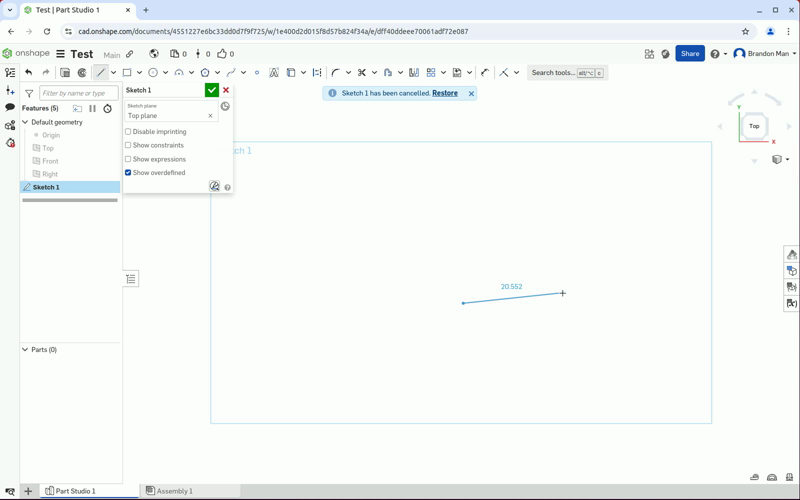
key(esc)
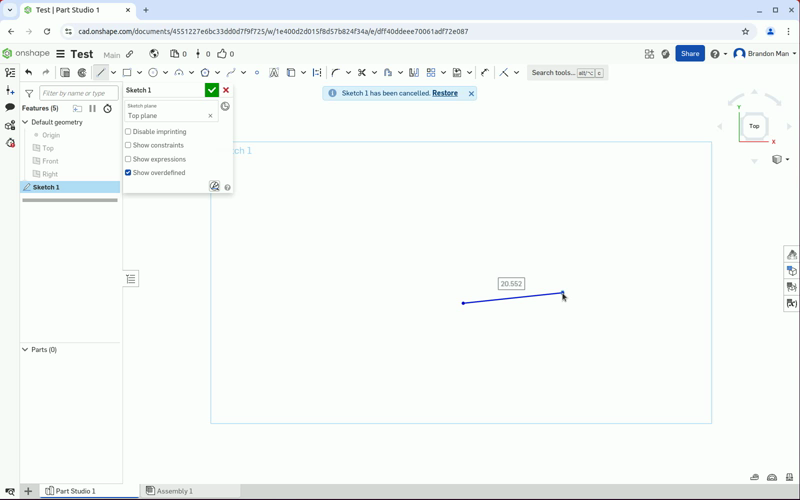
key(a)
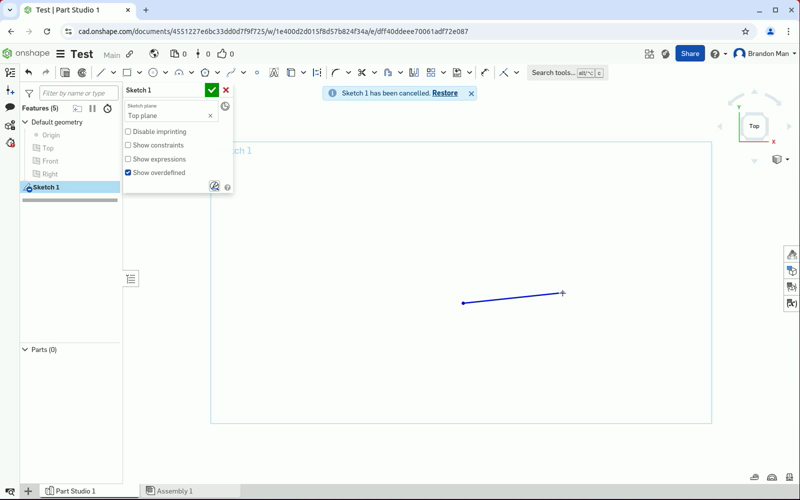
mouse_move(562, 292)
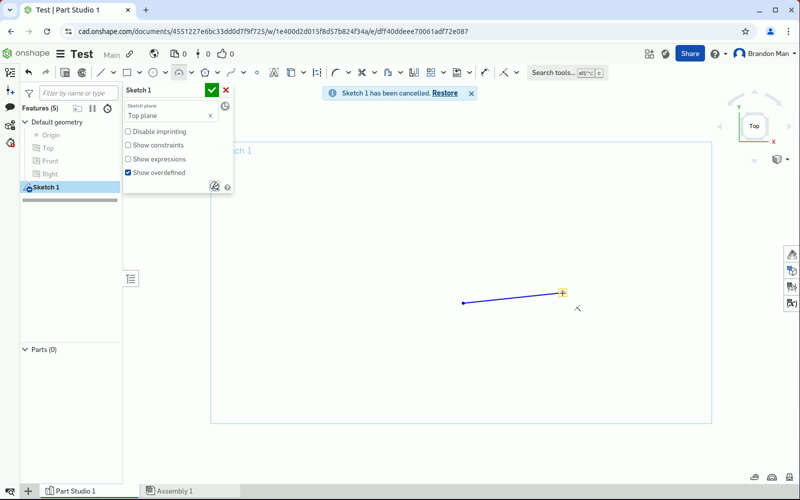
click(562, 292)
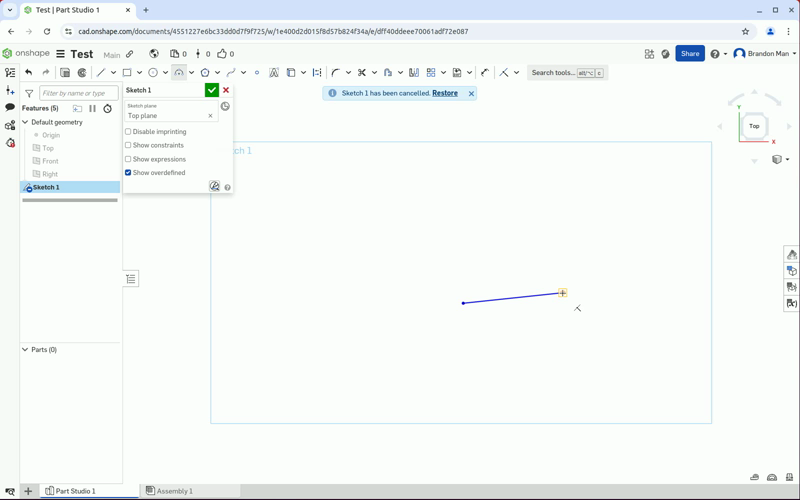
key_down(shift)
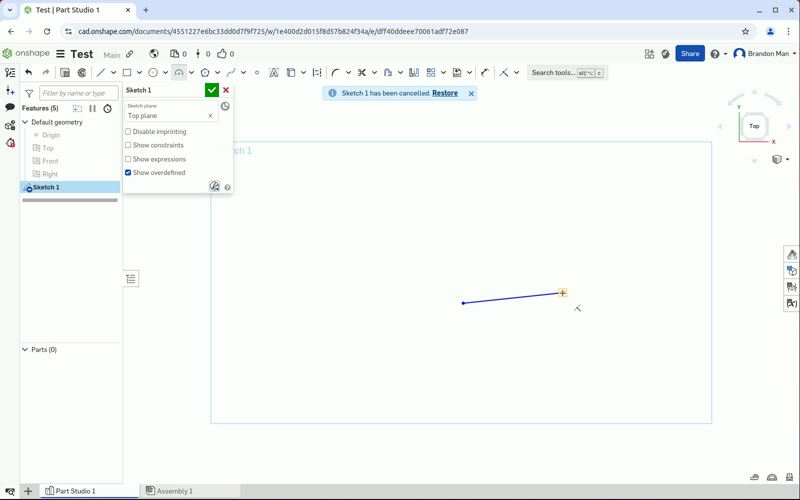
mouse_move(561, 272)
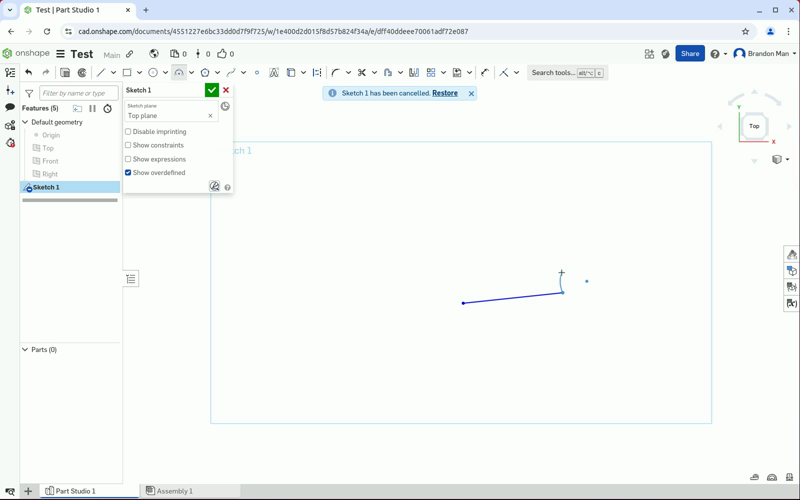
click(561, 272)
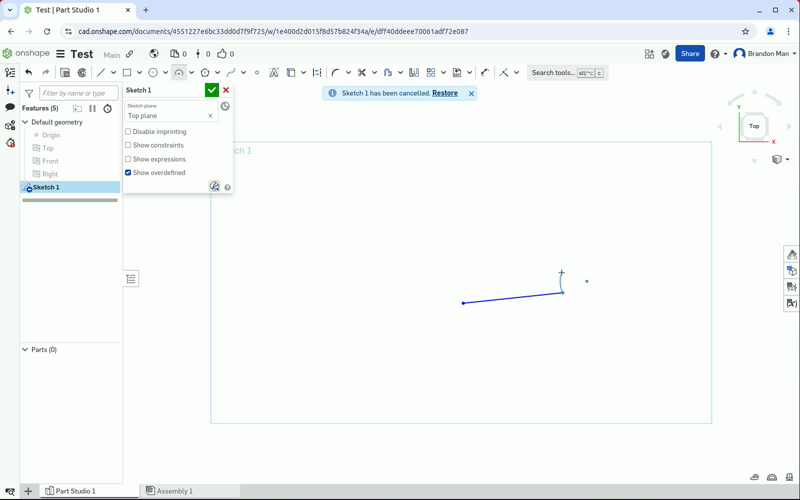
mouse_move(552, 282)
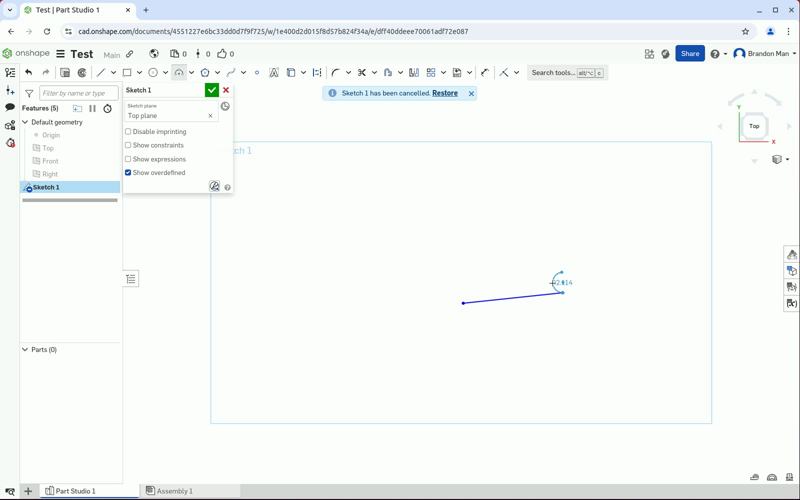
click(552, 282)
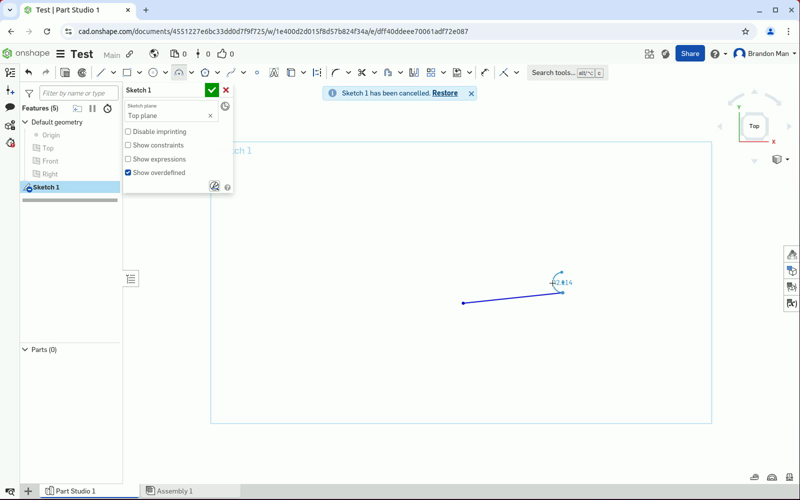
key_up(shift)
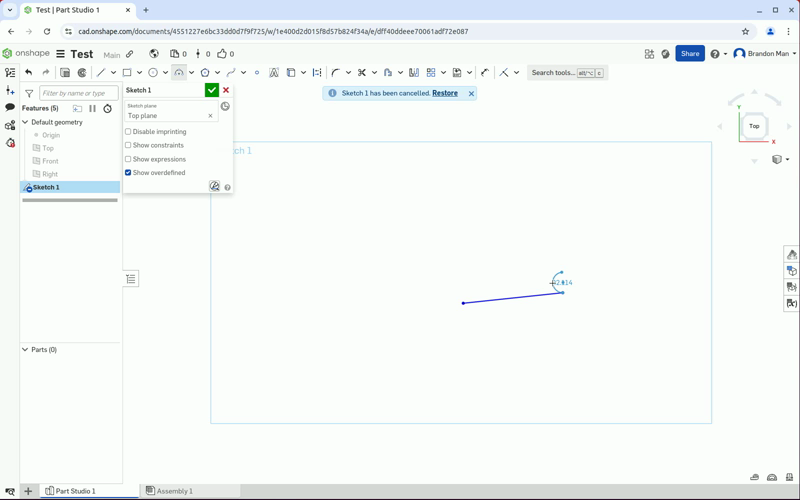
key(esc)
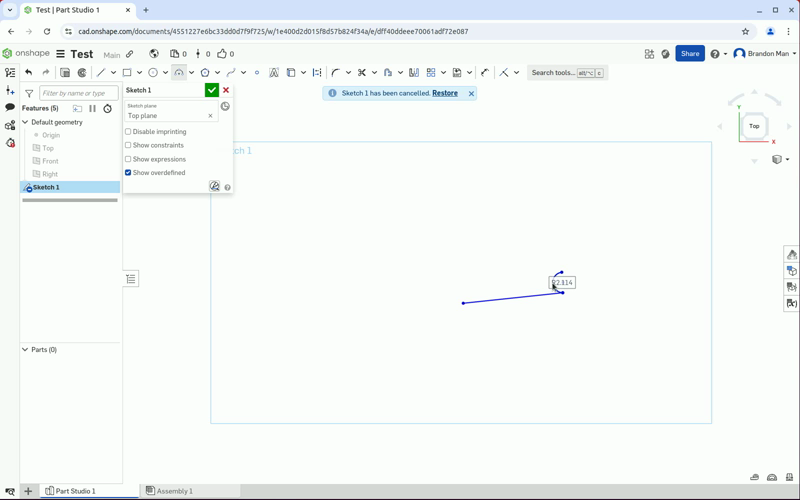
key(l)
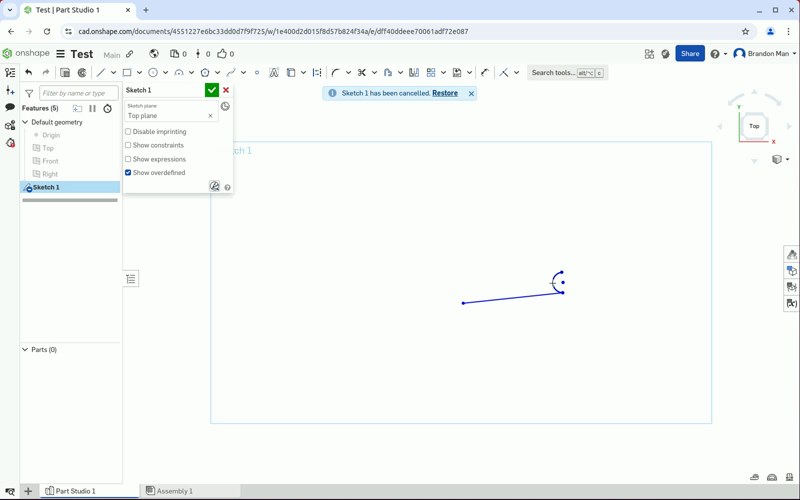
mouse_move(561, 272)
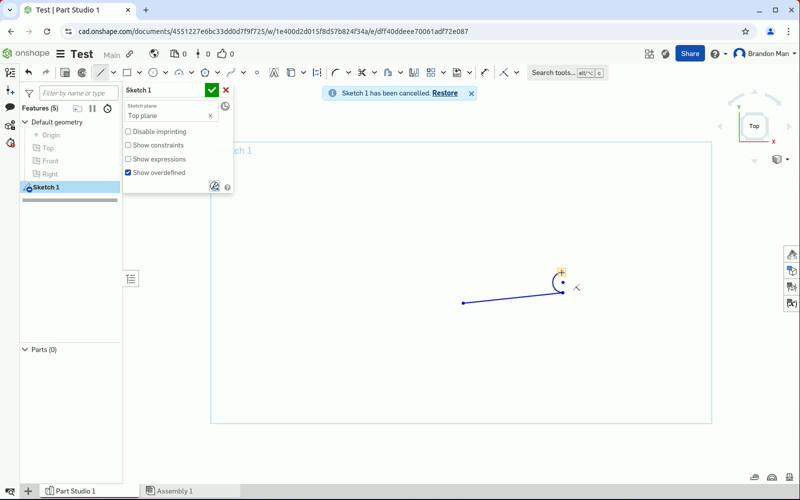
click(561, 272)
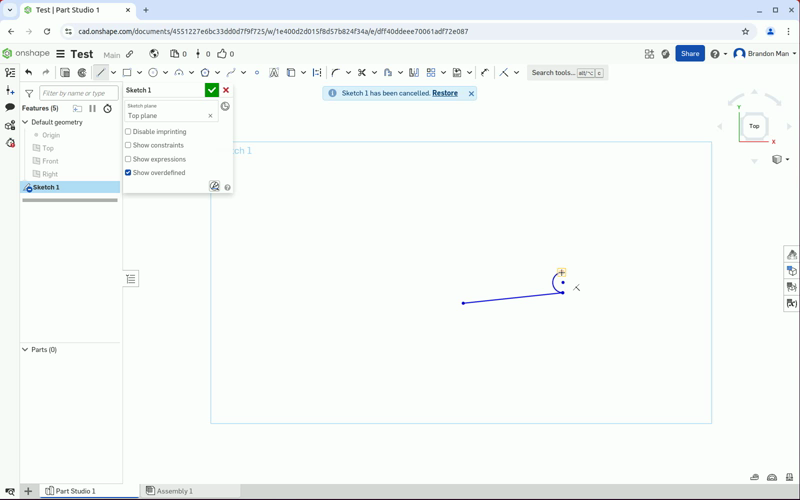
key_down(shift)
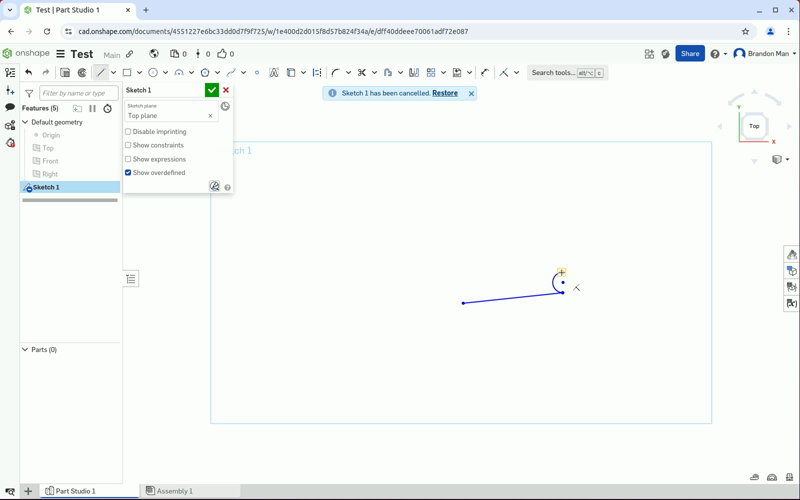
mouse_move(463, 261)
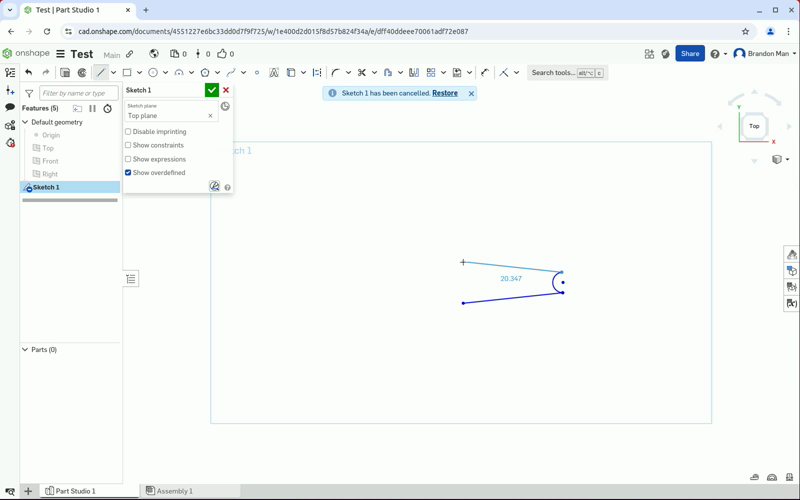
click(463, 261)
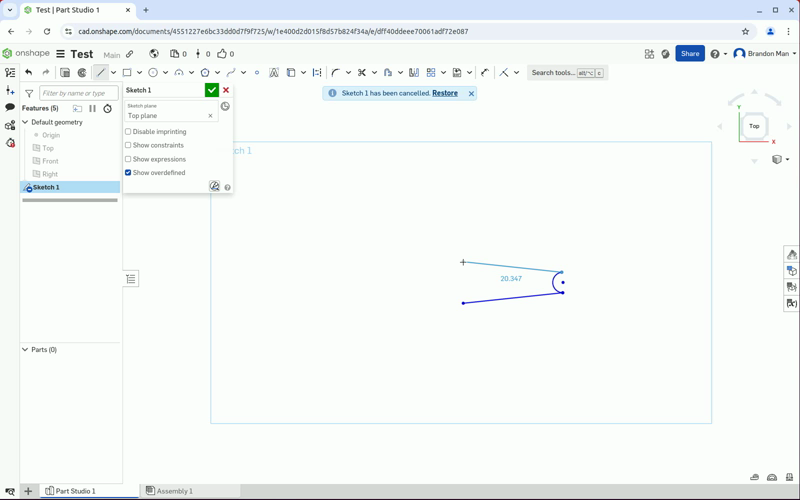
key_up(shift)
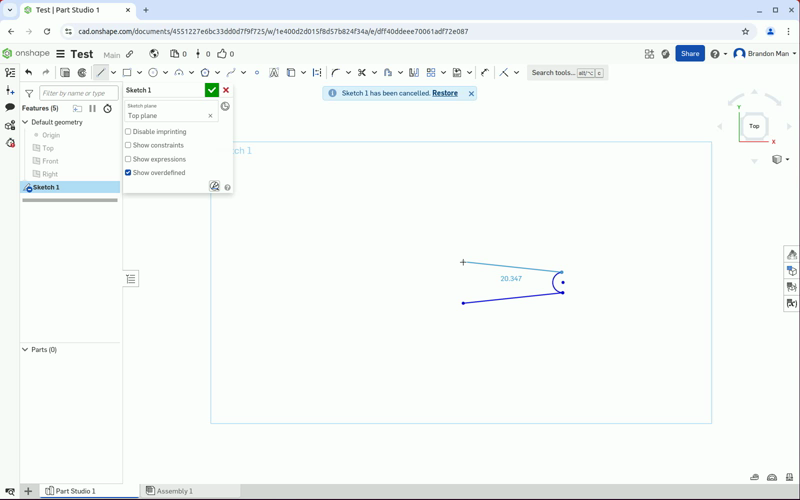
key(esc)
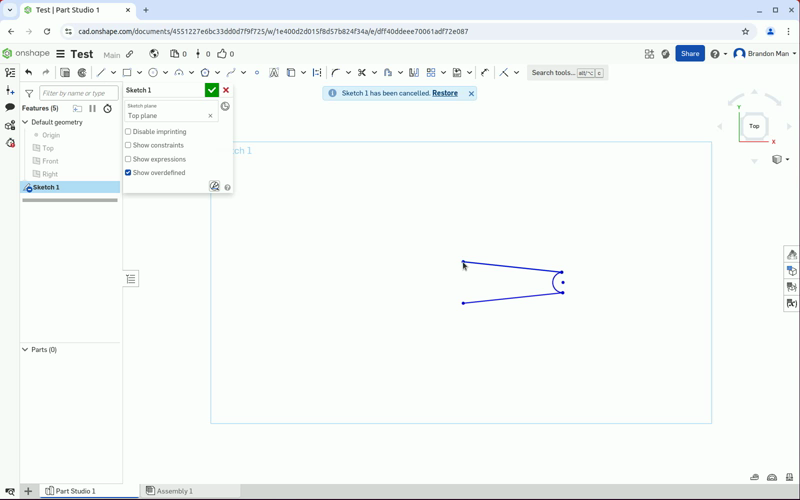
key(a)
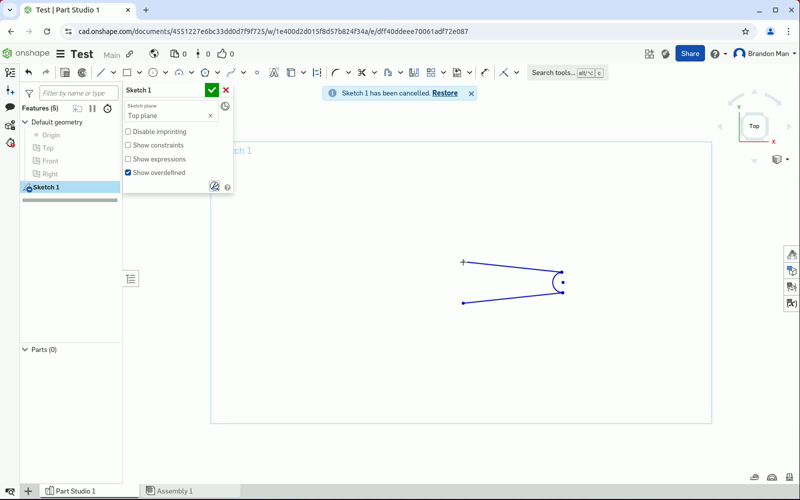
mouse_move(463, 261)
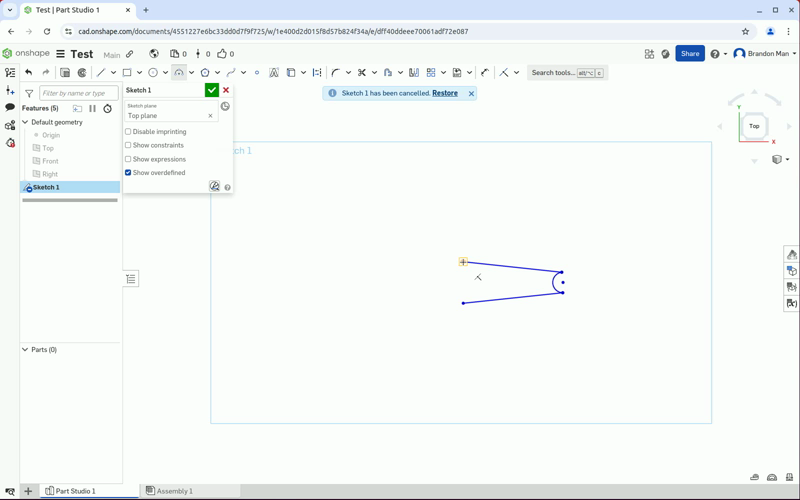
click(463, 261)
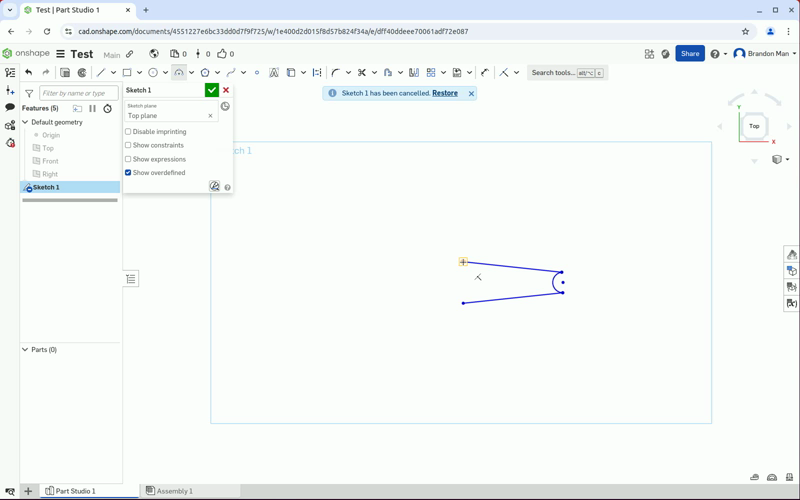
mouse_move(463, 303)
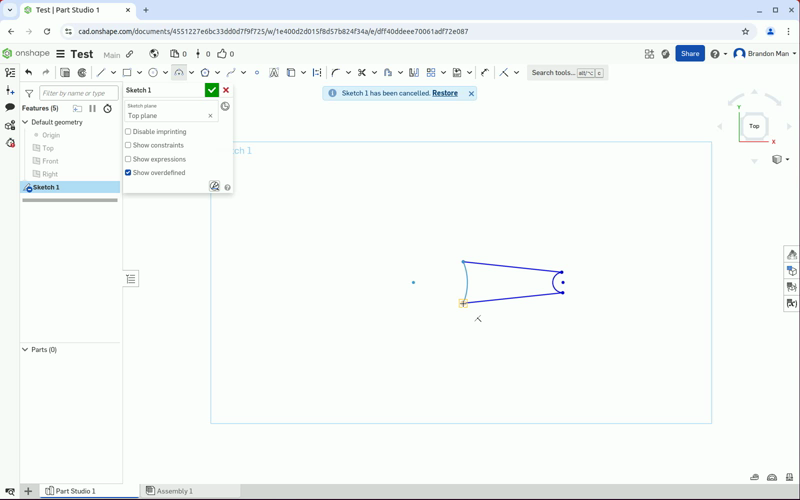
click(463, 303)
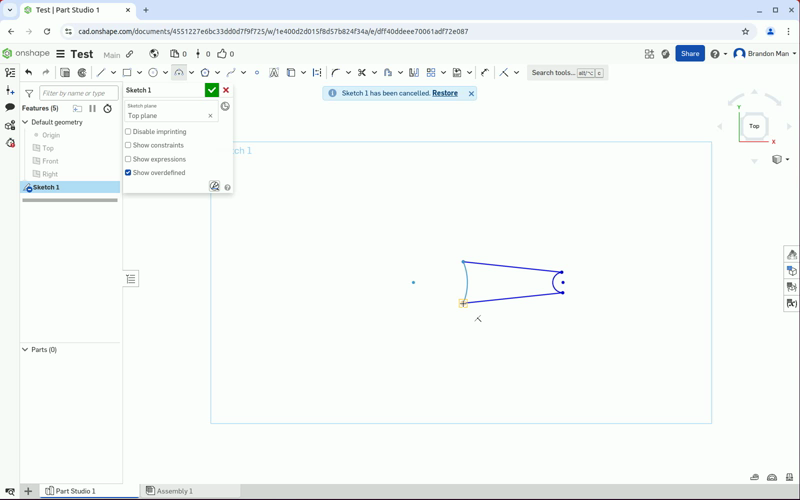
key_down(shift)
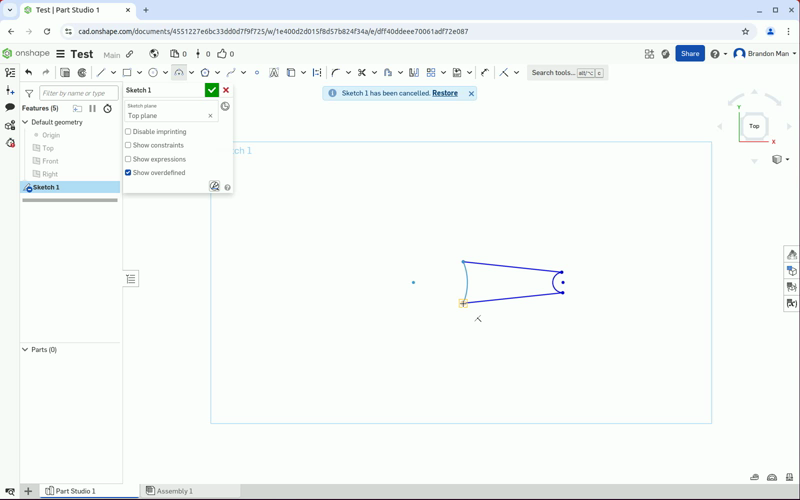
mouse_move(480, 282)
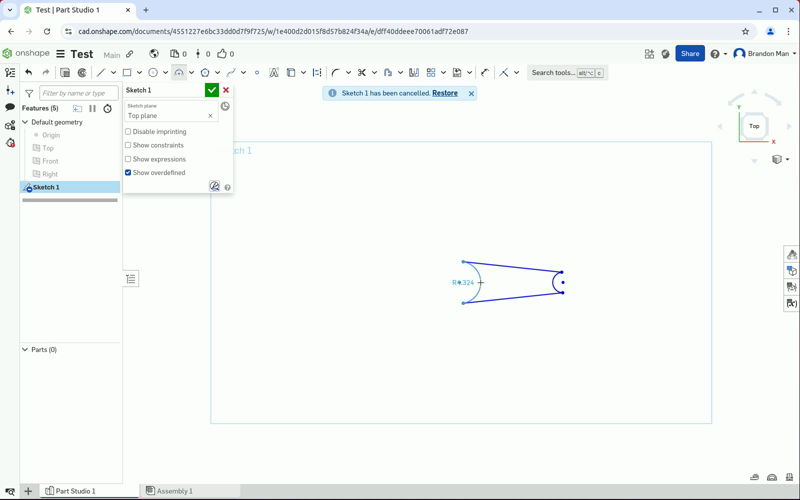
click(480, 282)
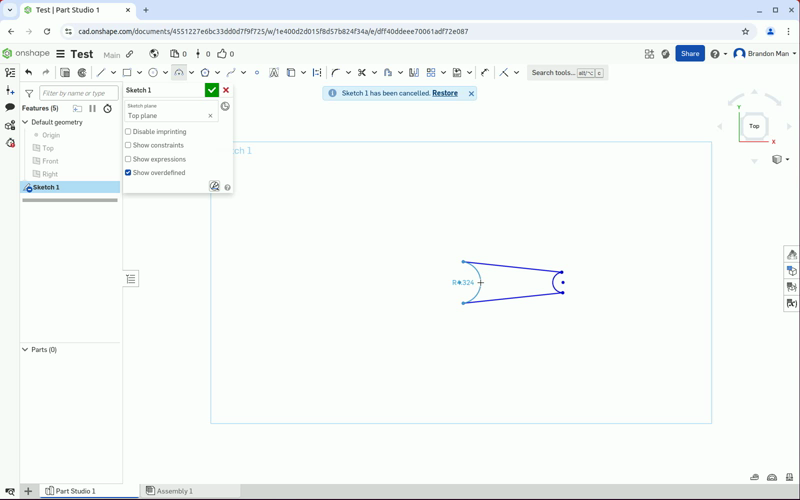
key_up(shift)
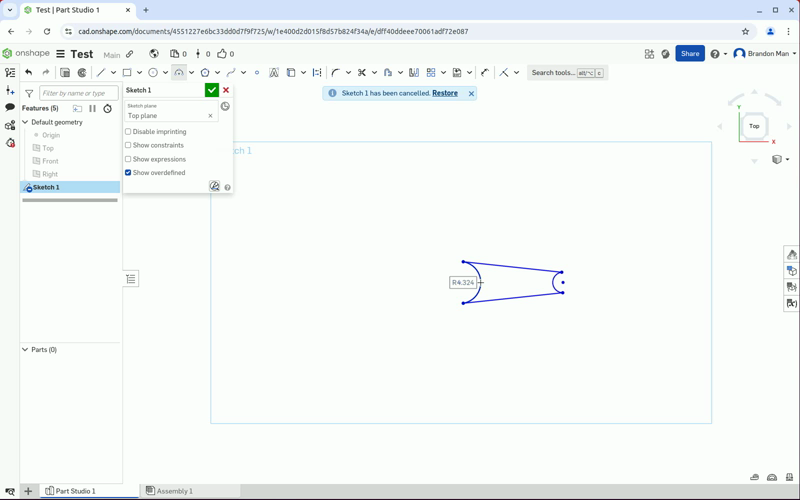
key(esc)
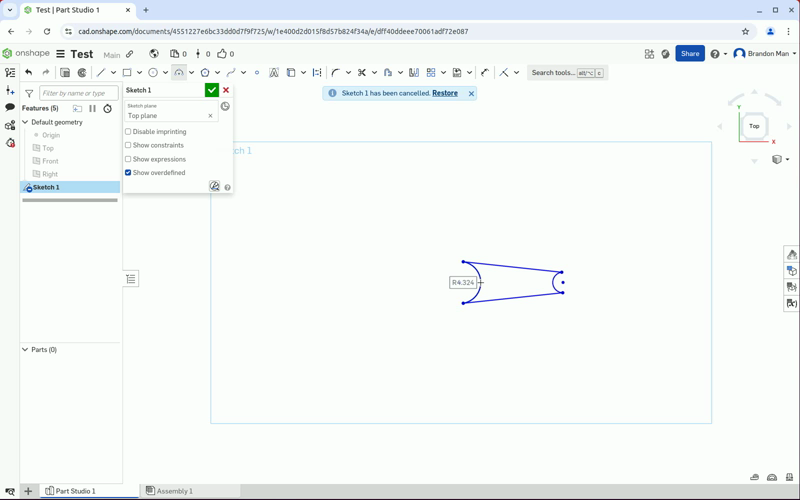
key(l)
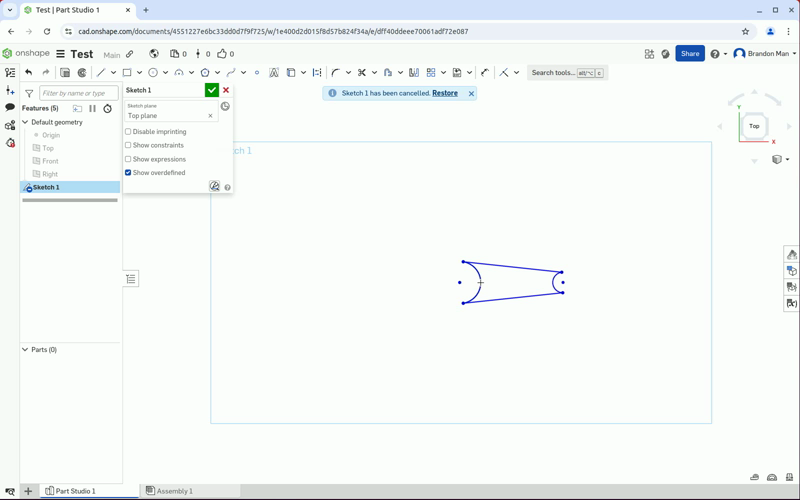
key_down(shift)
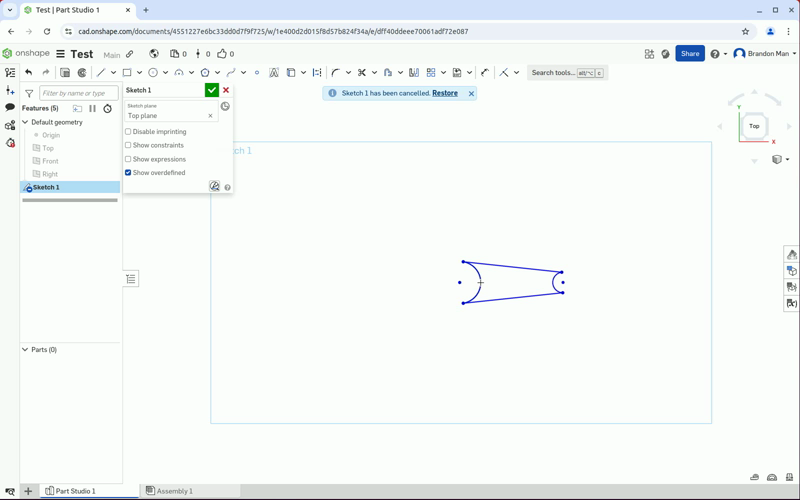
mouse_move(491, 288)
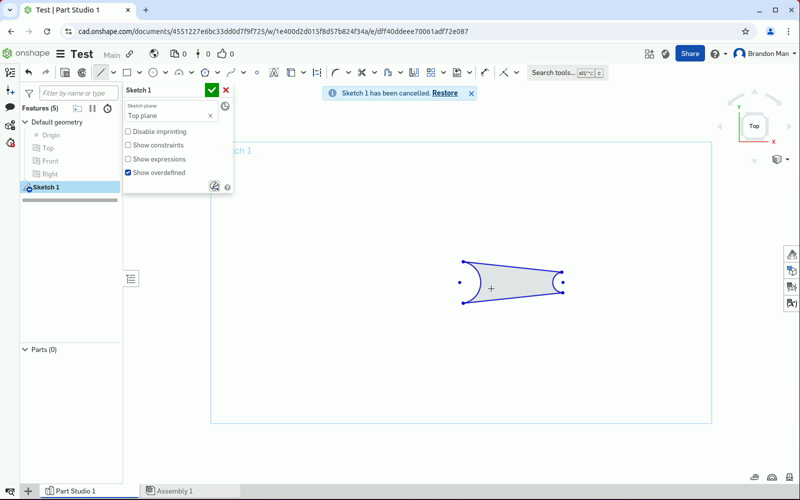
click(491, 288)
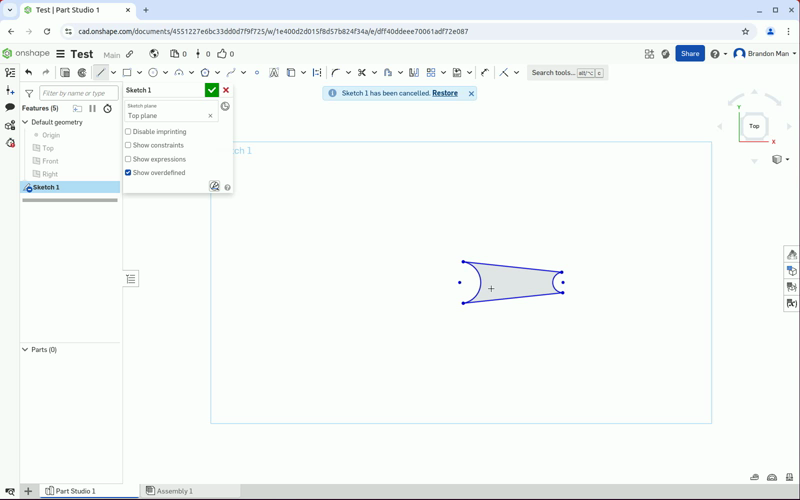
key_up(shift)
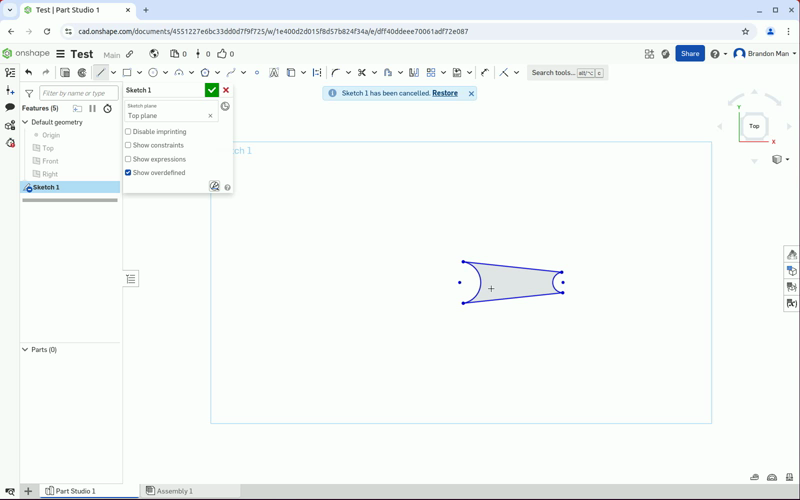
key_down(shift)
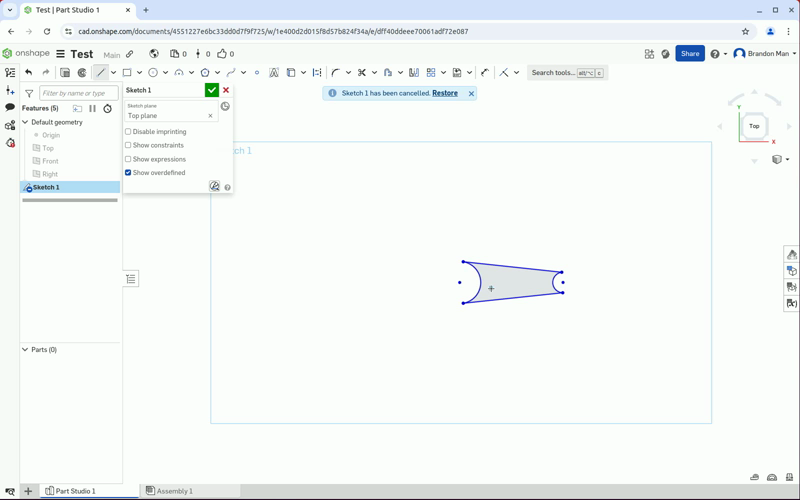
mouse_move(521, 288)
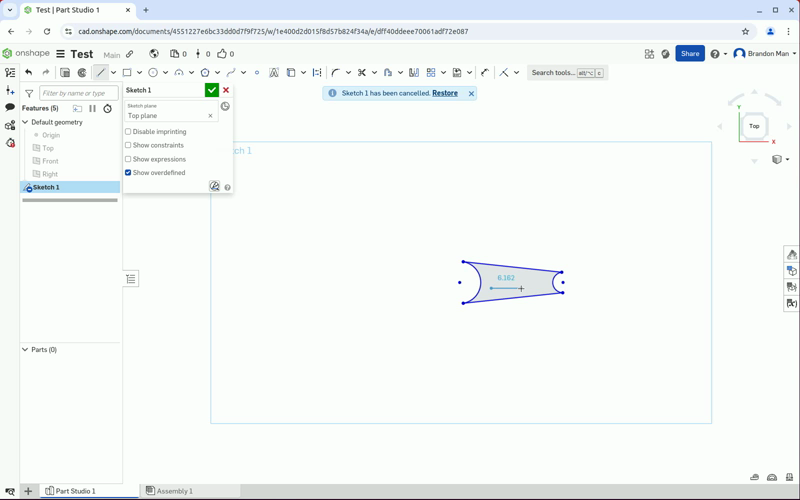
mouse_move(532, 288)
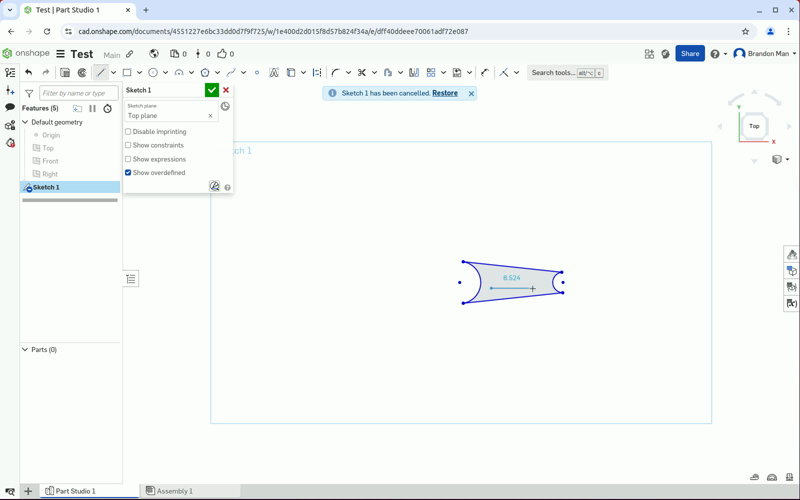
click(532, 288)
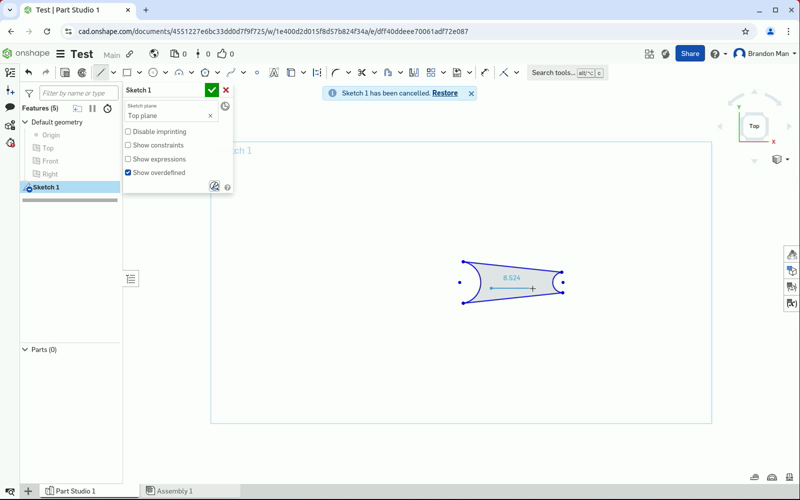
key_up(shift)
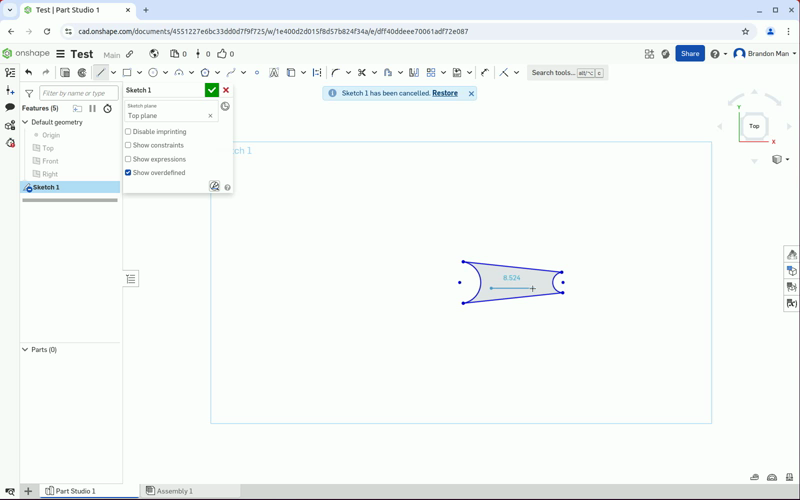
key(esc)
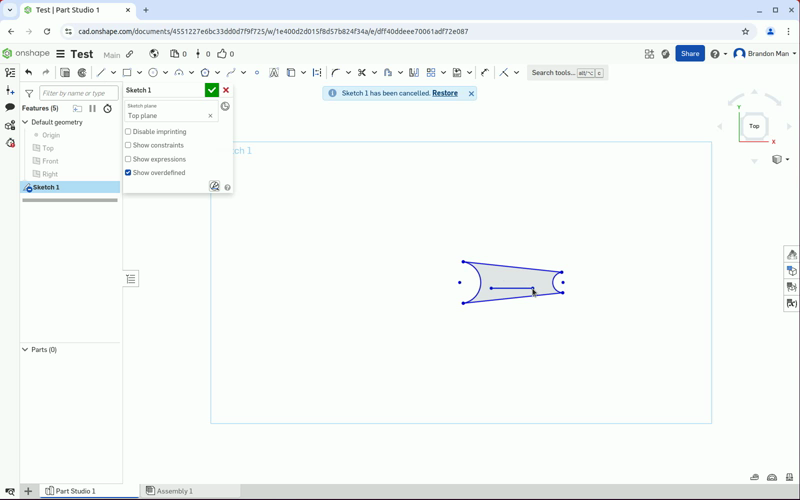
key(a)
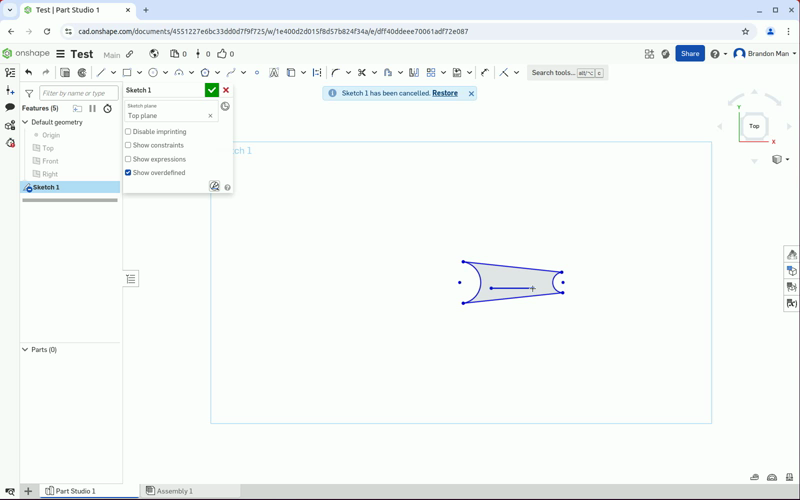
mouse_move(532, 288)
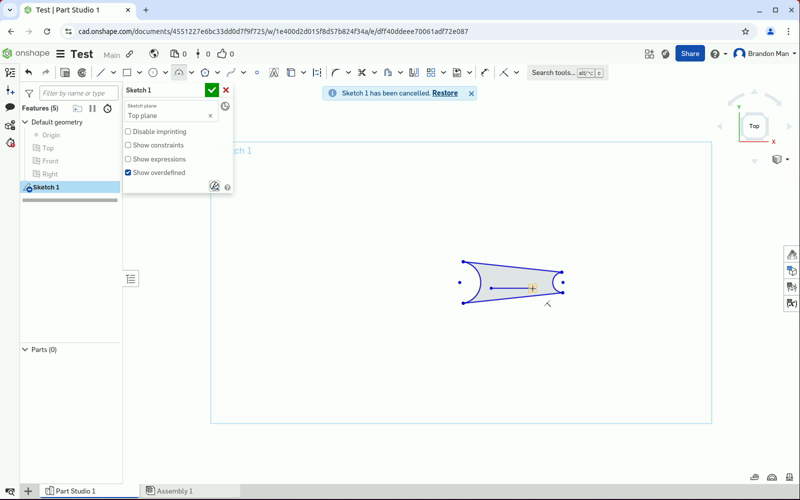
click(532, 288)
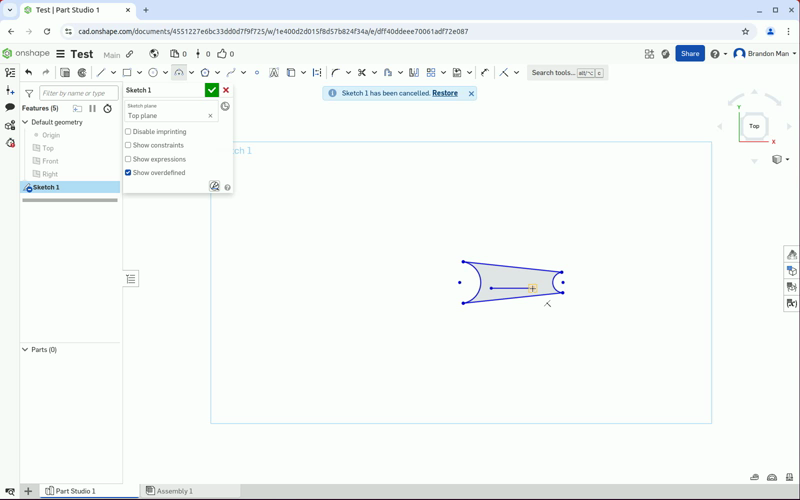
key_down(shift)
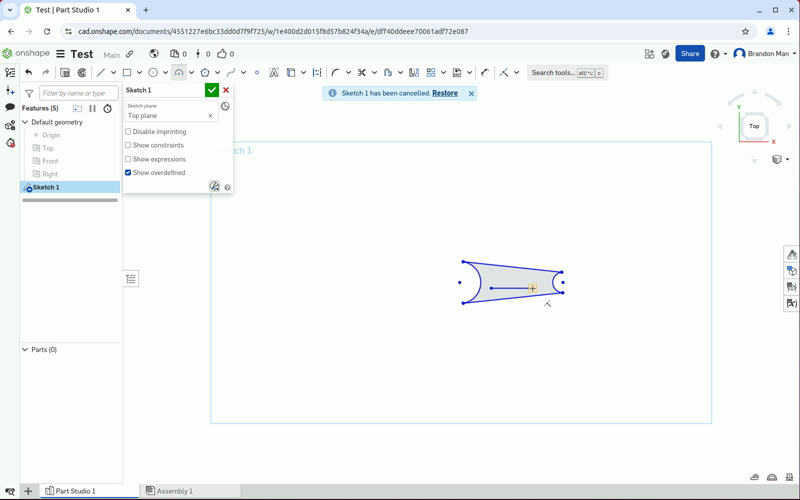
mouse_move(532, 277)
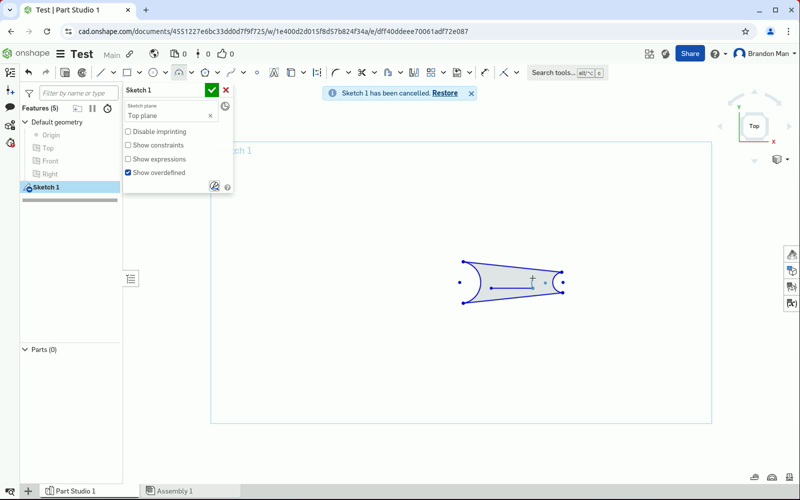
click(532, 277)
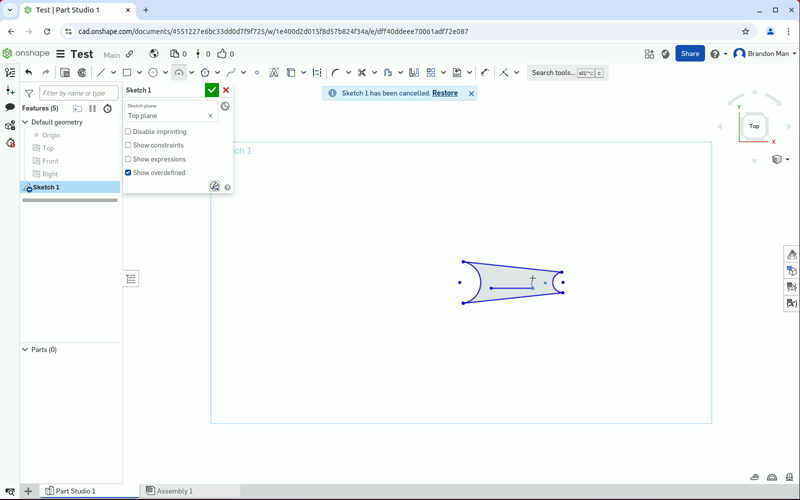
mouse_move(537, 282)
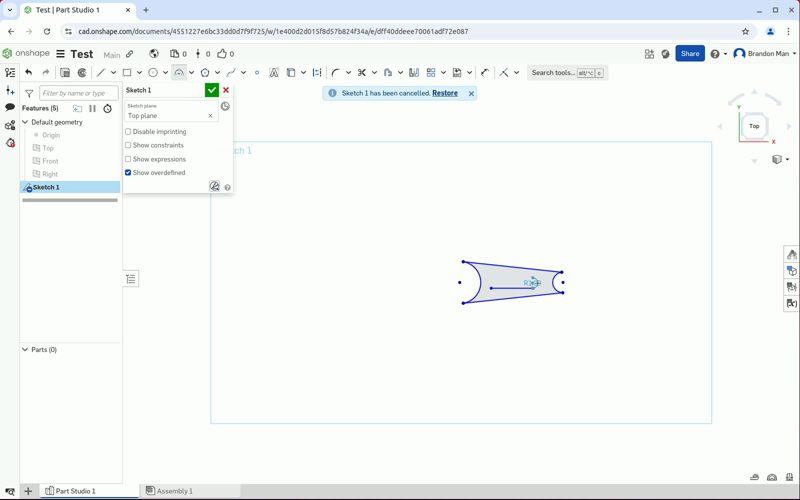
click(537, 282)
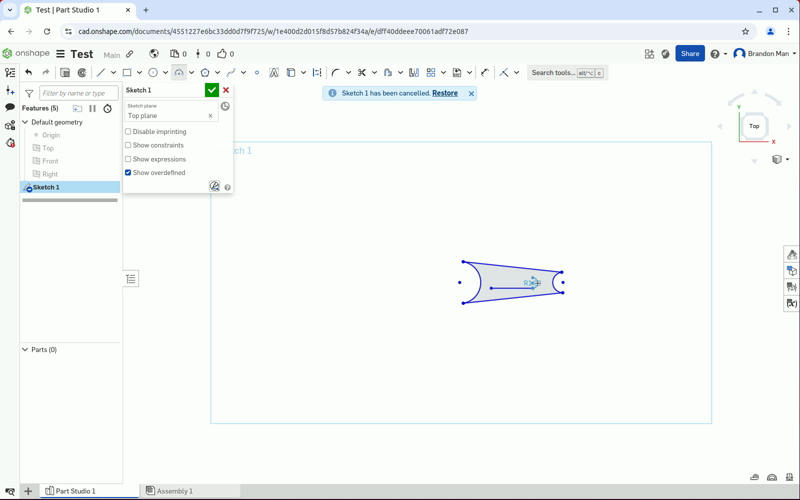
key_up(shift)
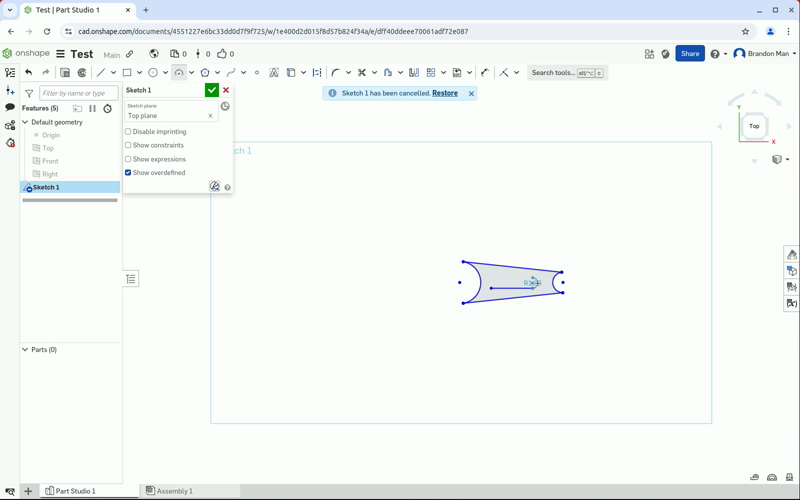
key(esc)
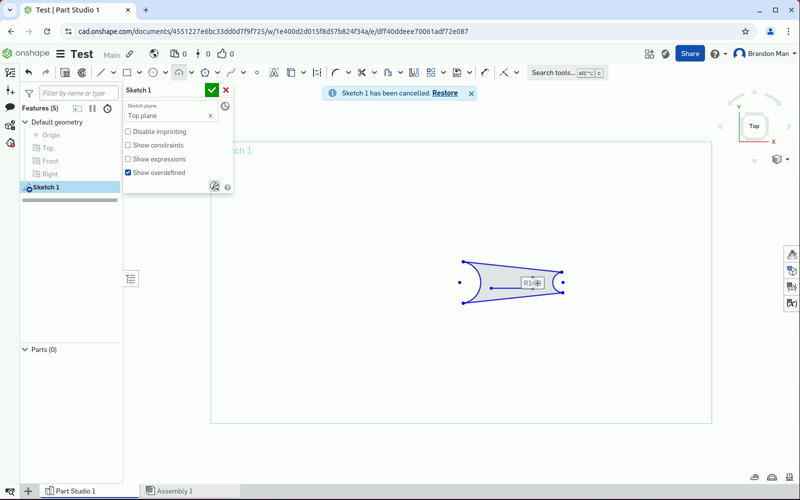
key(l)
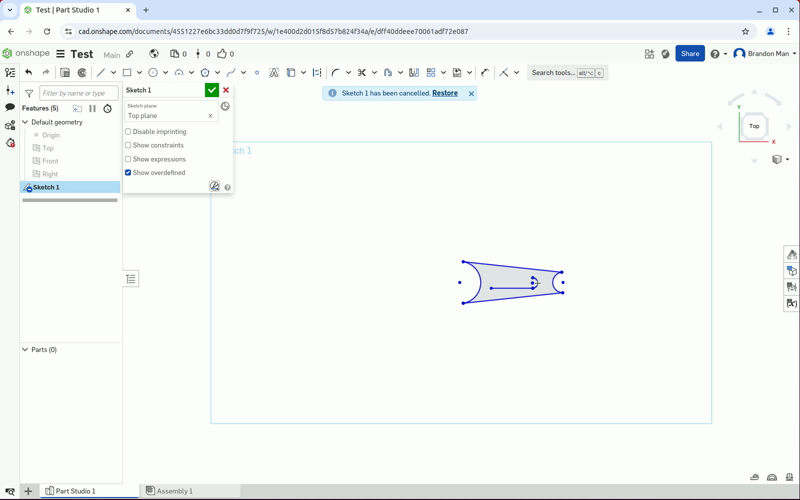
mouse_move(532, 277)
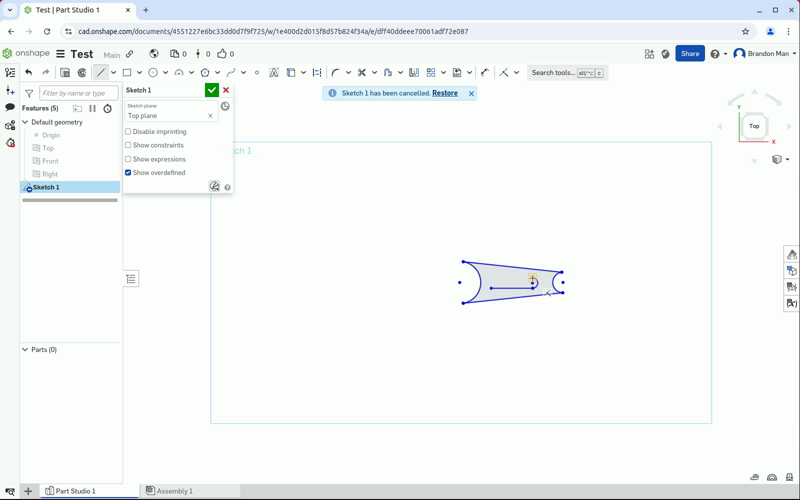
click(532, 277)
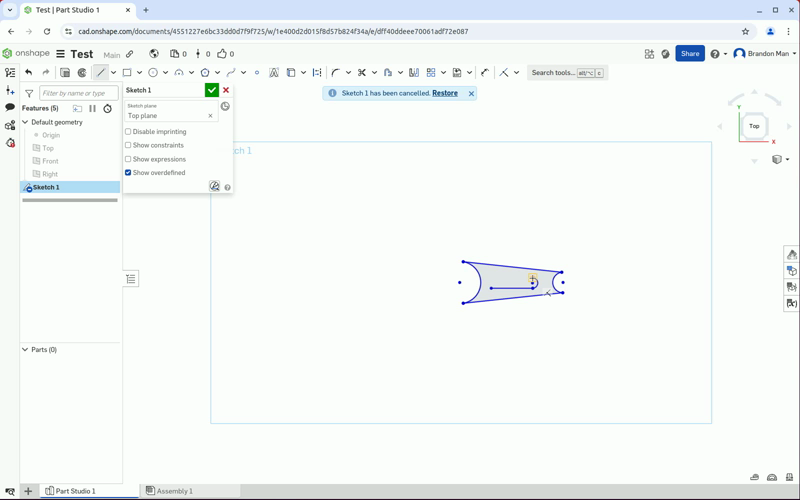
key_down(shift)
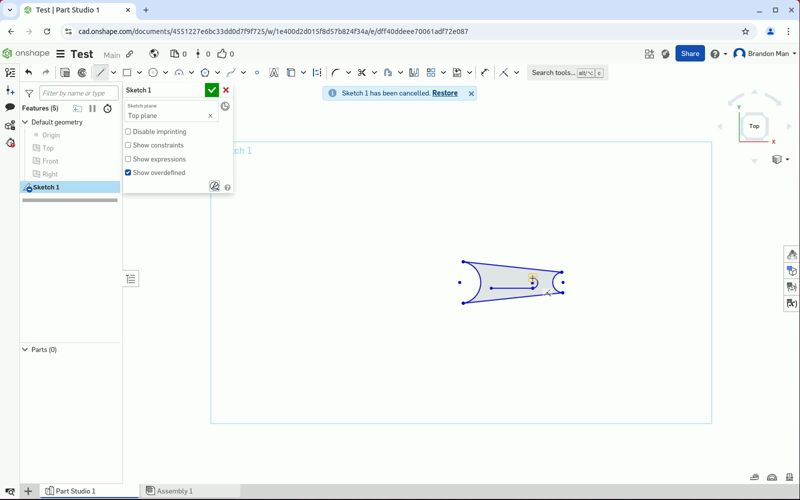
mouse_move(562, 277)
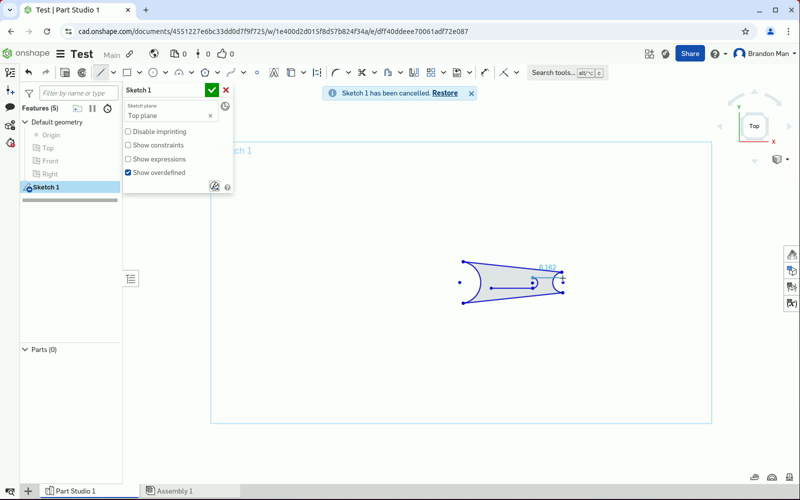
mouse_move(491, 277)
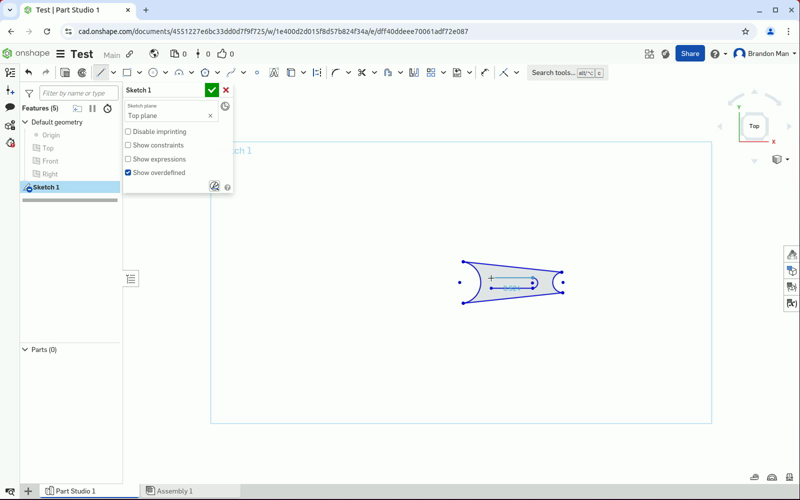
click(491, 277)
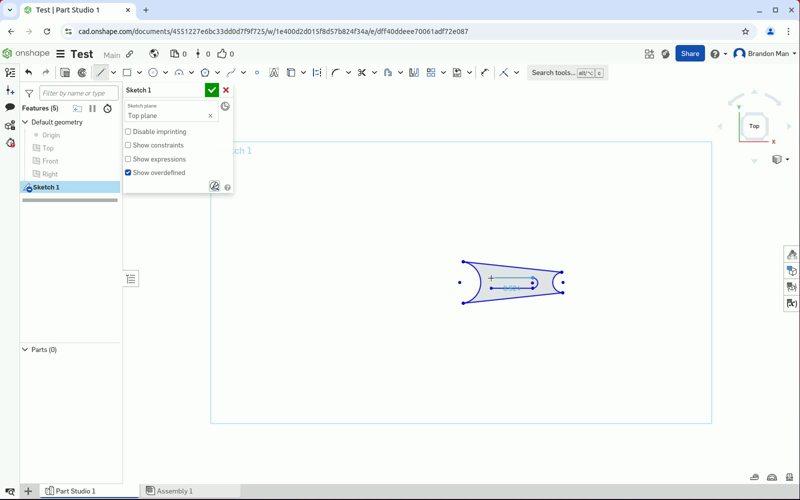
key_up(shift)
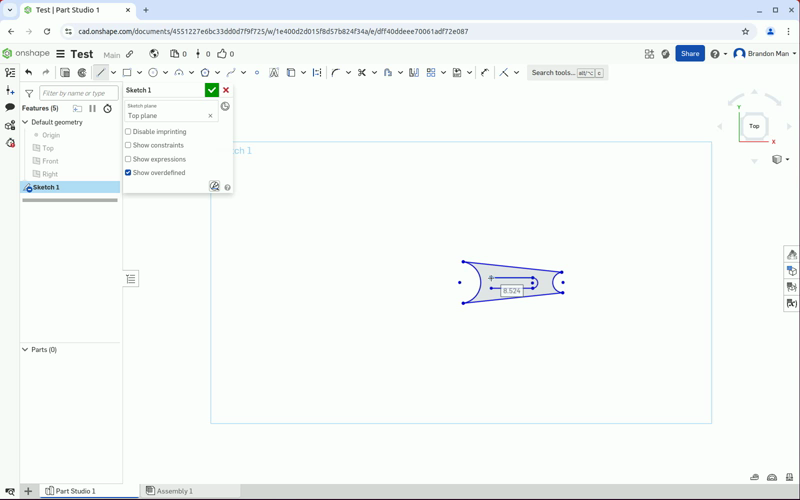
key(esc)
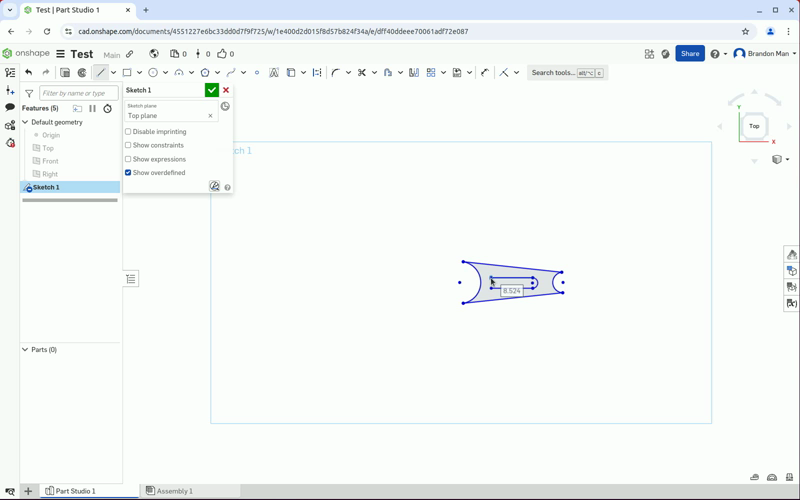
key(a)
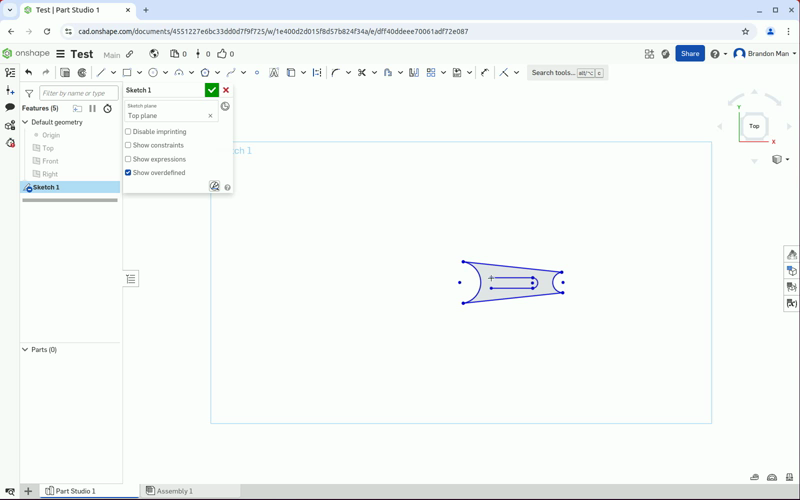
mouse_move(491, 277)
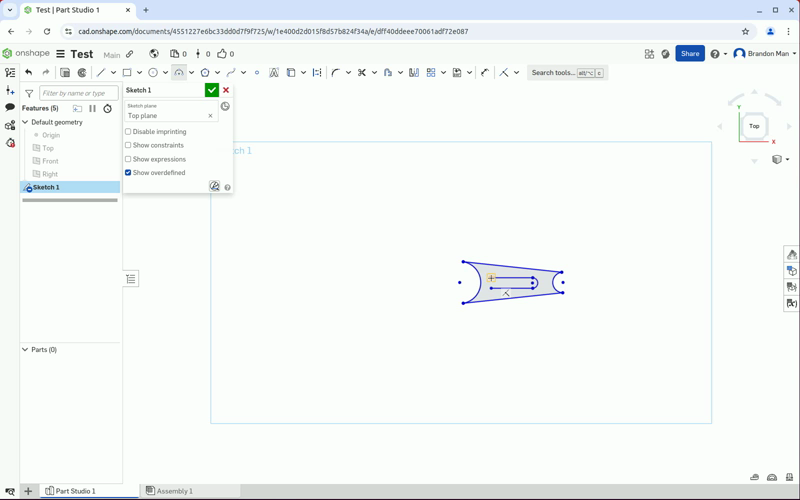
click(491, 277)
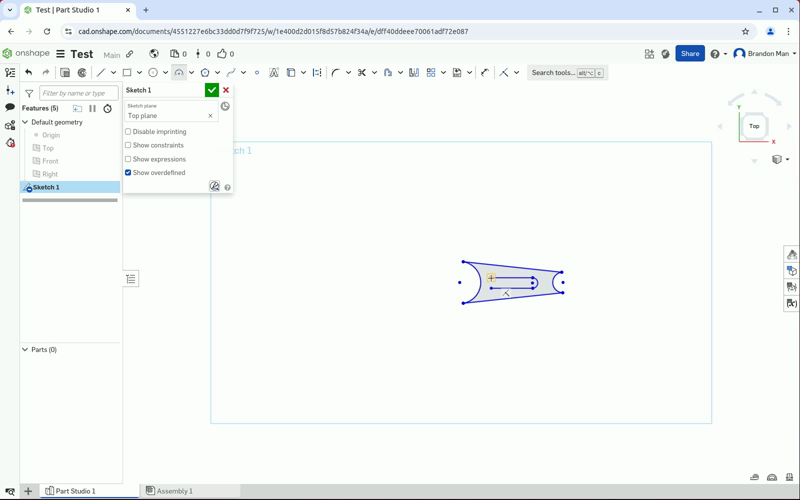
mouse_move(491, 288)
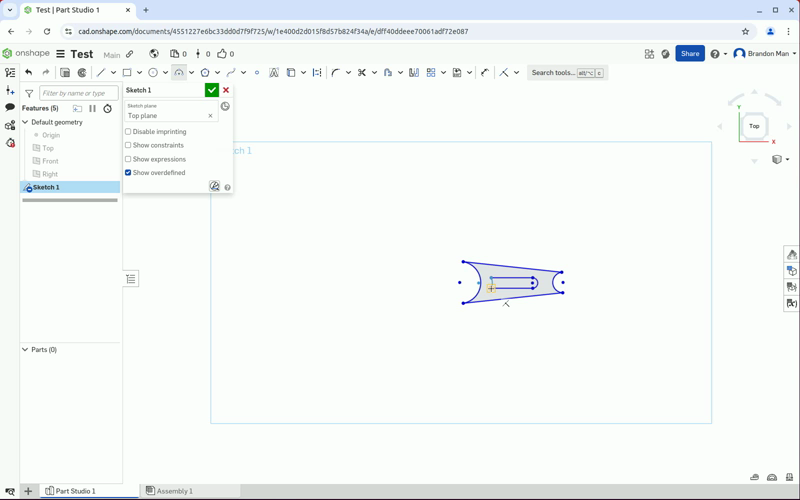
click(491, 288)
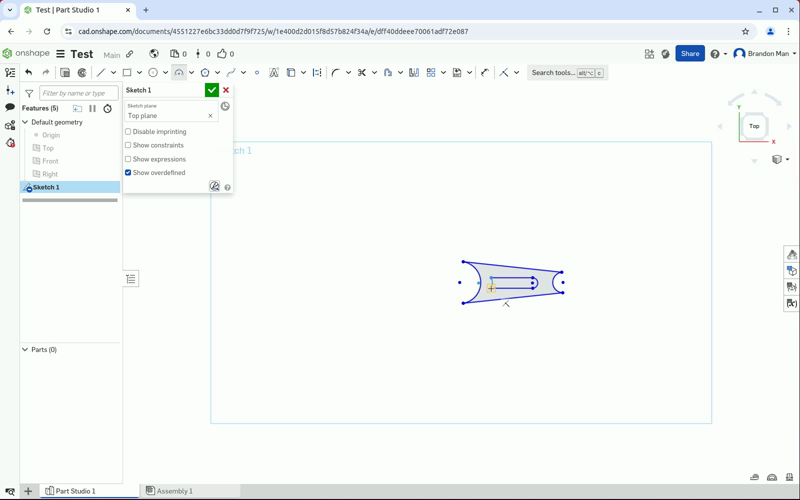
key_down(shift)
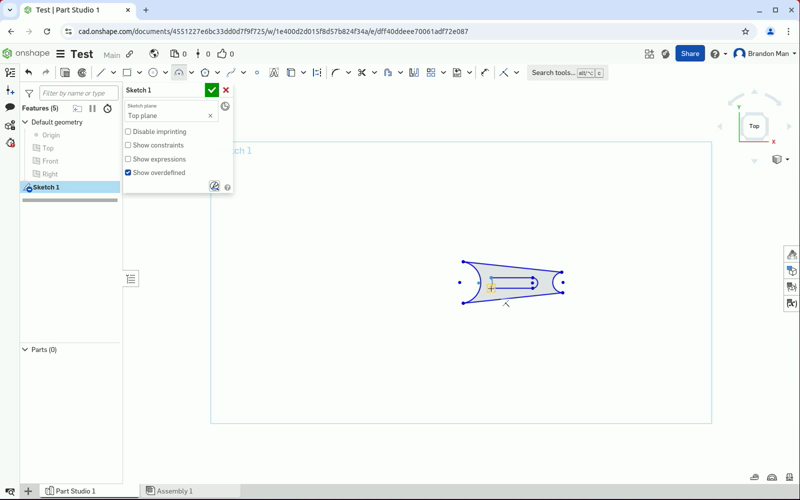
mouse_move(486, 282)
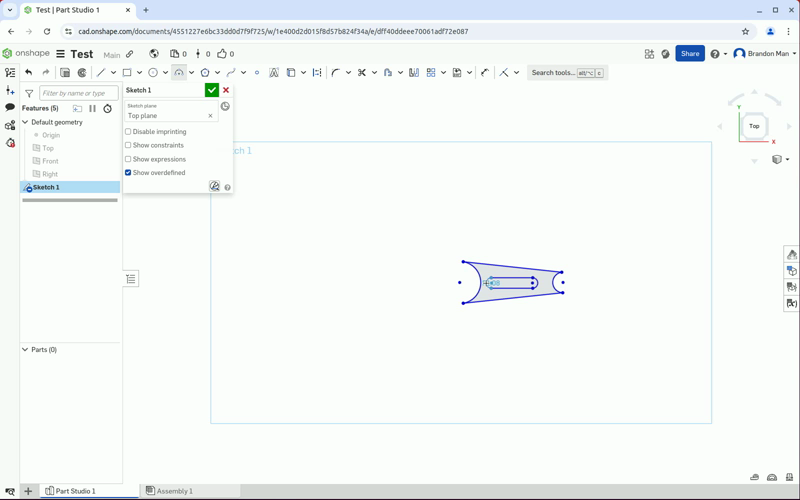
click(486, 282)
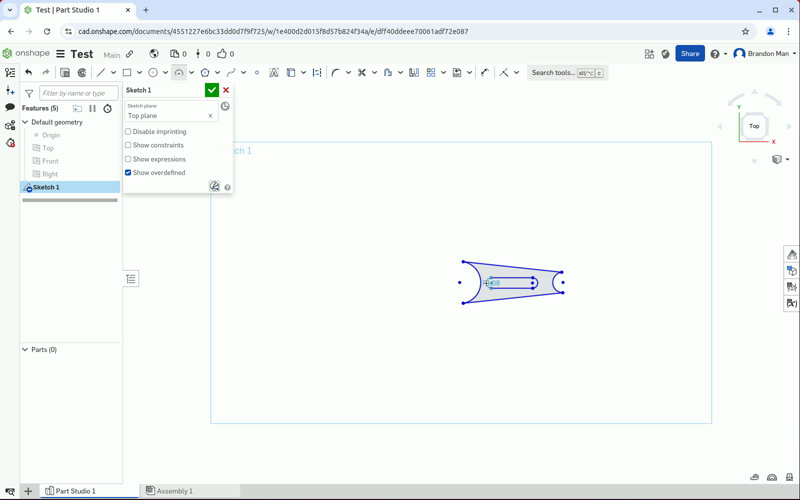
key_up(shift)
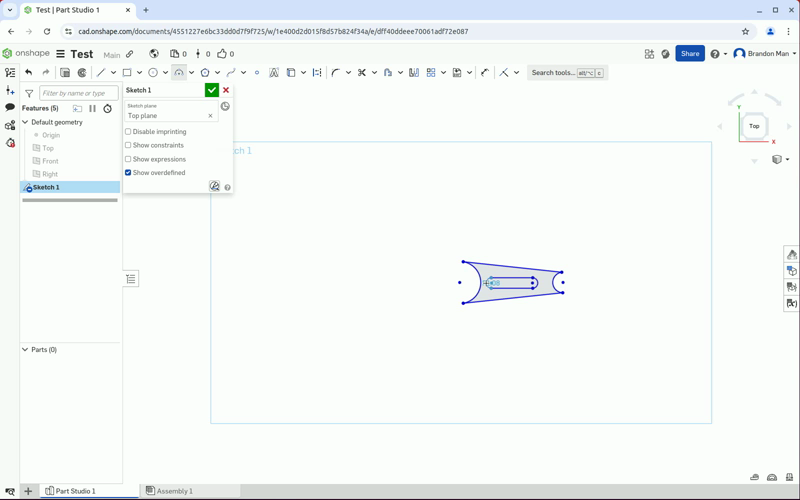
key(esc)
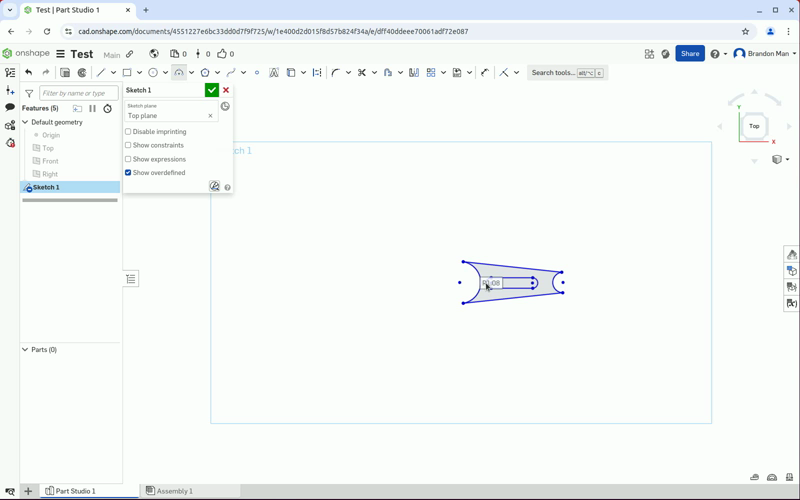
mouse_move(540, 279)
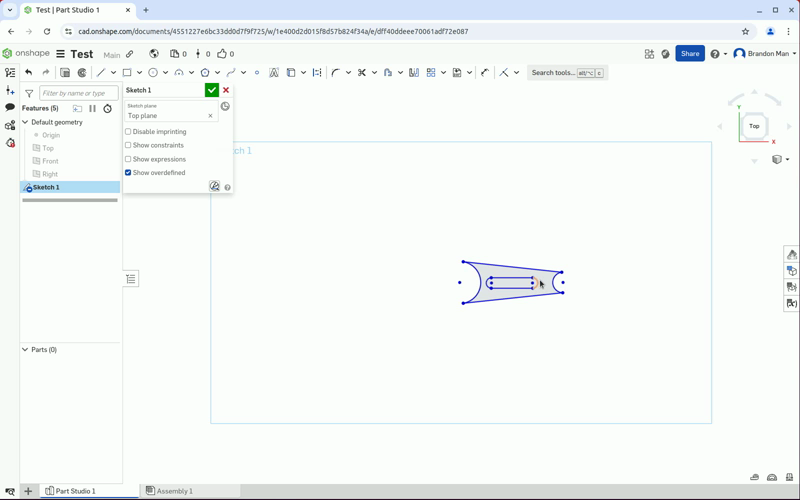
click(540, 279)
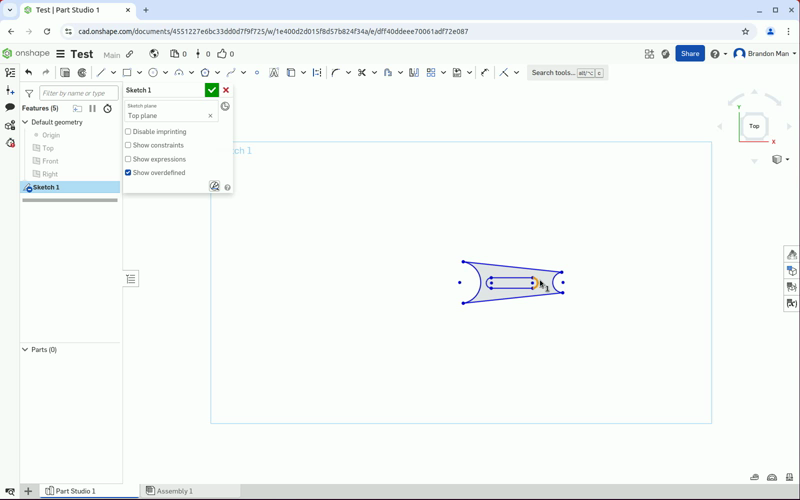
mouse_move(73, 352)
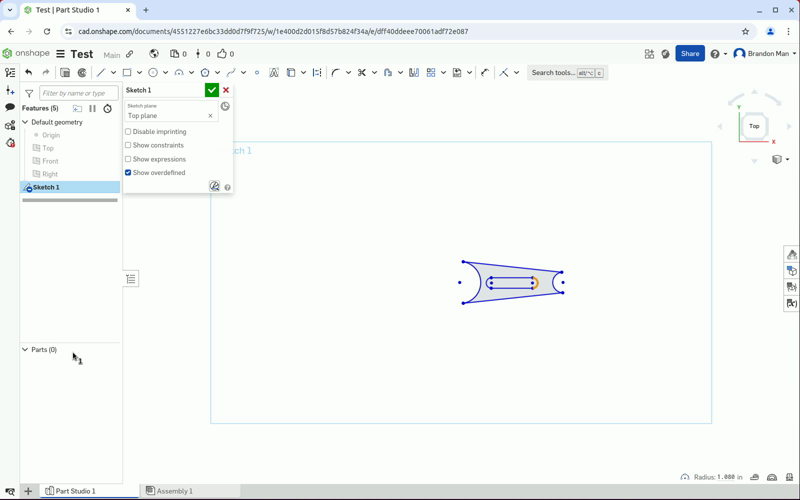
key(shift+y)
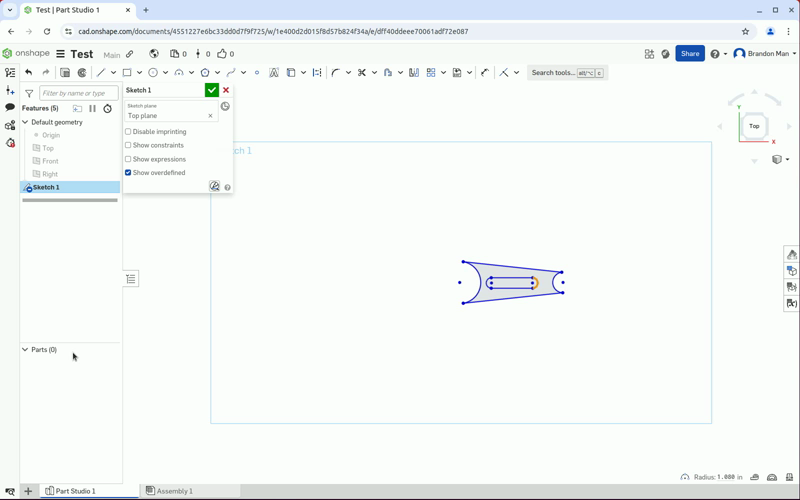
key(shift+e)
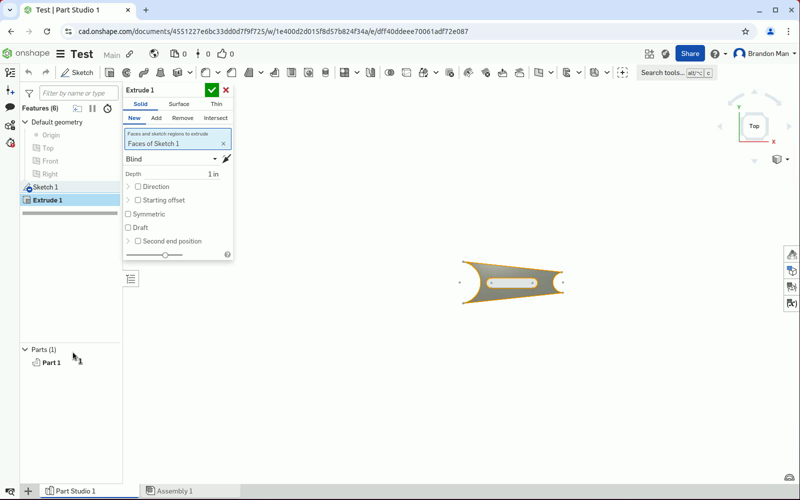
mouse_move(143, 106)
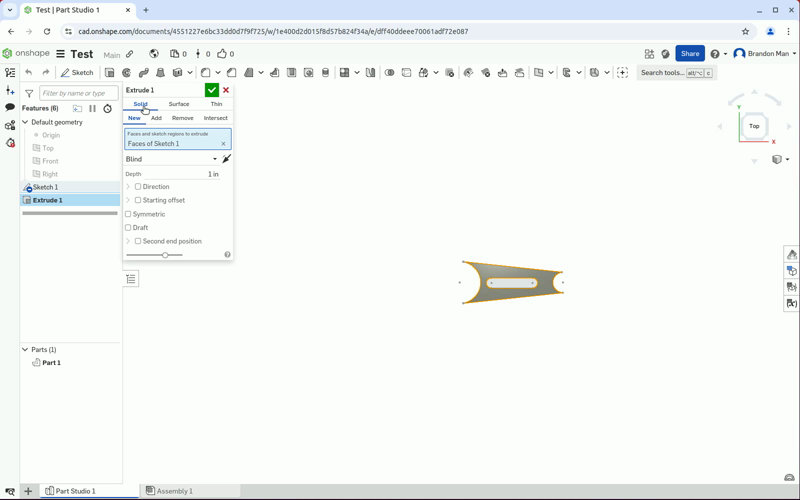
click(143, 106)
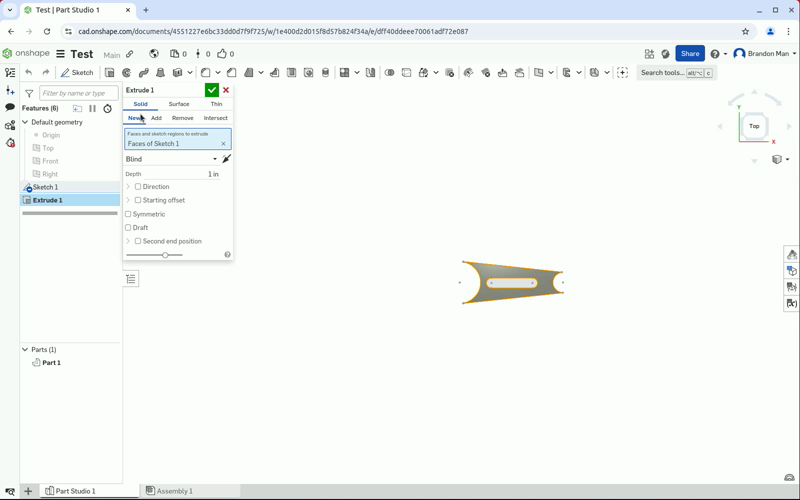
mouse_move(137, 120)
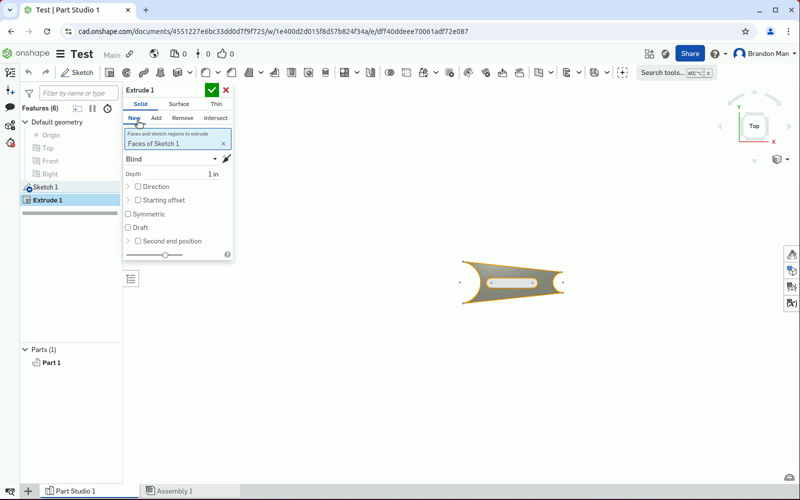
click(137, 120)
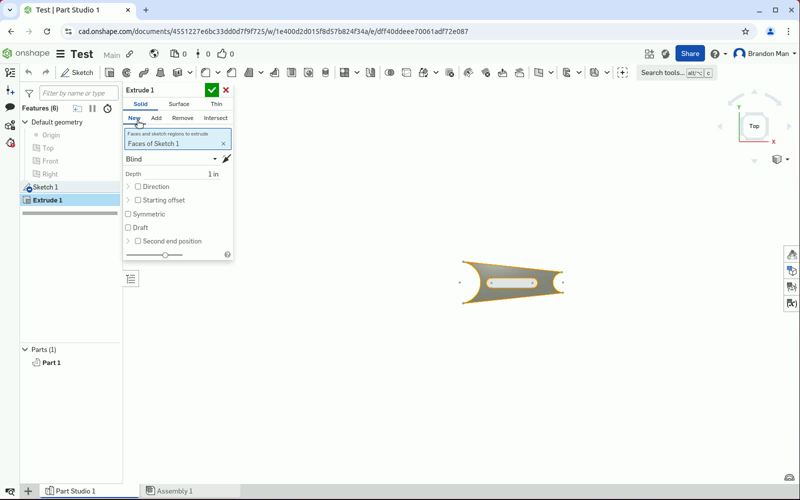
key(tab, 4)
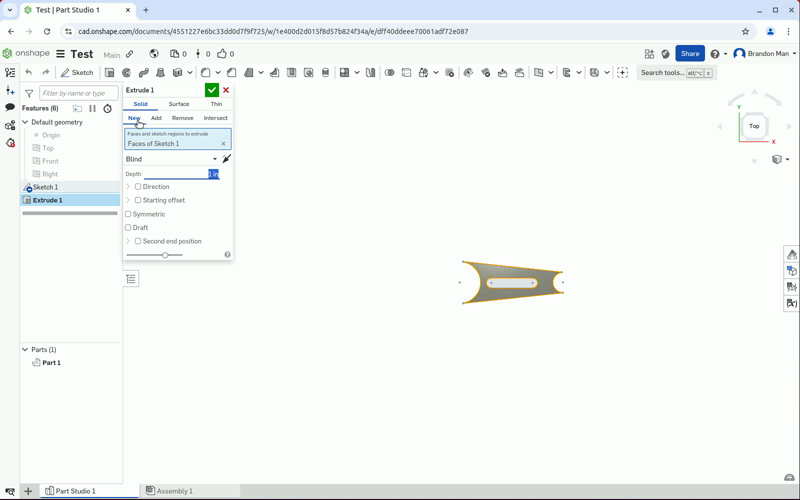
text(4.092)
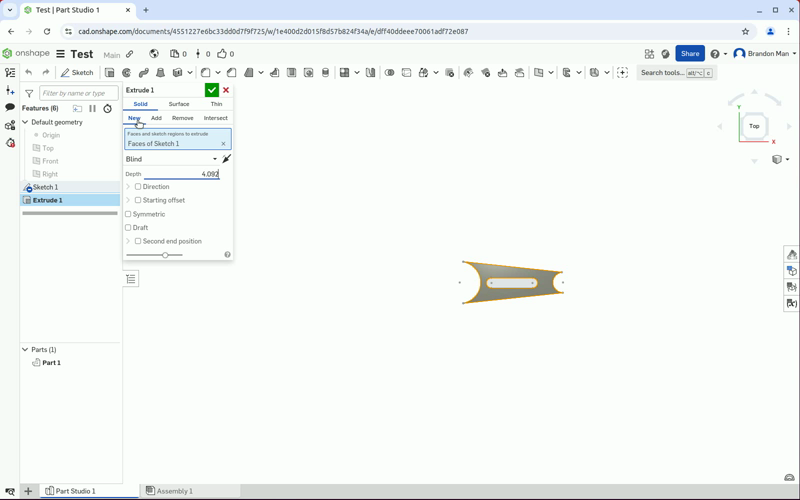
key(enter)
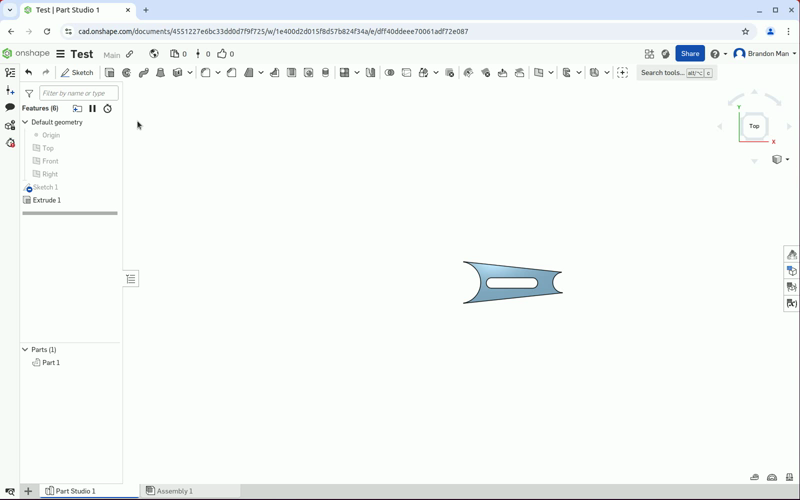
key(shift+h)
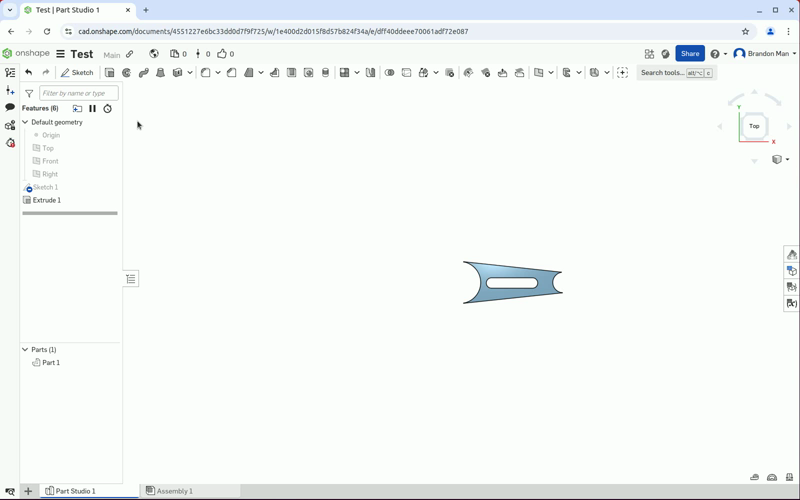
key(shift+h)
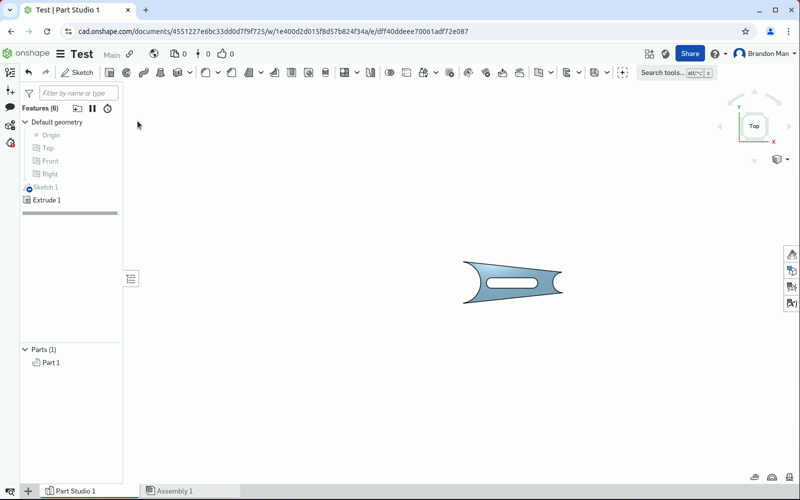
mouse_move(73, 189)
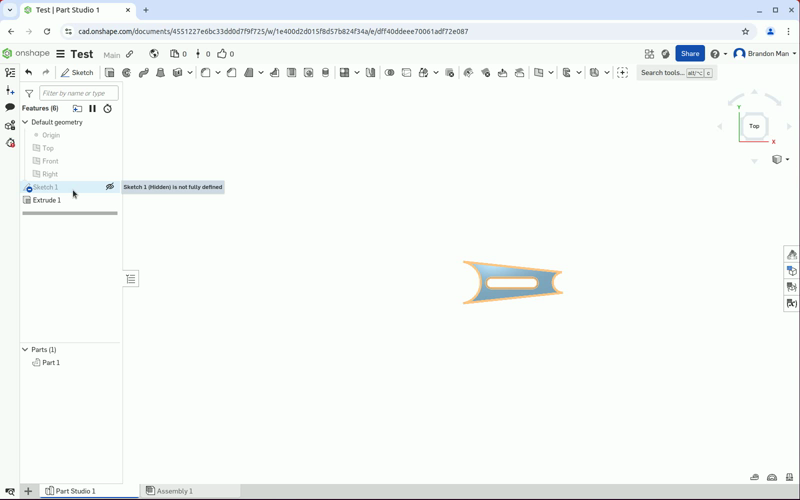
click(73, 189)
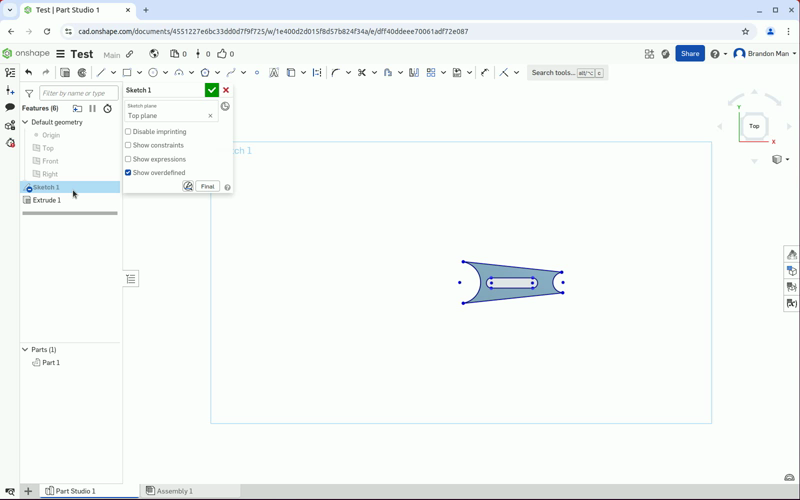
mouse_move(229, 92)
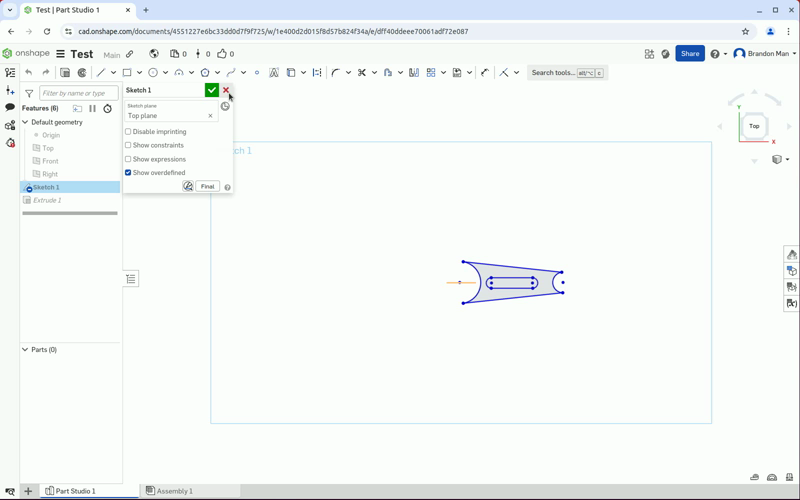
click(229, 92)
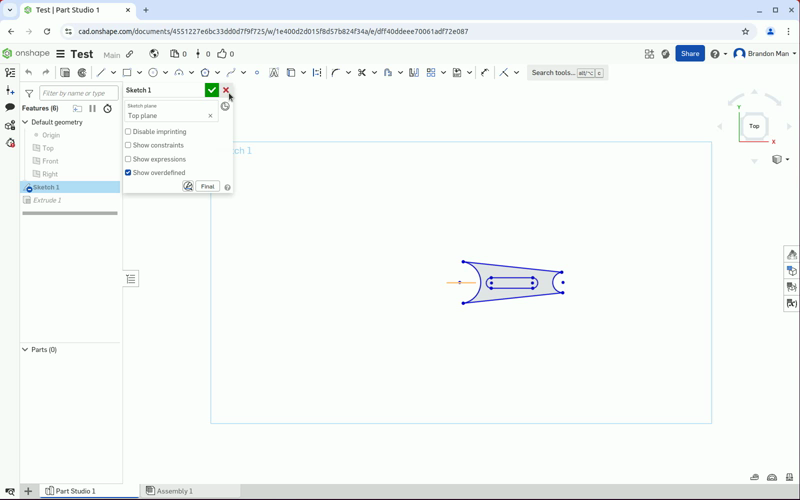
key(shift+s)
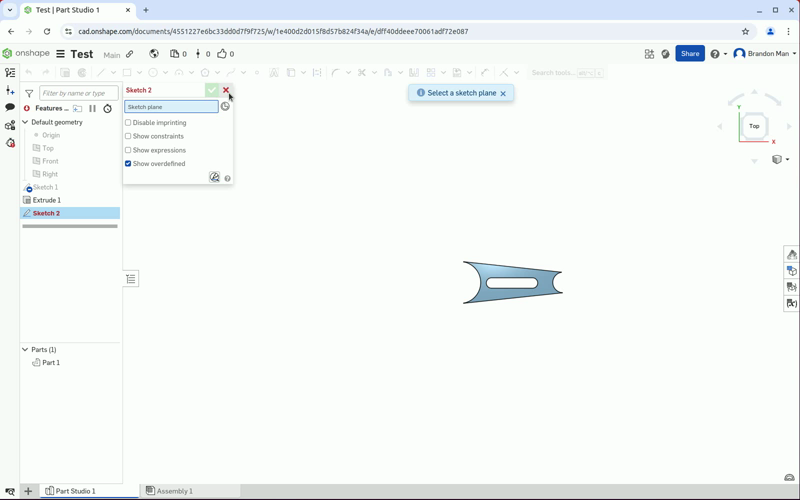
mouse_move(73, 150)
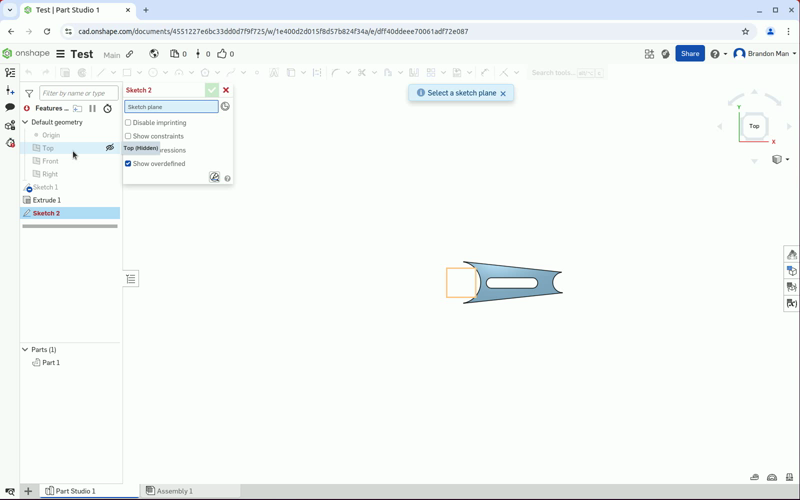
click(73, 150)
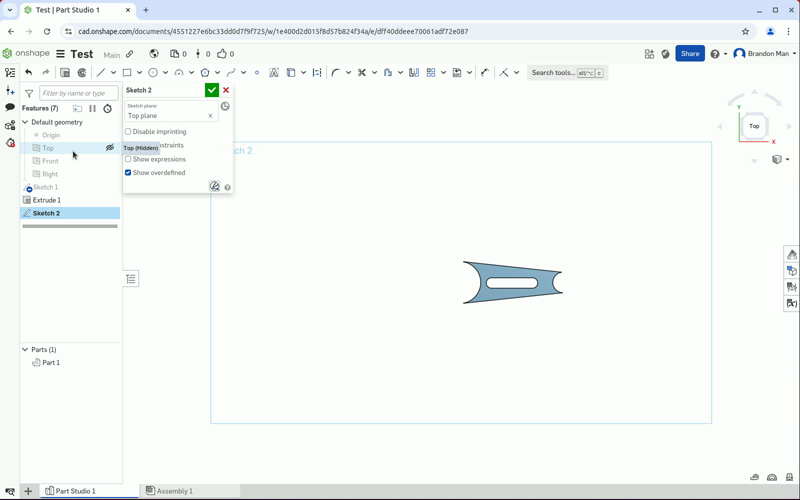
mouse_move(73, 352)
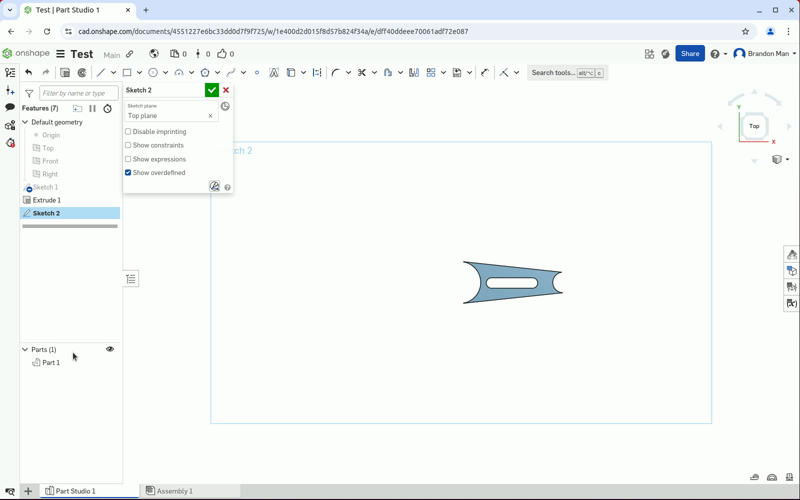
key(y)
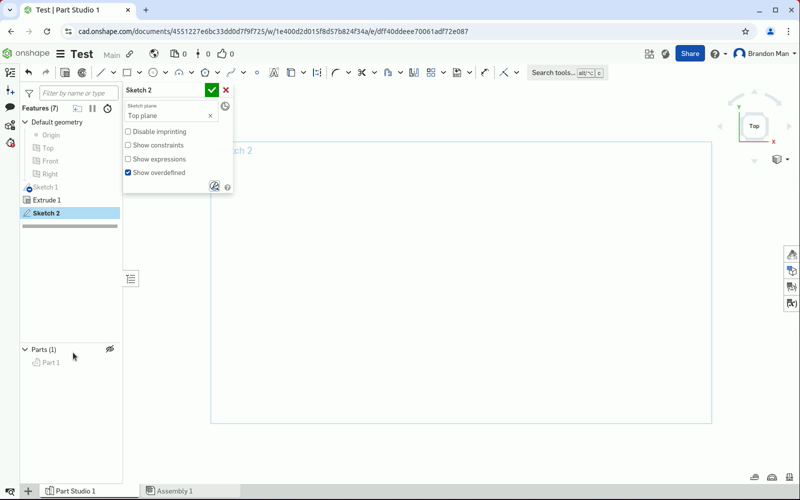
key(c)
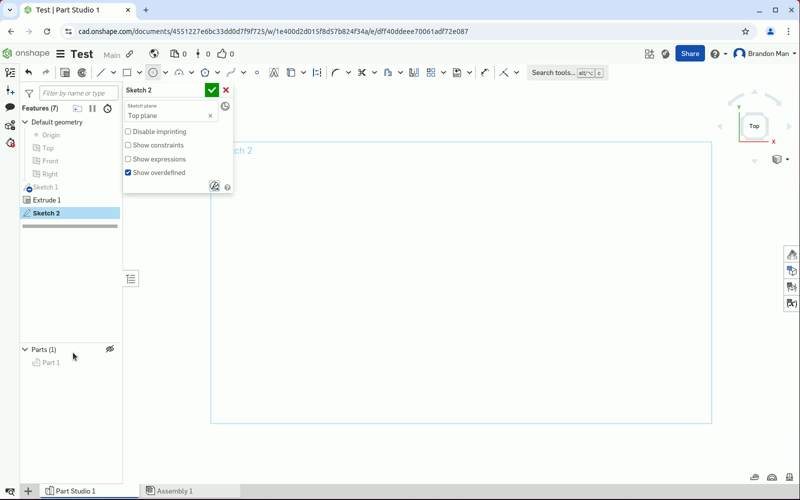
key_down(shift)
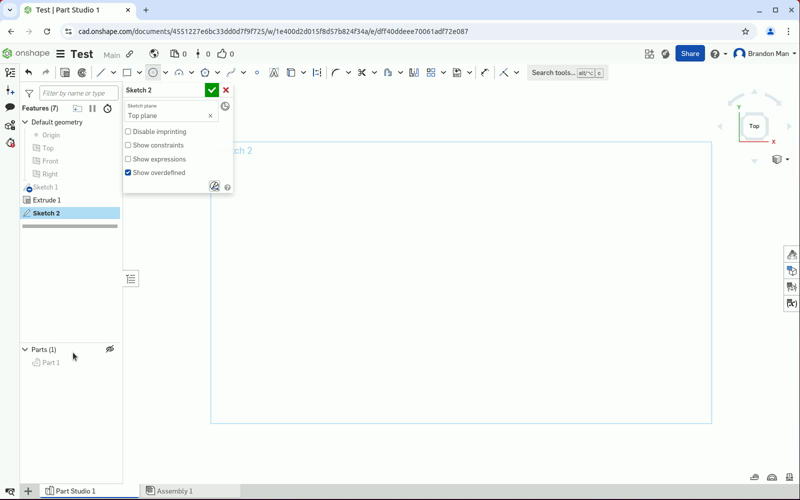
mouse_move(461, 282)
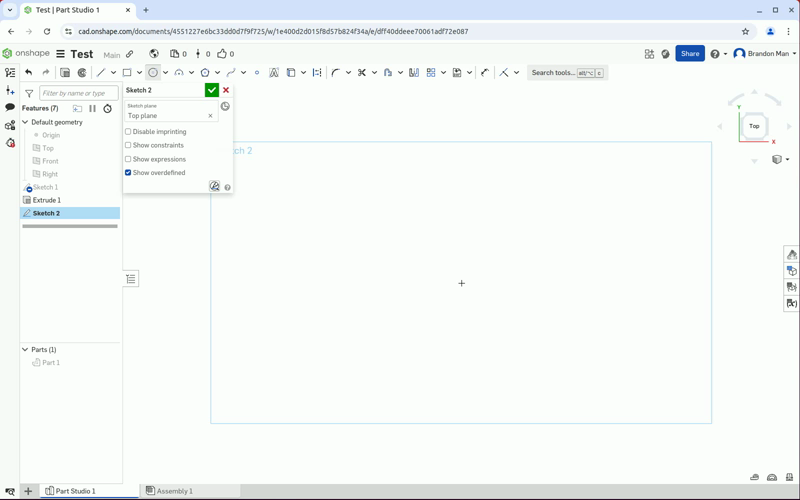
click(461, 282)
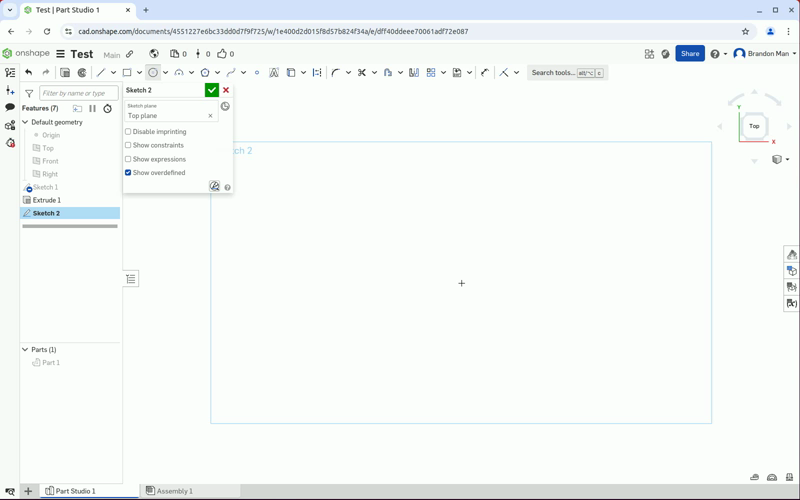
key_up(shift)
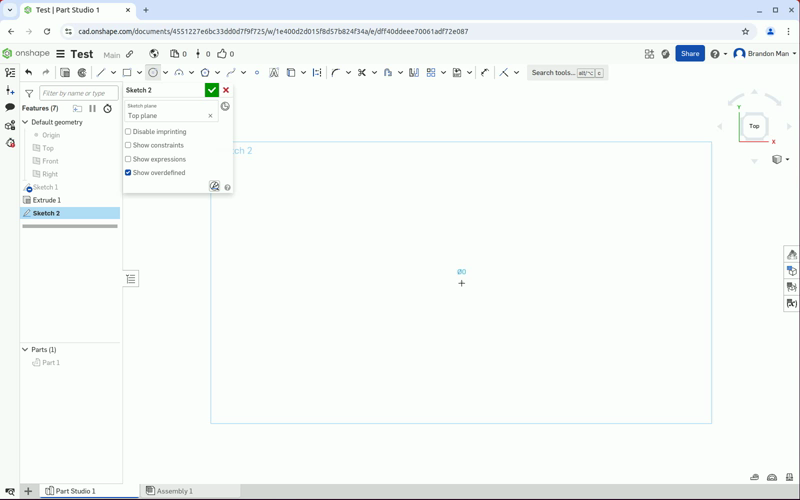
mouse_move(482, 282)
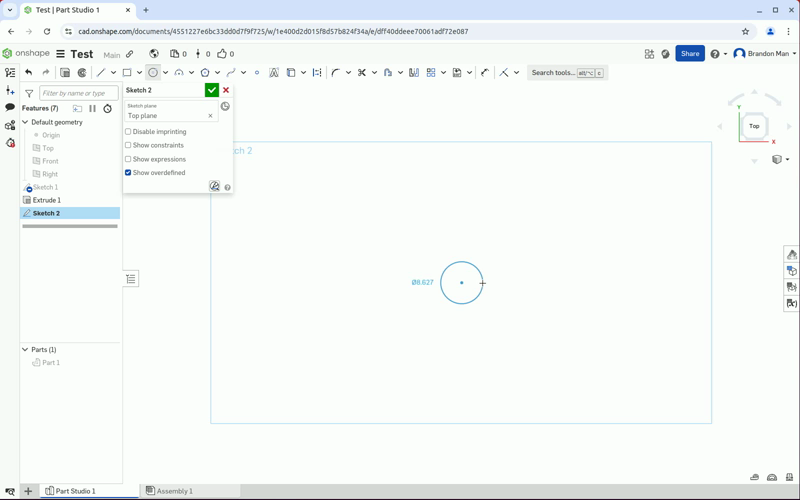
click(482, 282)
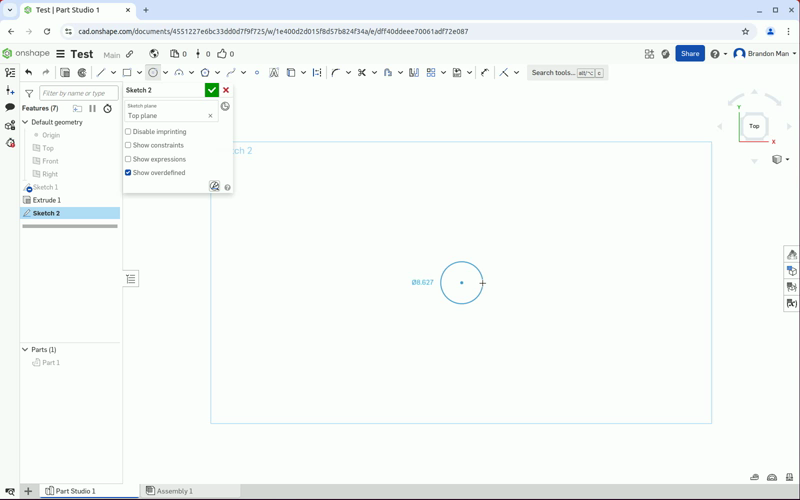
key(esc)
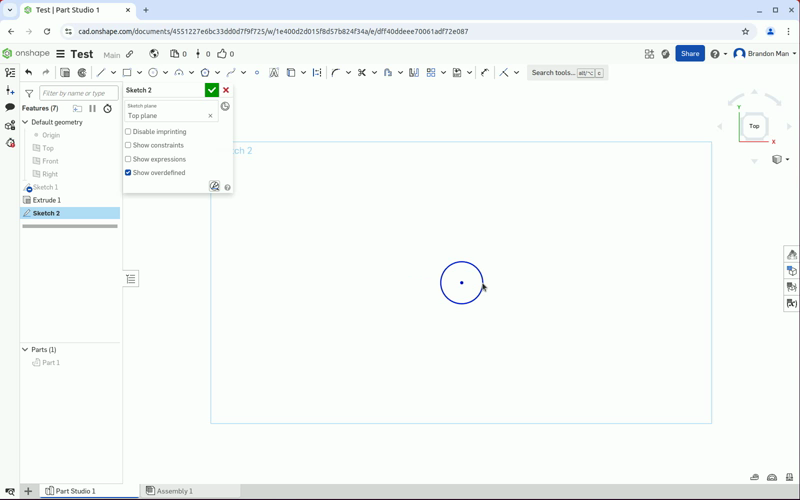
key(c)
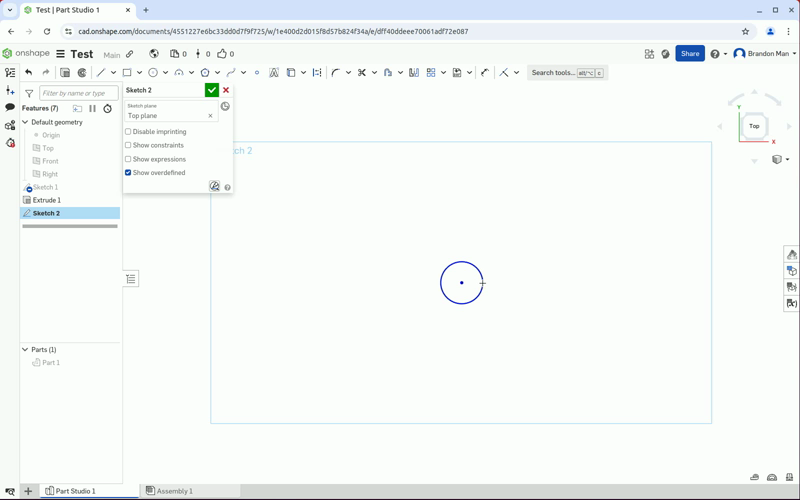
key_down(shift)
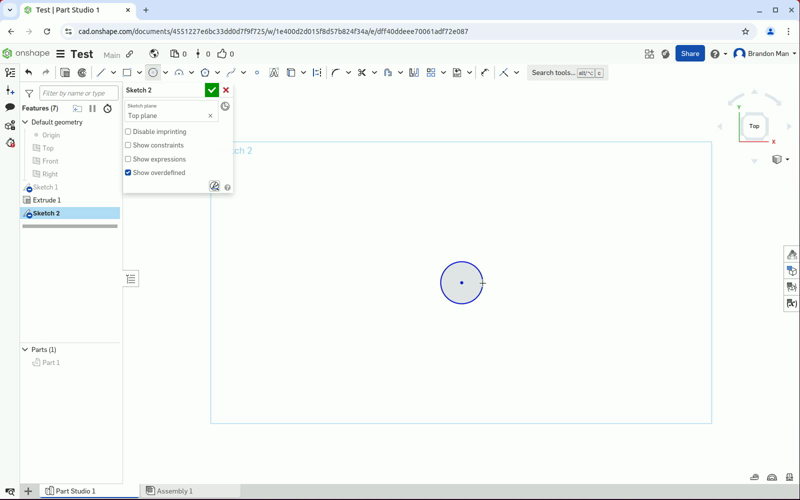
mouse_move(461, 282)
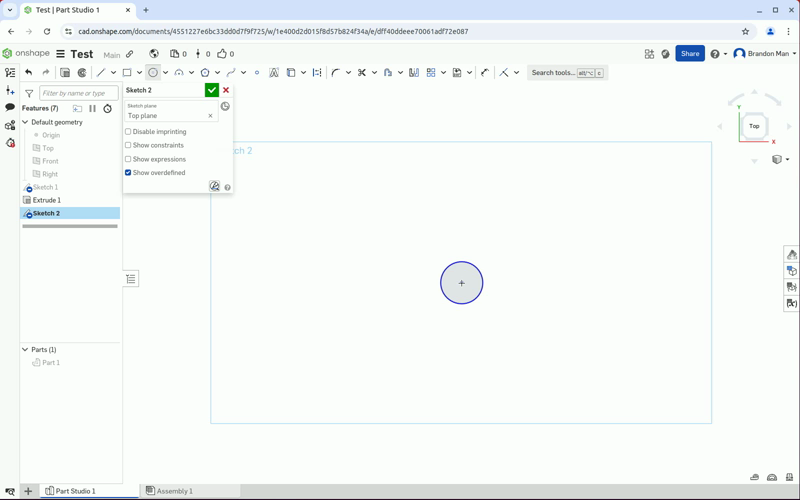
click(461, 282)
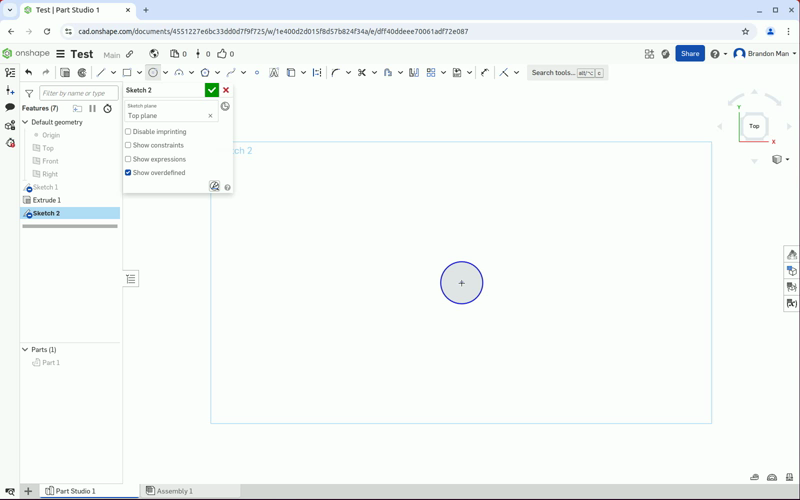
key_up(shift)
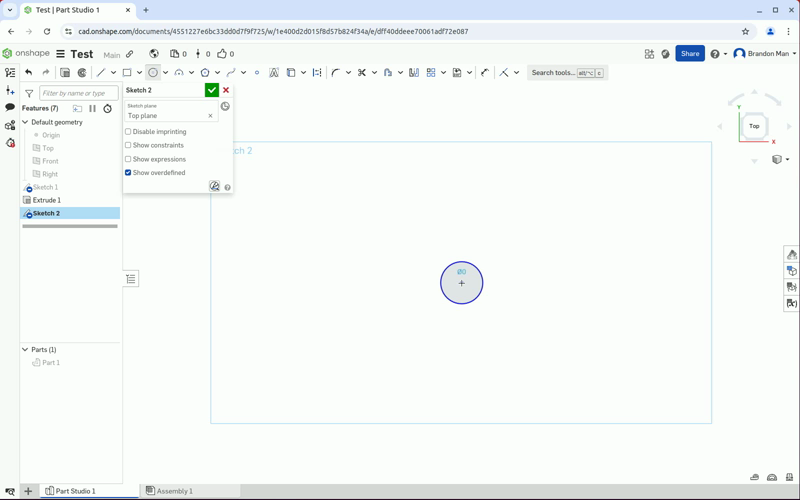
mouse_move(477, 282)
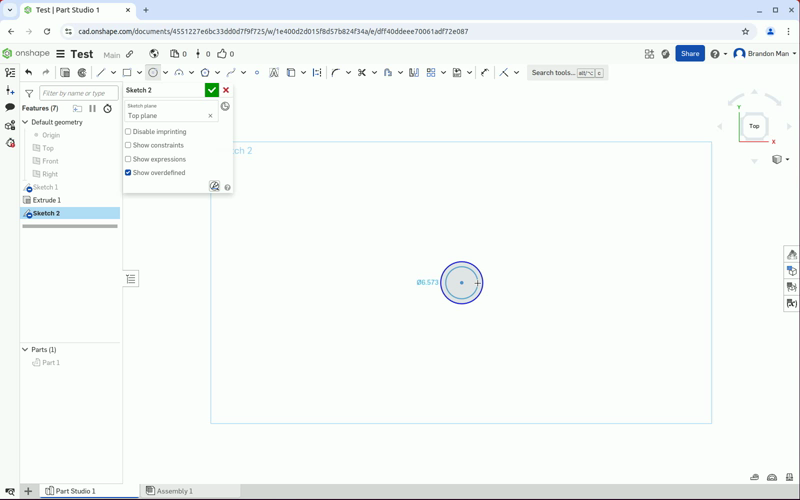
click(477, 282)
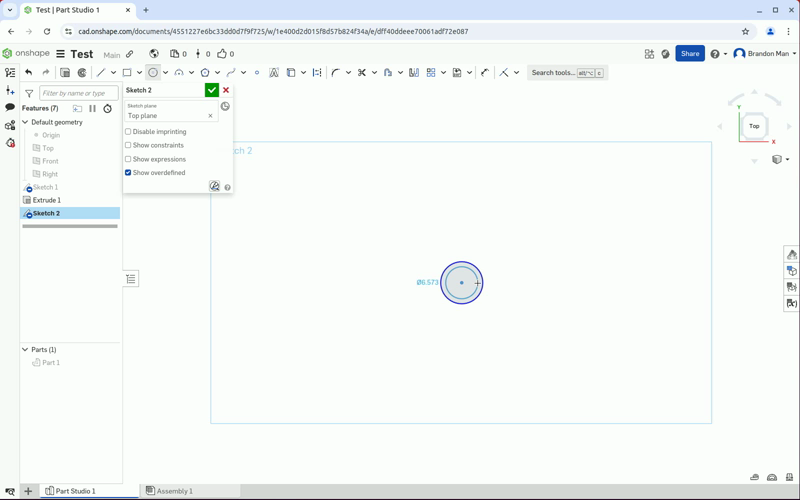
key(esc)
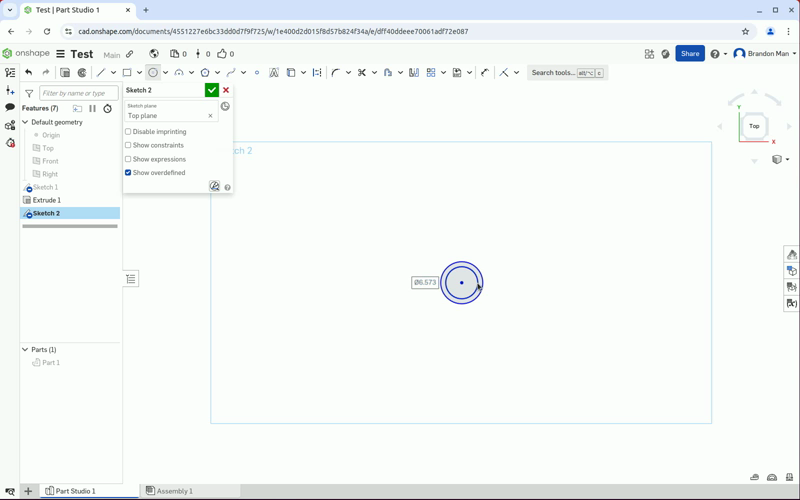
mouse_move(477, 289)
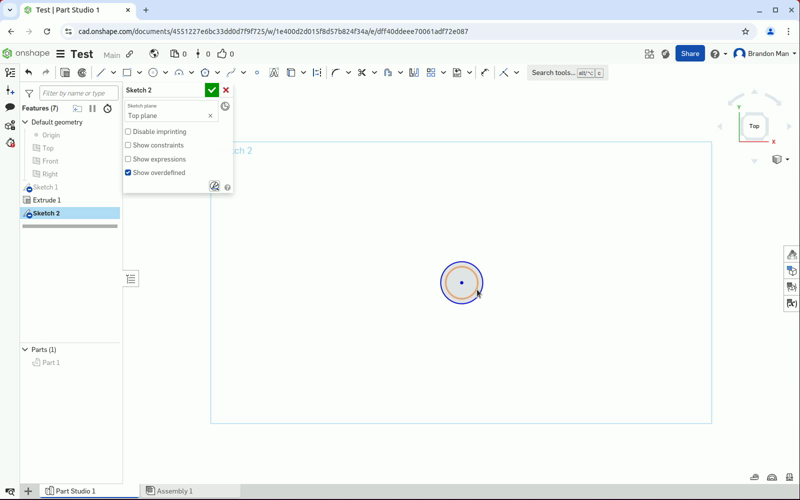
scroll(6)
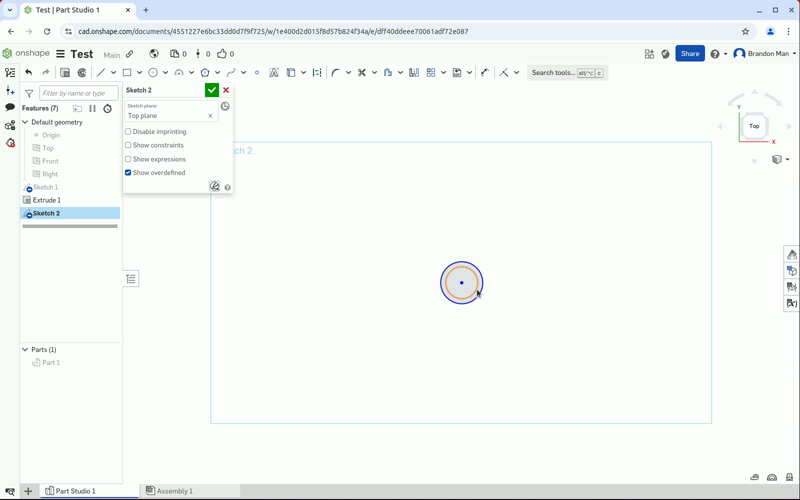
scroll(6)
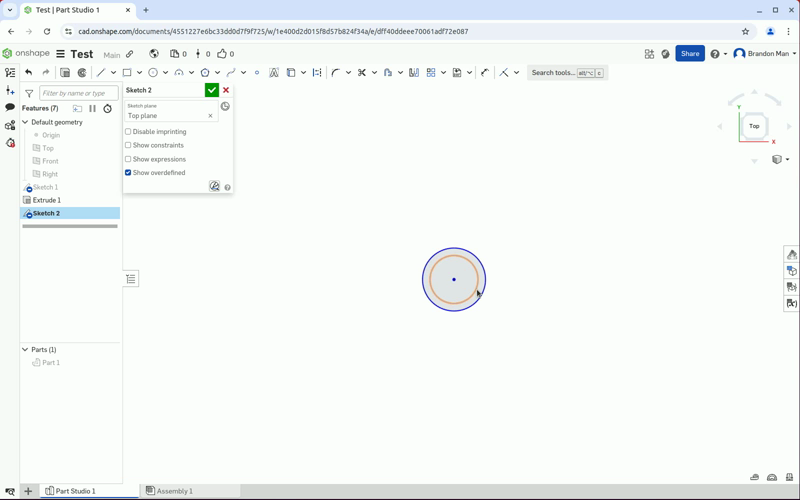
scroll(6)
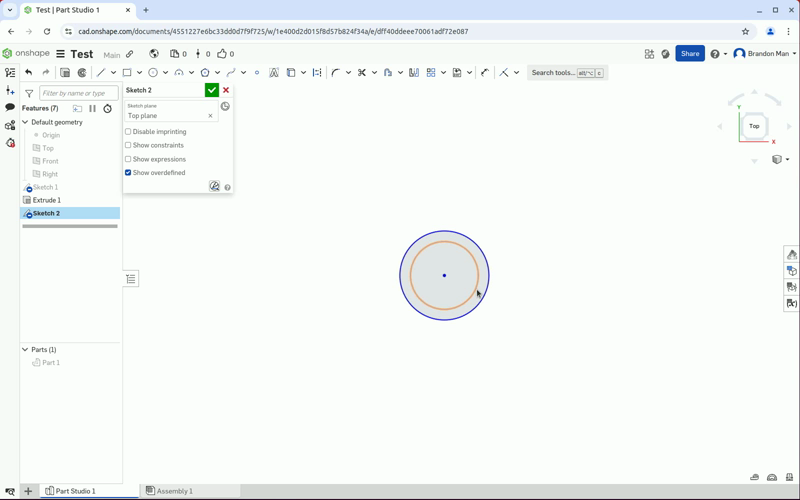
scroll(6)
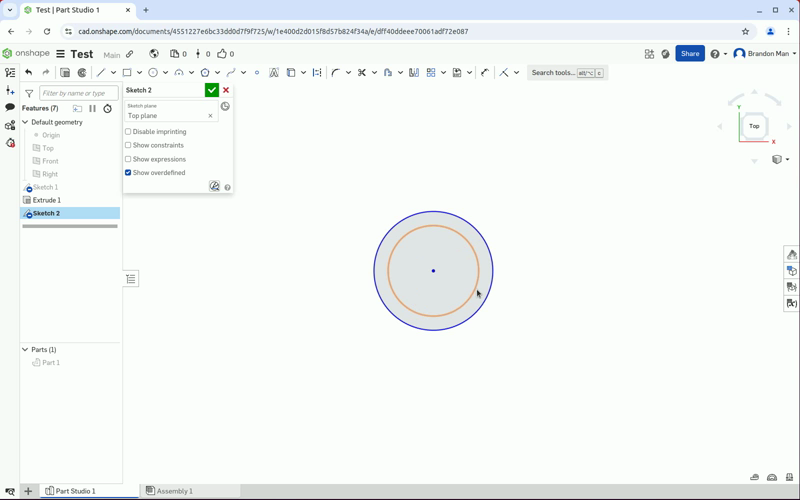
scroll(6)
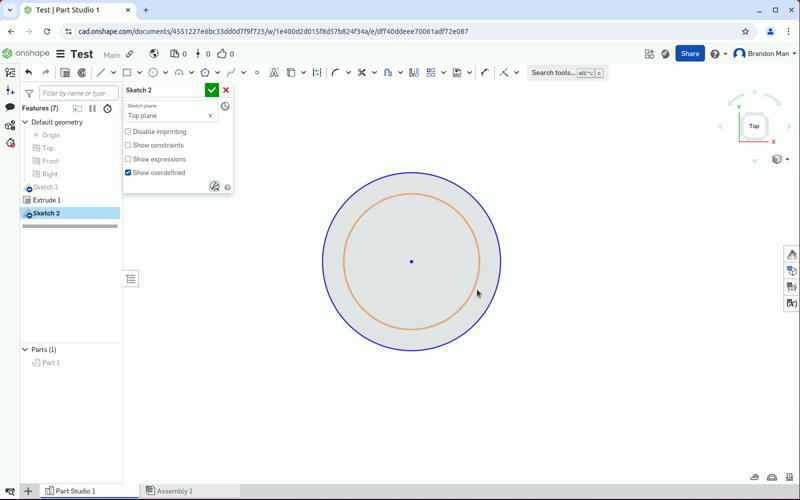
scroll(6)
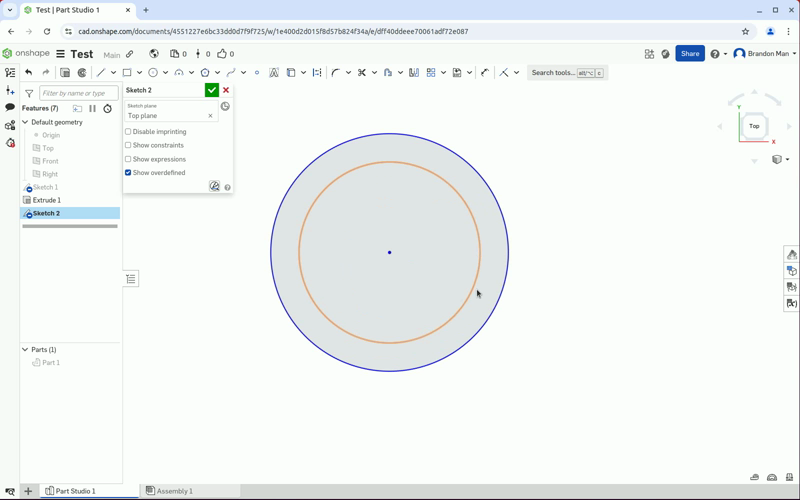
scroll(6)
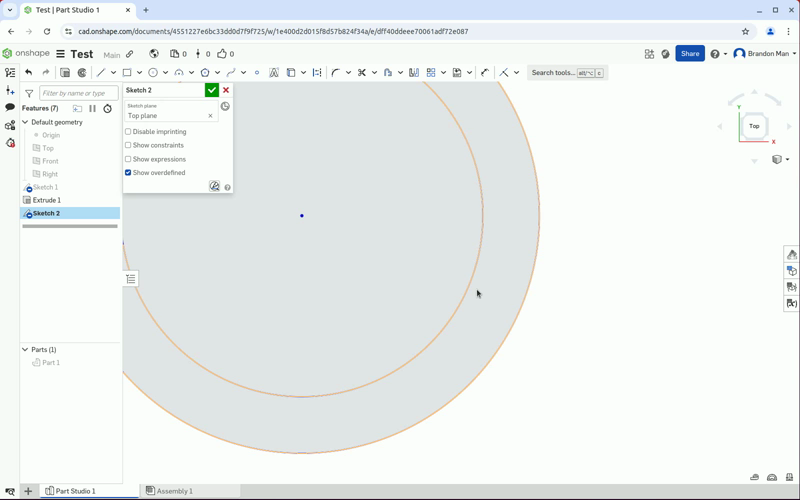
click(477, 289)
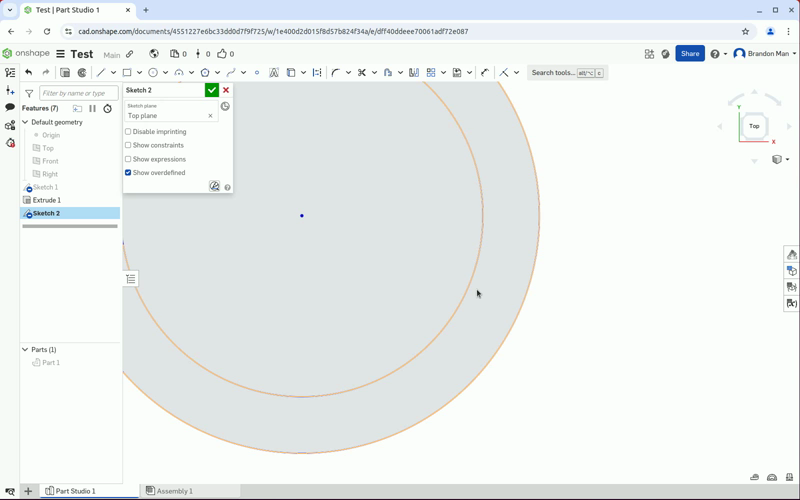
scroll(-6)
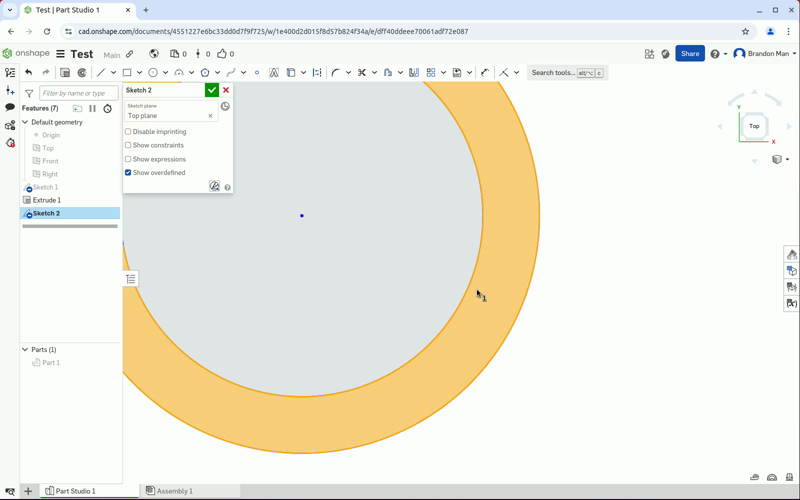
scroll(-6)
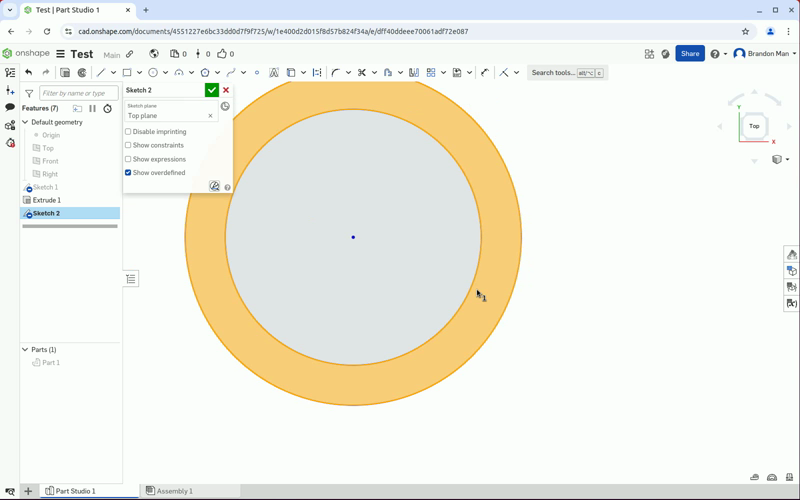
scroll(-6)
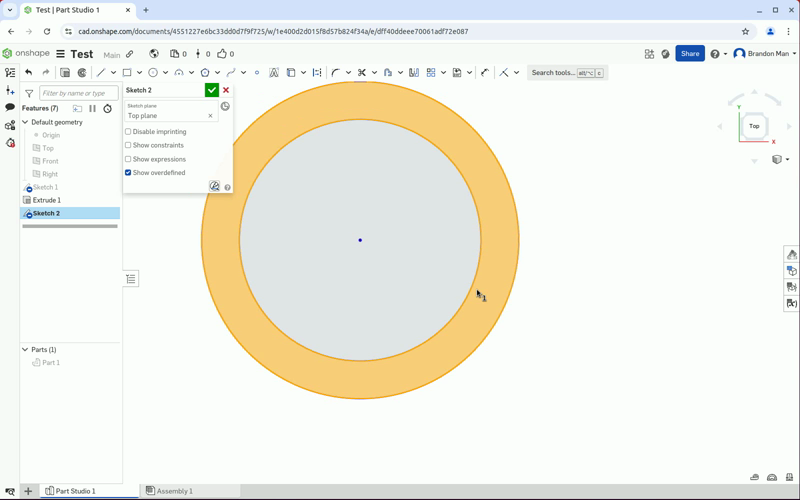
scroll(-6)
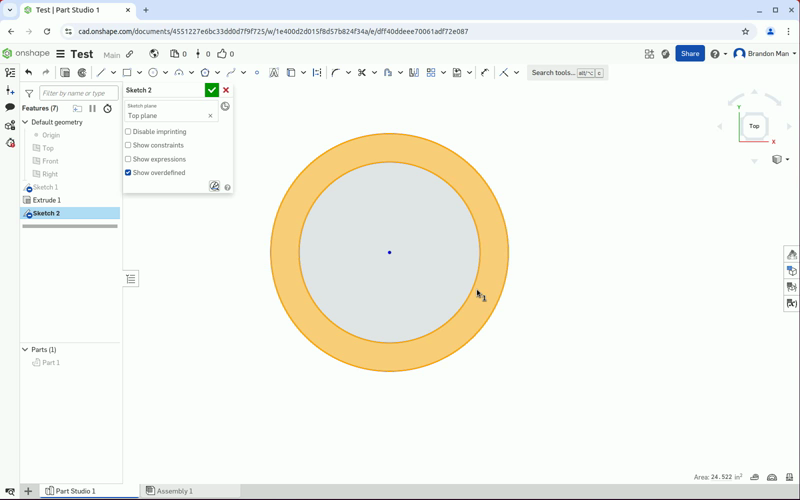
scroll(-6)
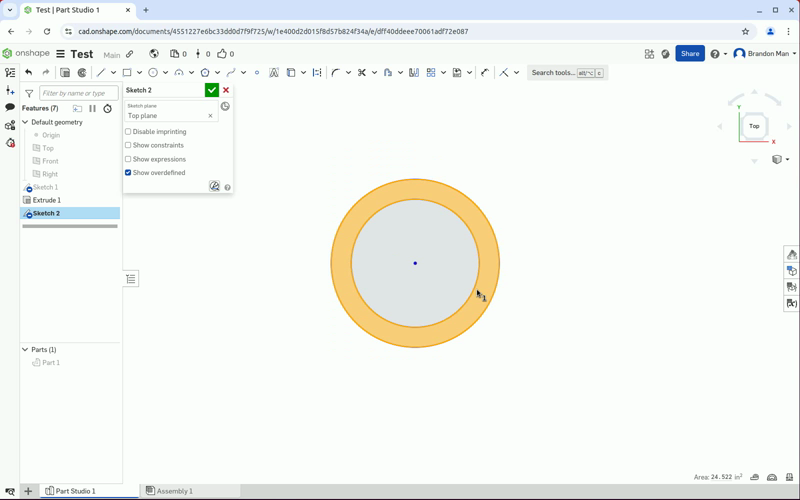
scroll(-6)
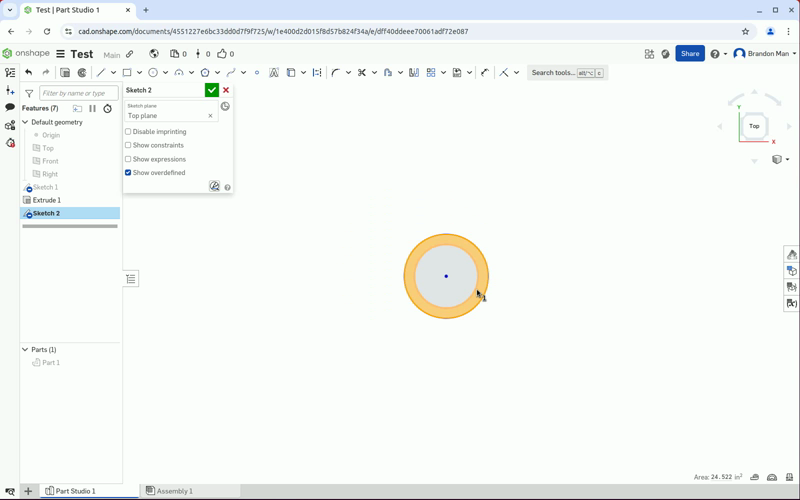
scroll(-6)
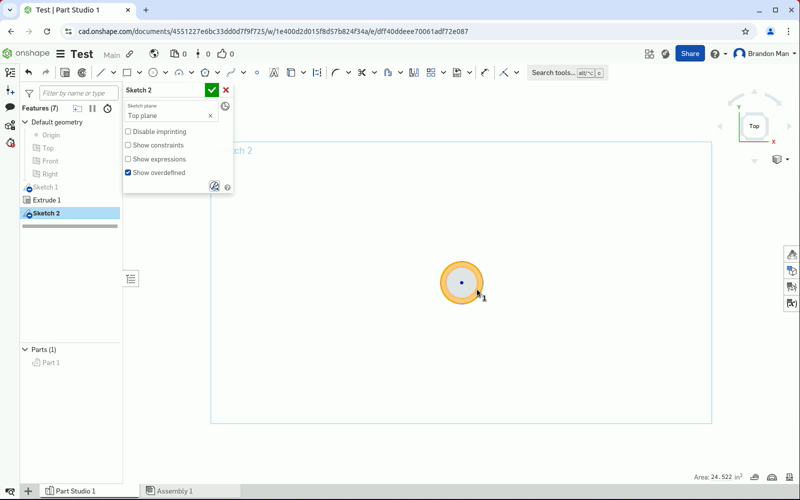
mouse_move(73, 352)
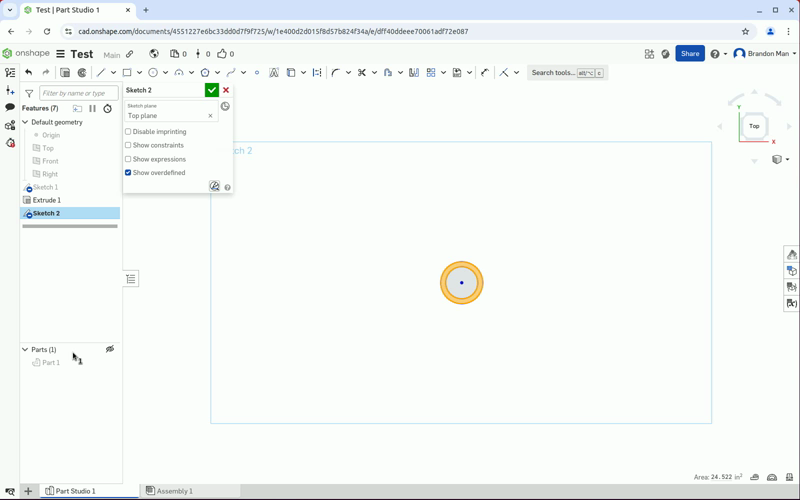
key(shift+y)
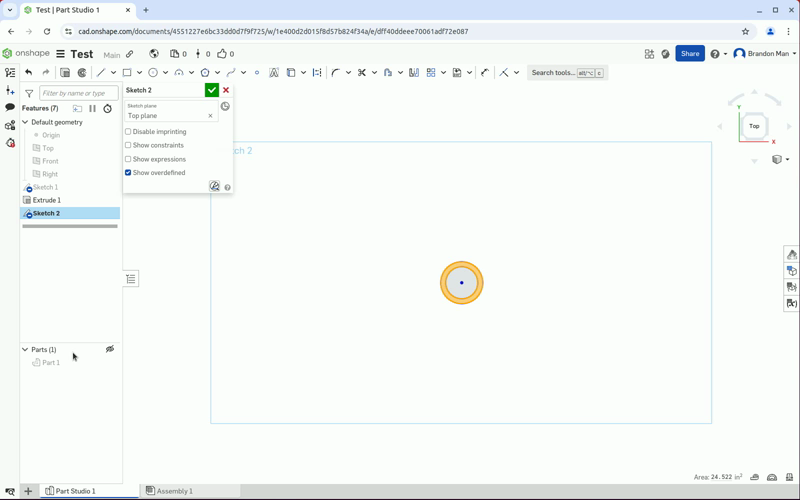
key(shift+e)
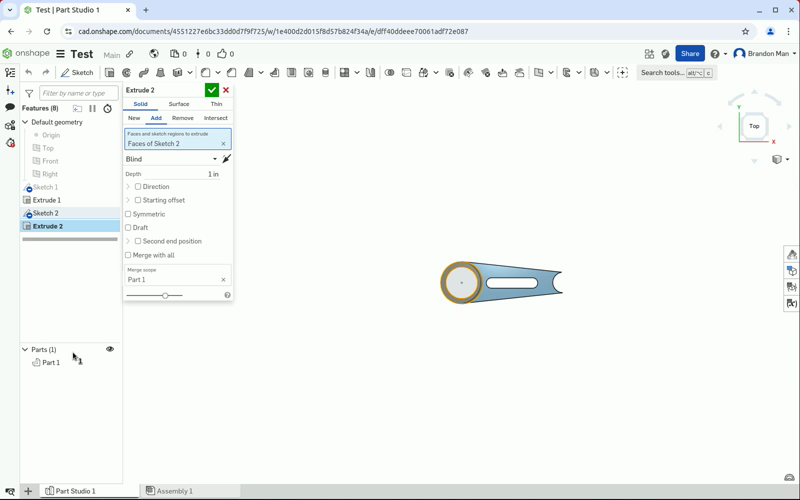
mouse_move(143, 106)
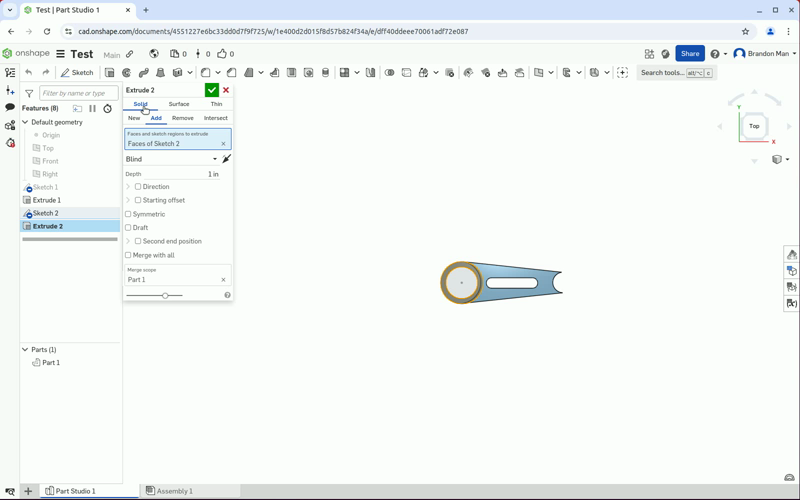
click(143, 106)
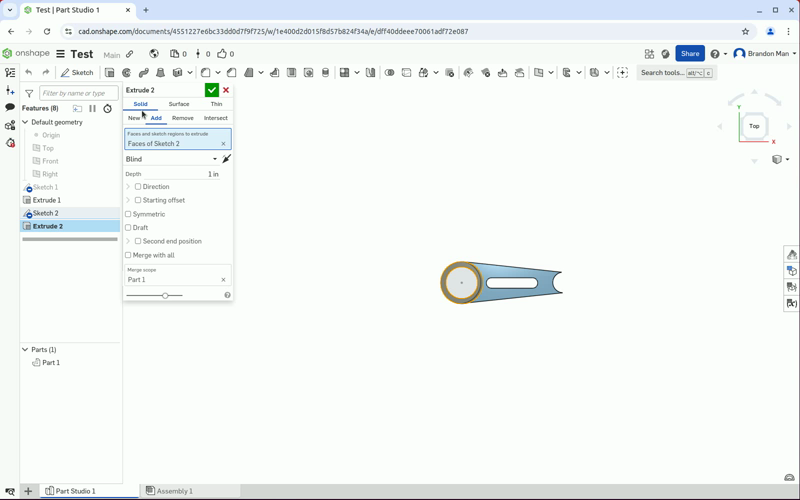
mouse_move(137, 120)
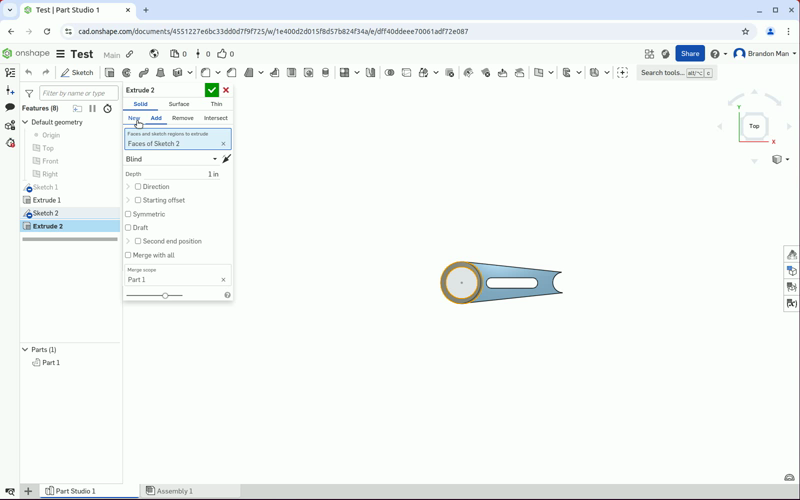
click(137, 120)
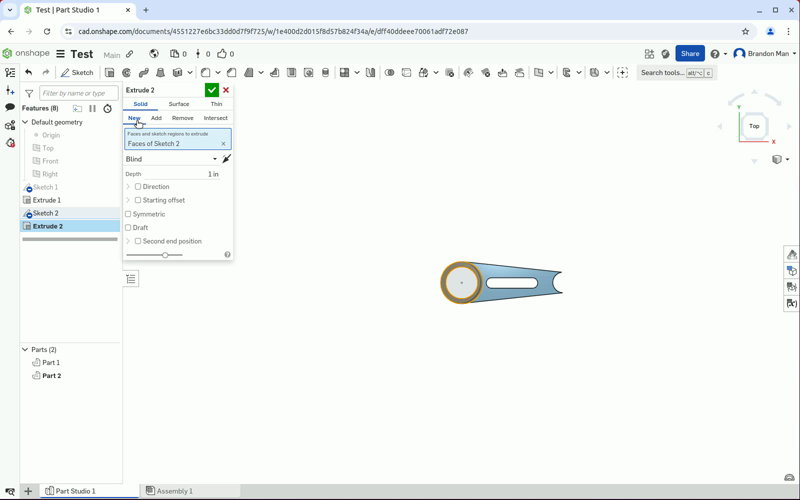
key(tab, 4)
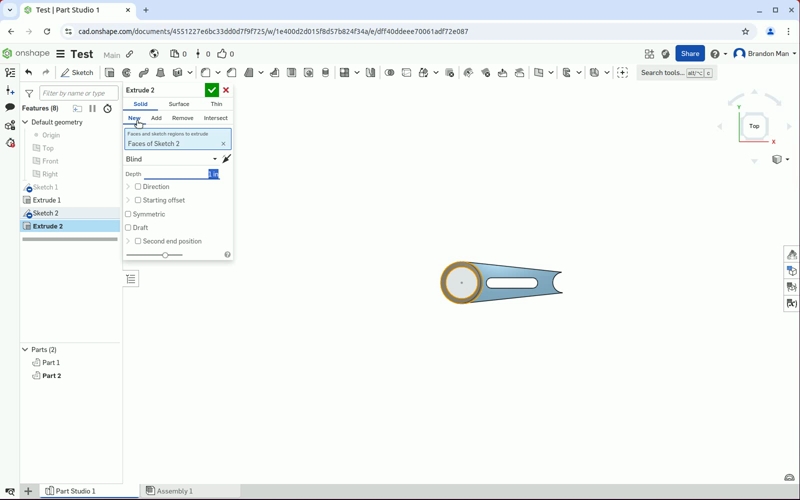
text(6.258)
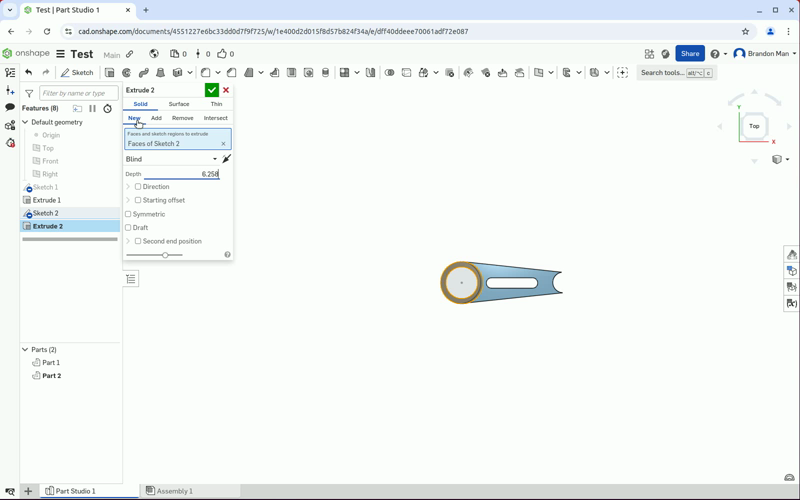
key(enter)
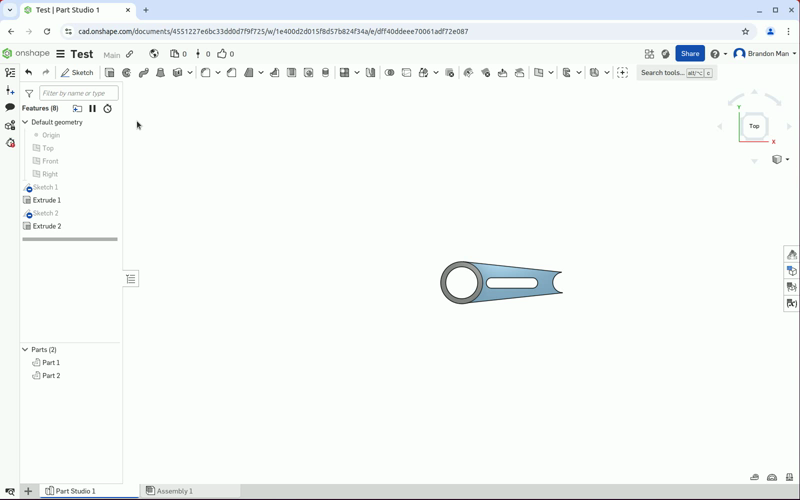
key(shift+h)
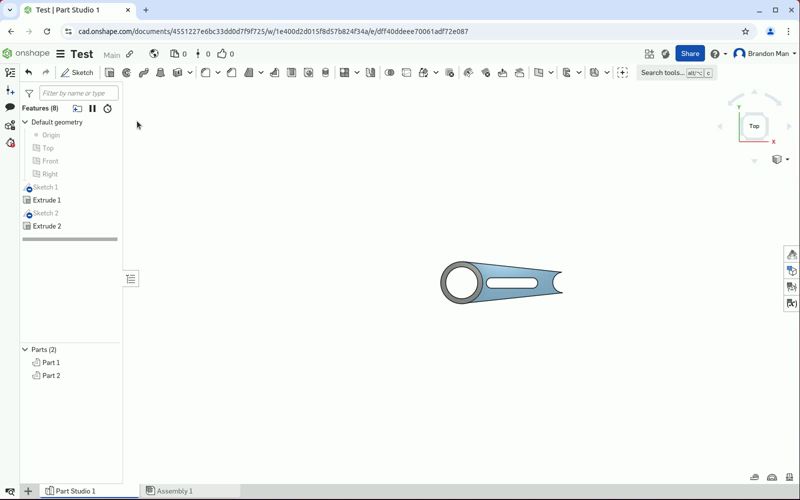
key(shift+h)
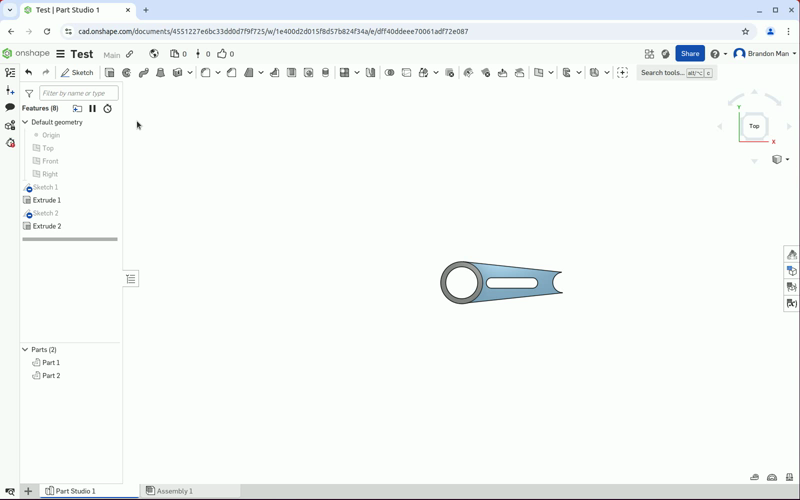
mouse_move(73, 189)
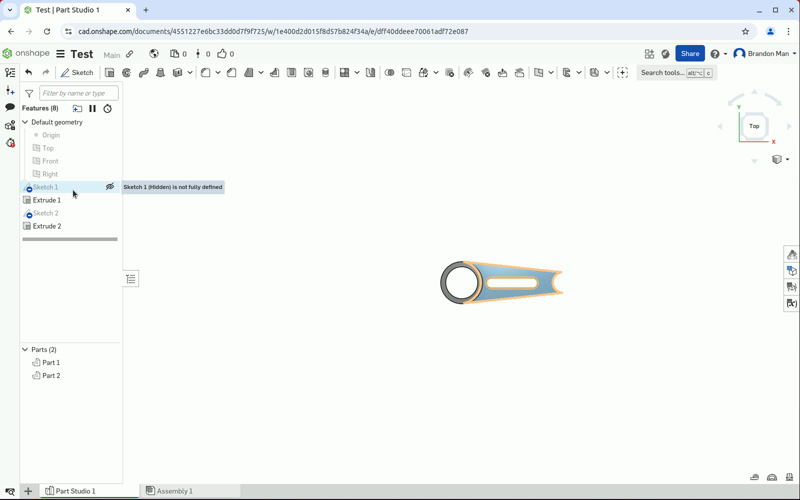
click(73, 189)
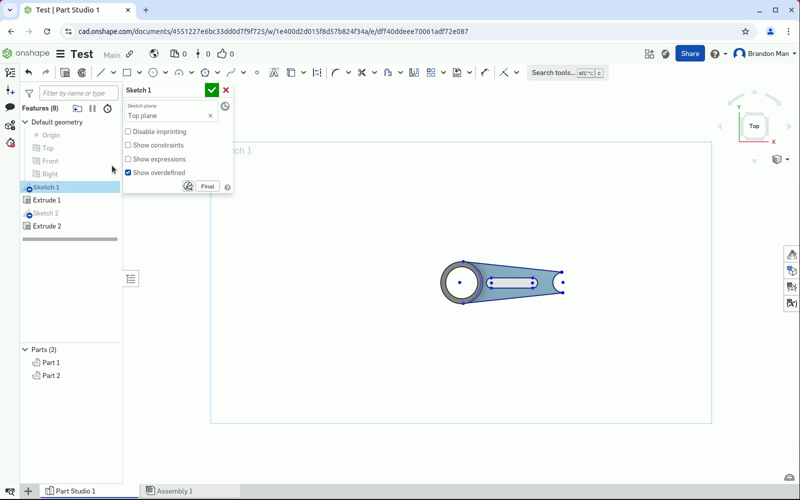
mouse_move(229, 92)
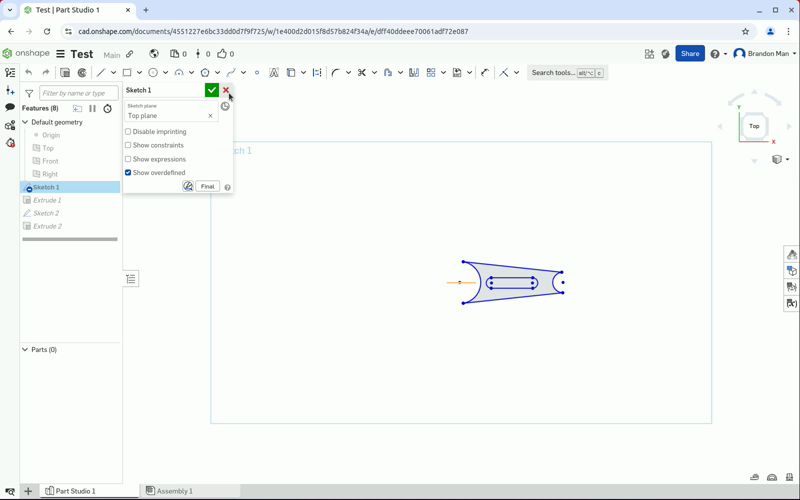
click(229, 92)
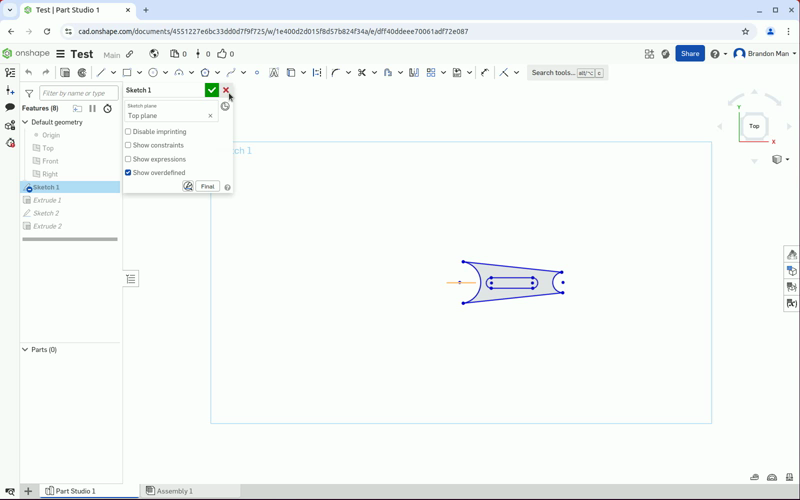
key(shift+s)
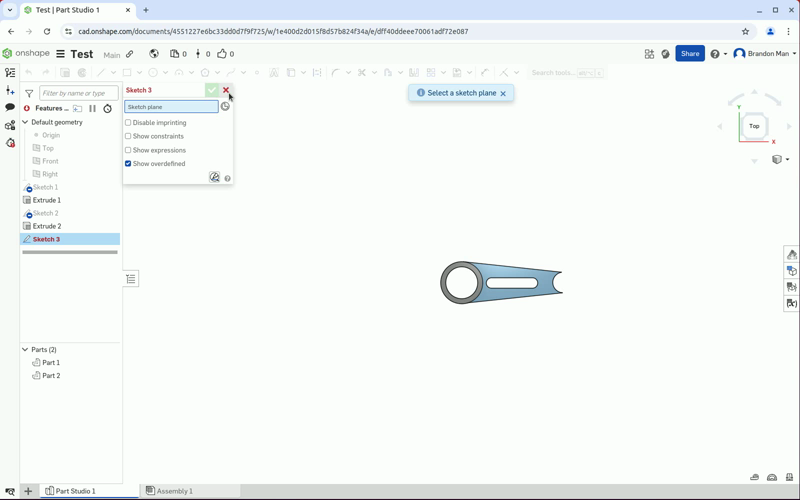
mouse_move(73, 150)
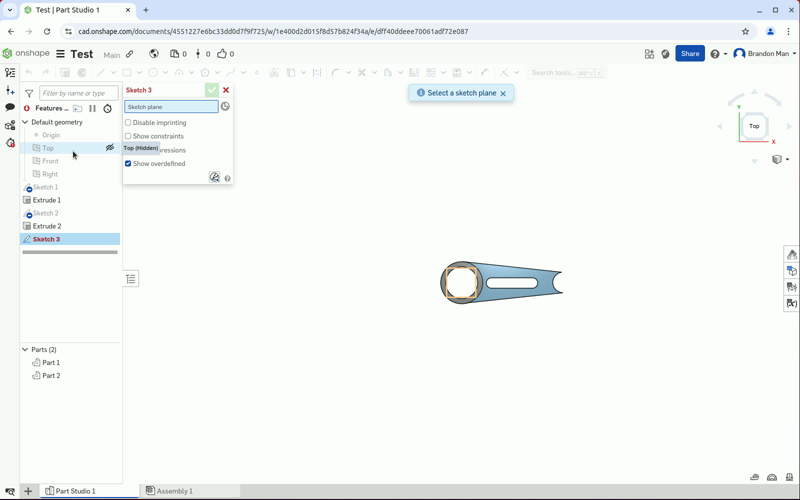
click(73, 150)
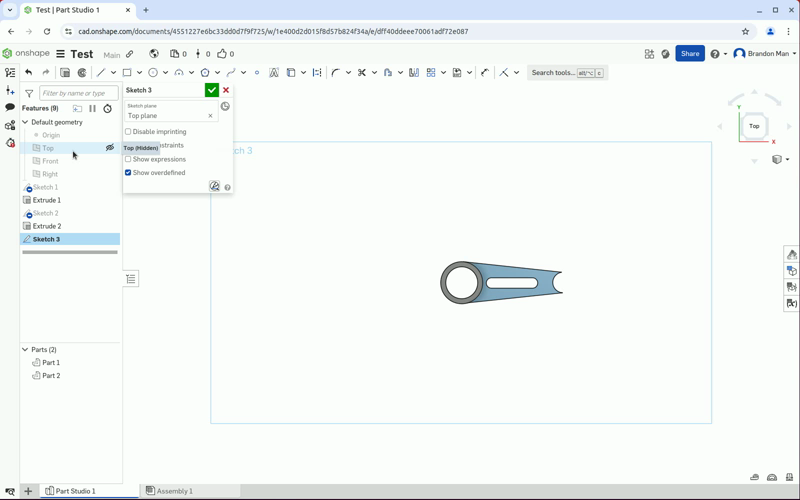
mouse_move(73, 352)
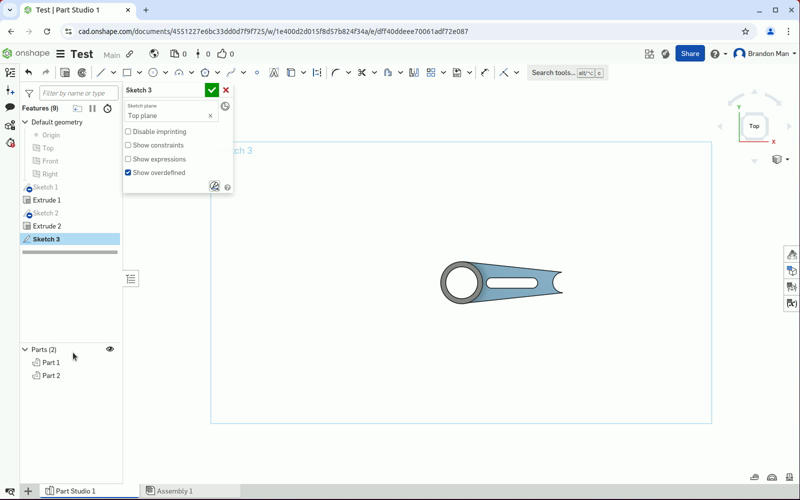
key(y)
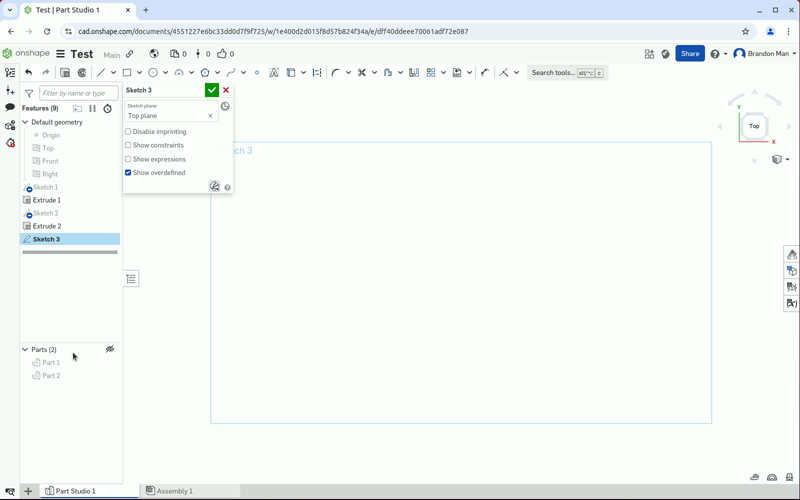
key(c)
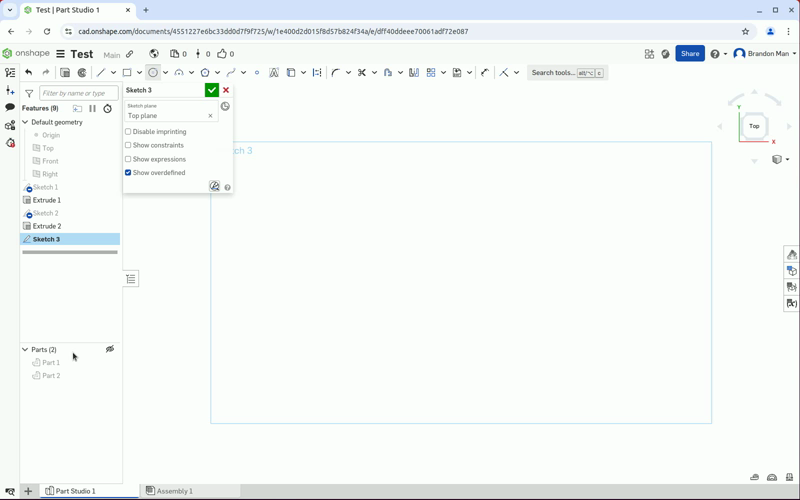
key_down(shift)
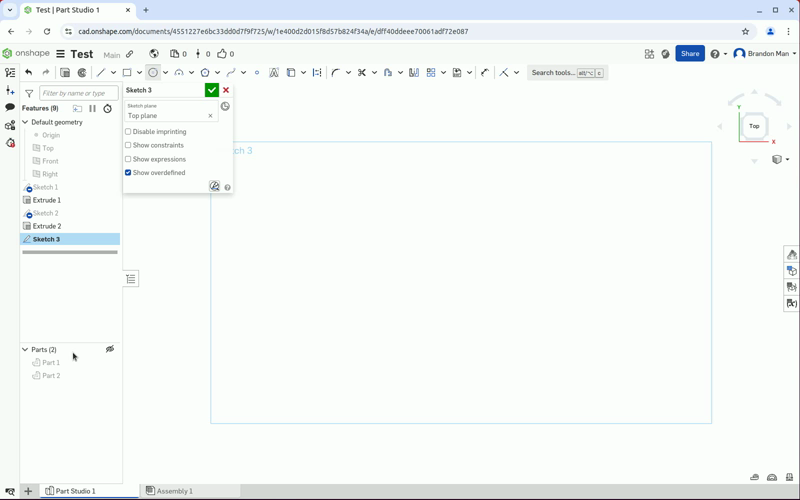
mouse_move(564, 282)
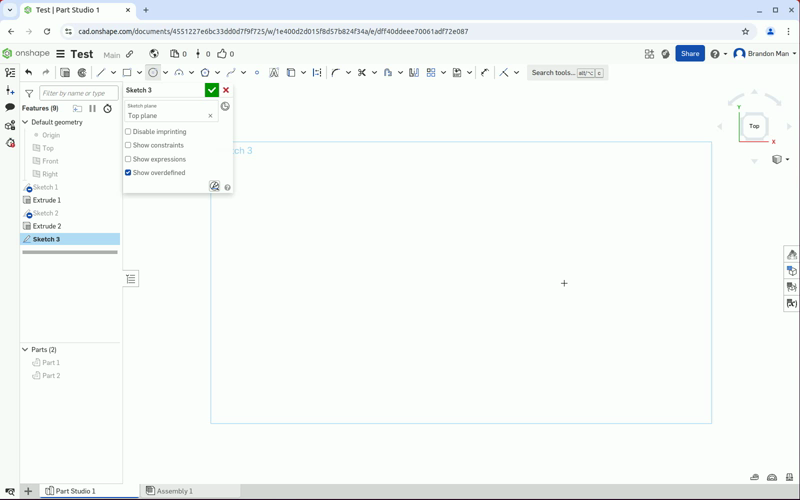
click(564, 282)
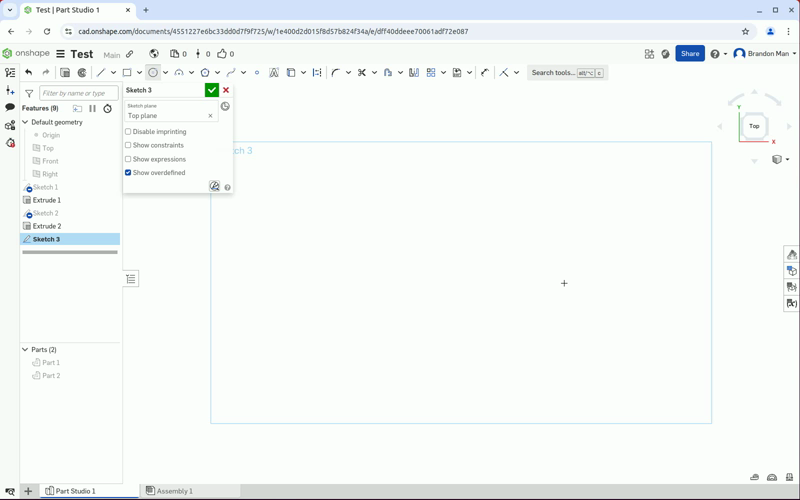
key_up(shift)
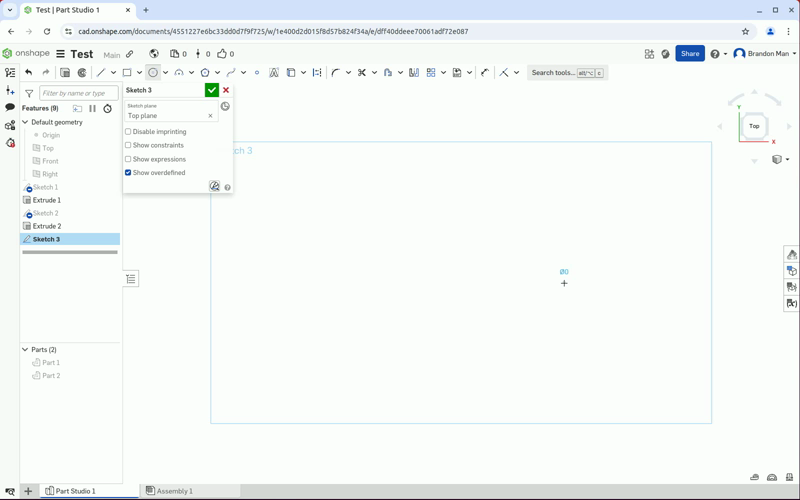
mouse_move(574, 282)
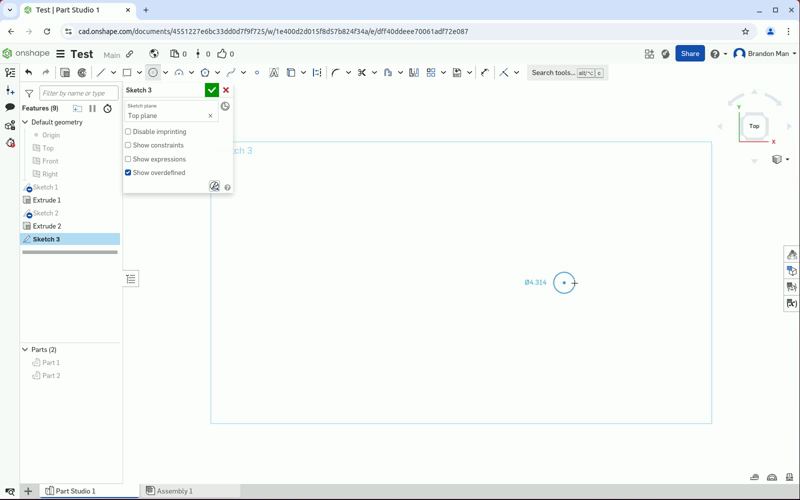
click(574, 282)
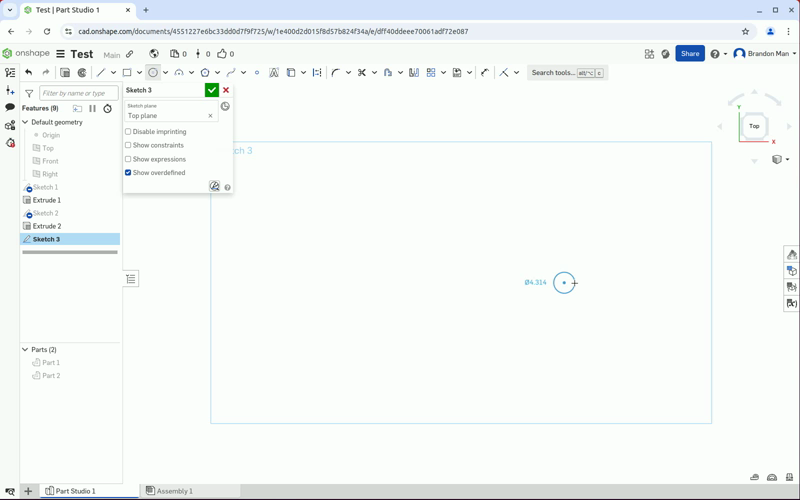
key(esc)
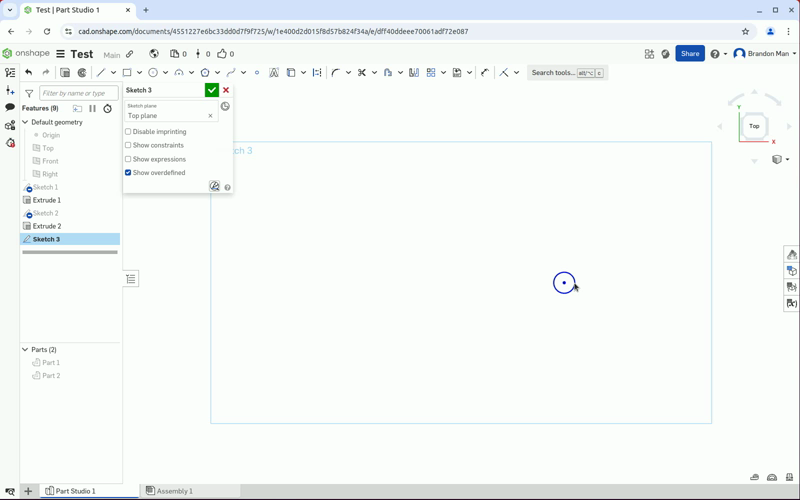
key(c)
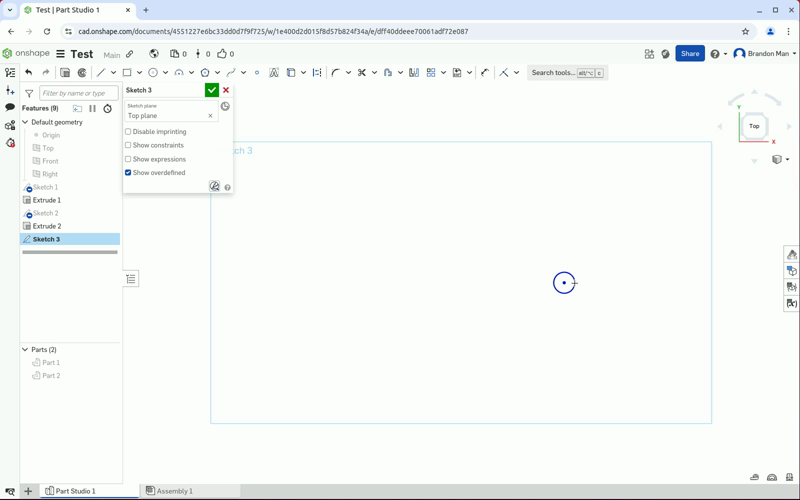
key_down(shift)
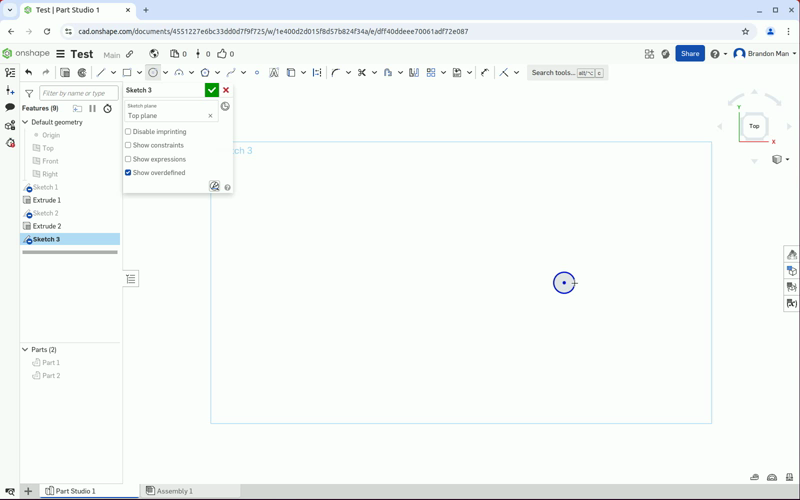
mouse_move(564, 282)
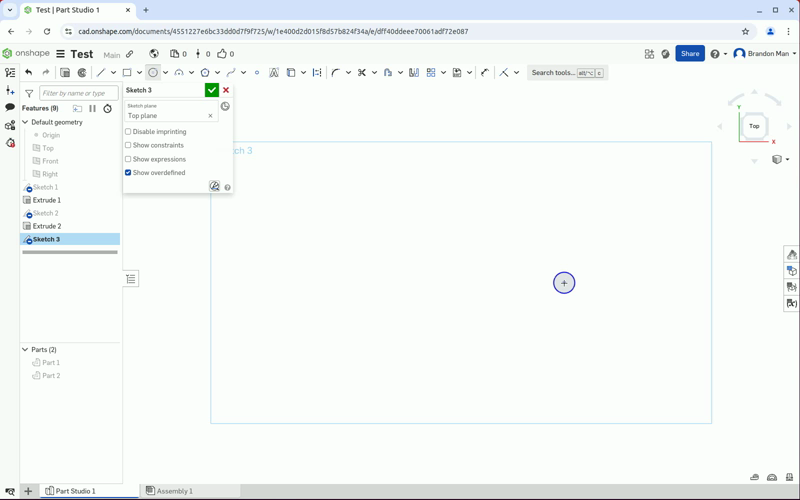
click(564, 282)
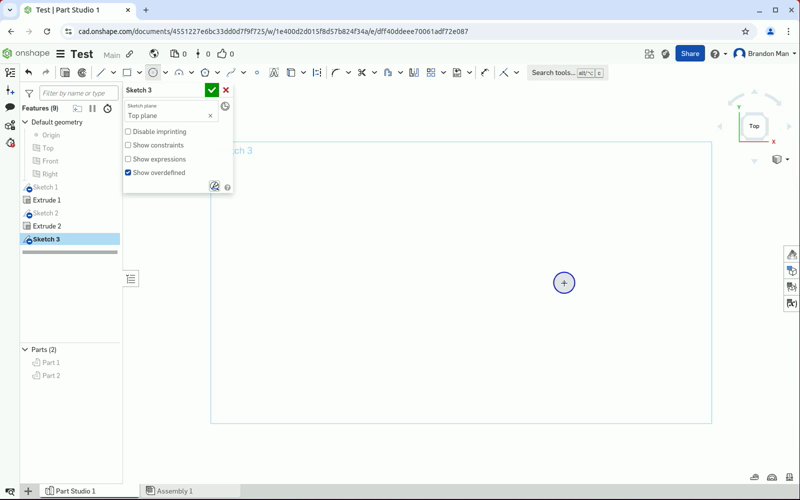
key_up(shift)
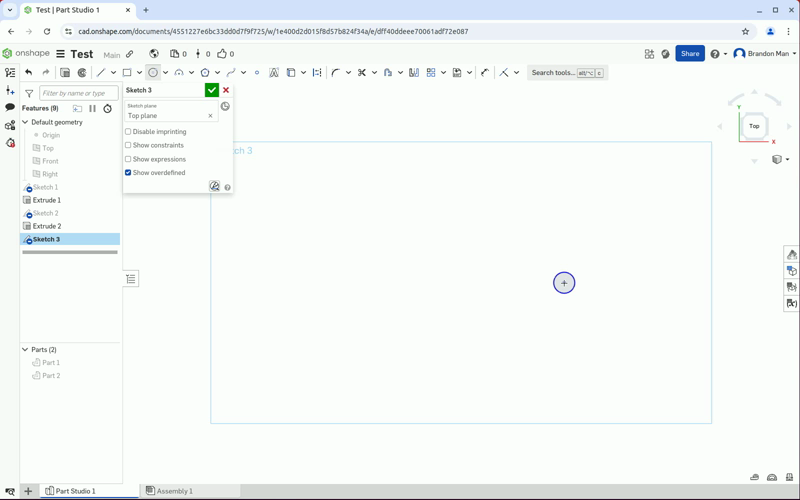
mouse_move(569, 282)
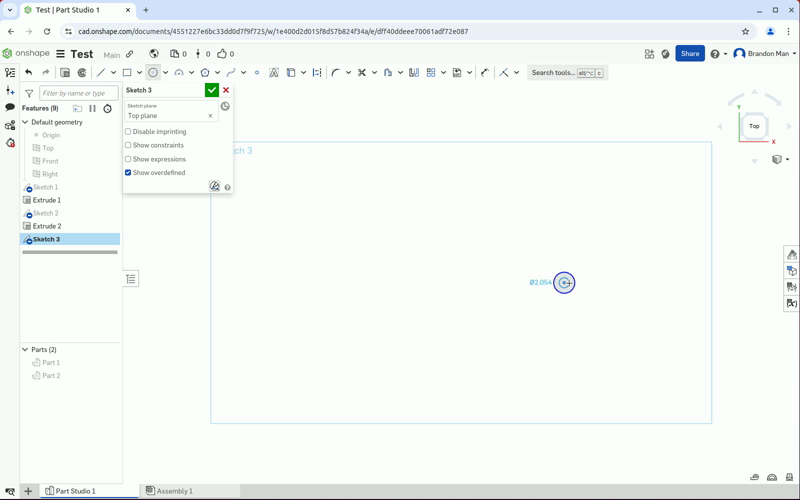
click(569, 282)
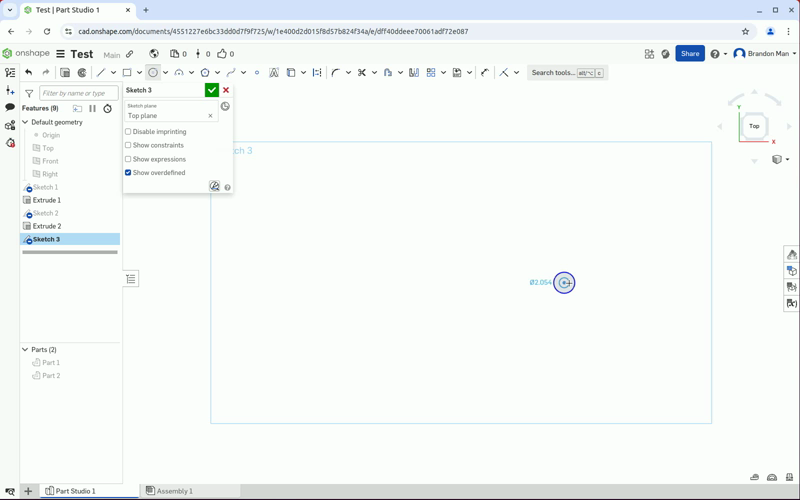
key(esc)
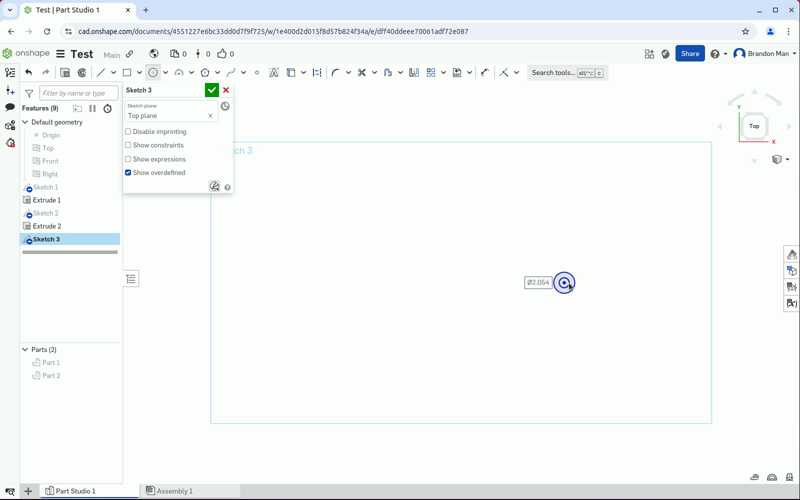
mouse_move(573, 285)
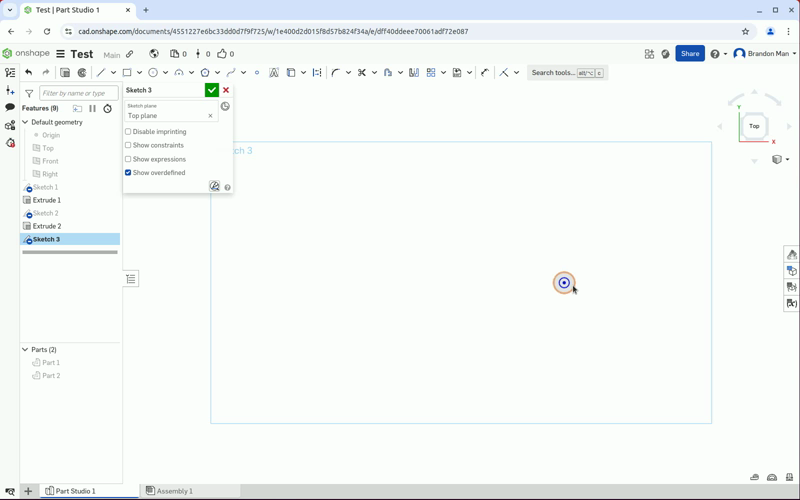
scroll(6)
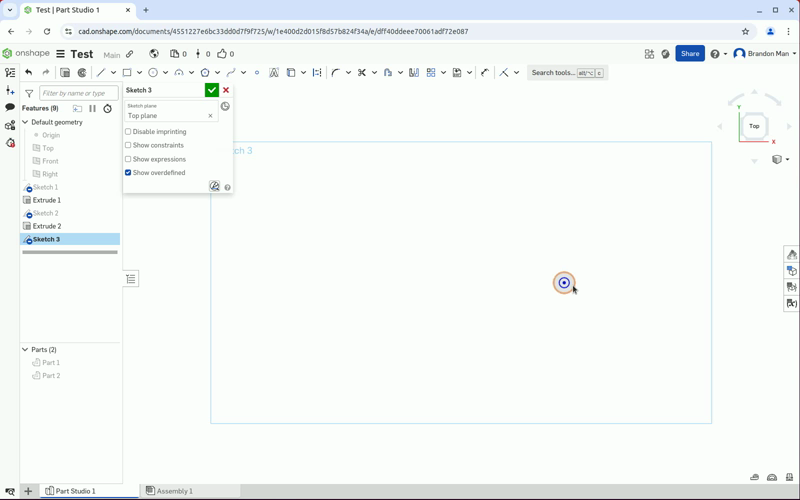
scroll(6)
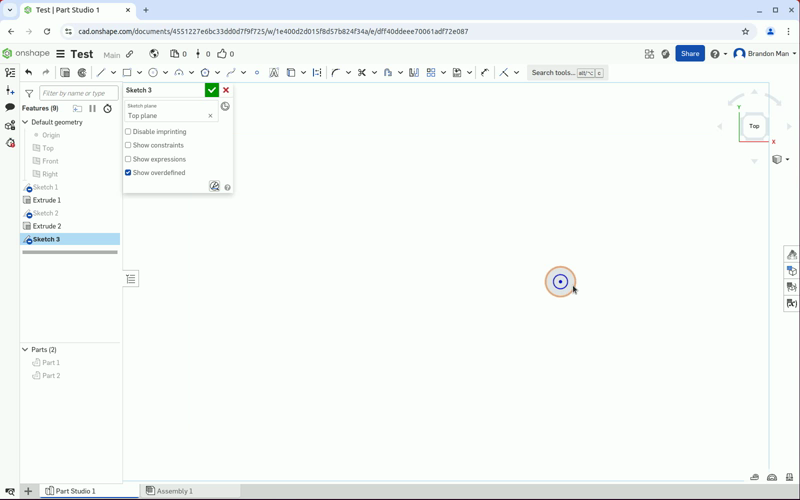
scroll(6)
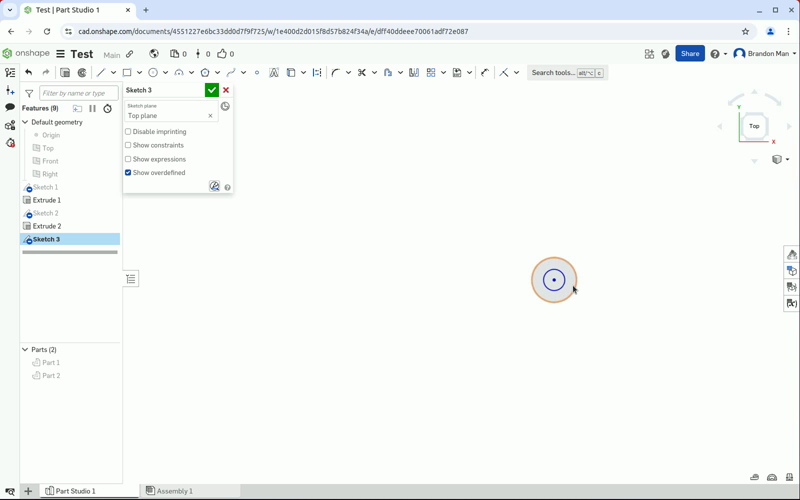
scroll(6)
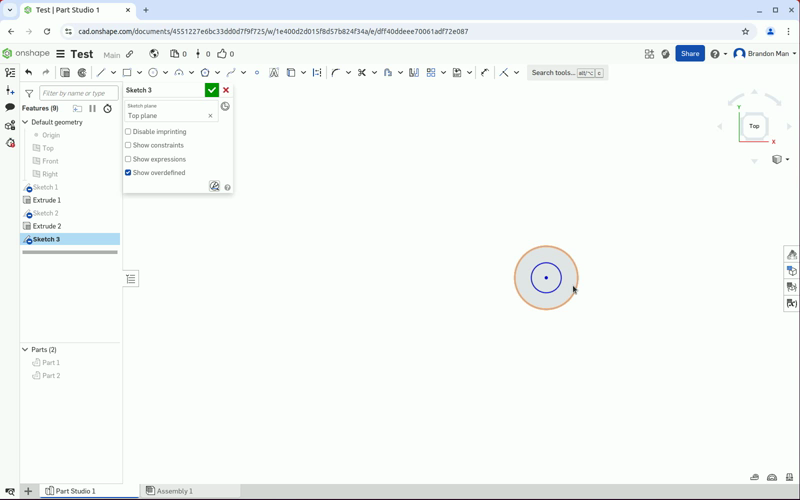
scroll(6)
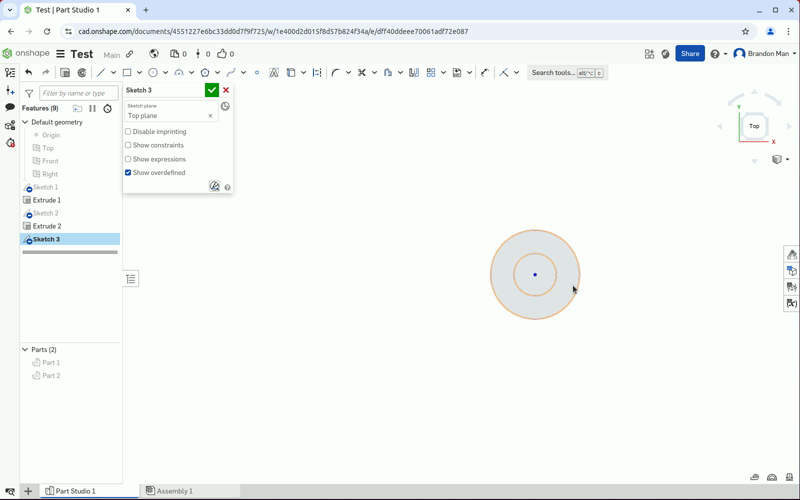
scroll(6)
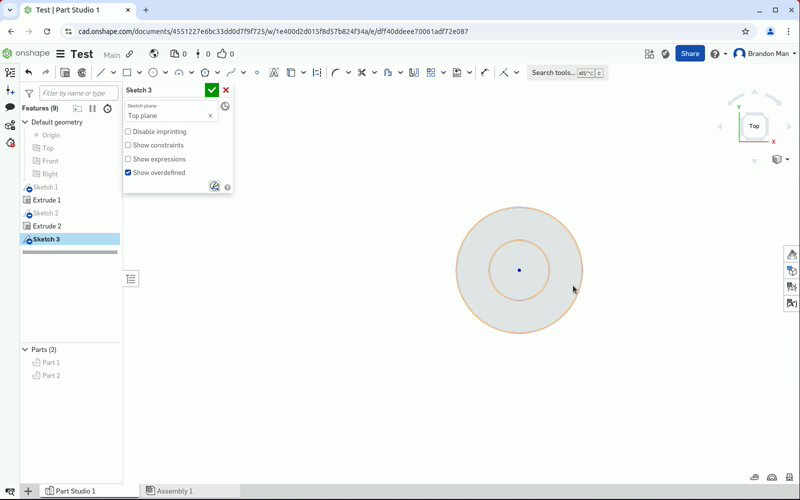
scroll(6)
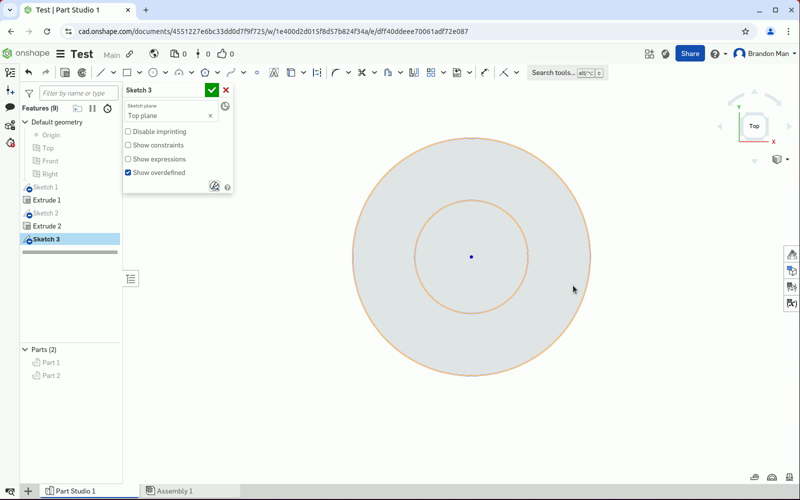
click(573, 285)
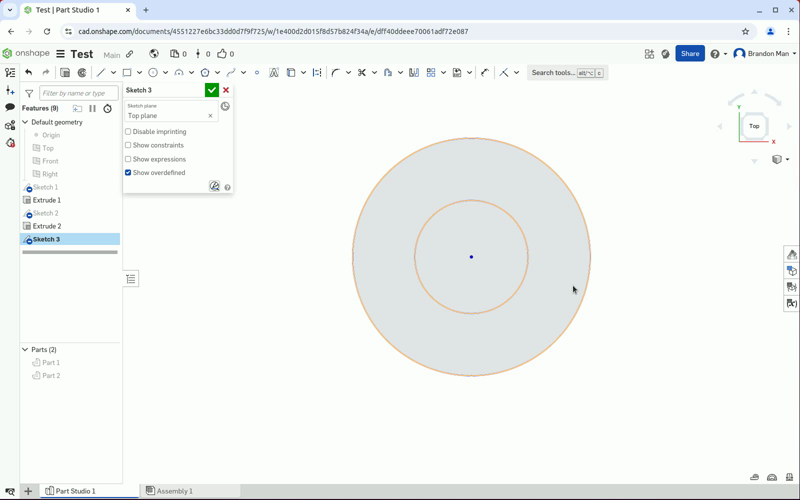
scroll(-6)
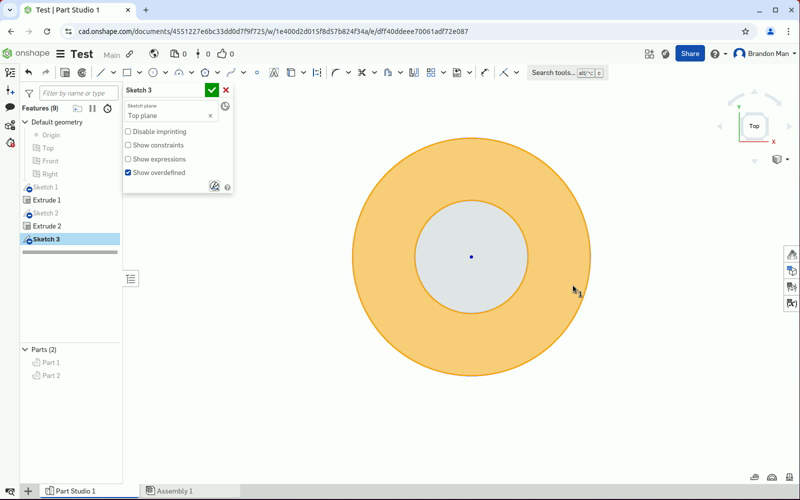
scroll(-6)
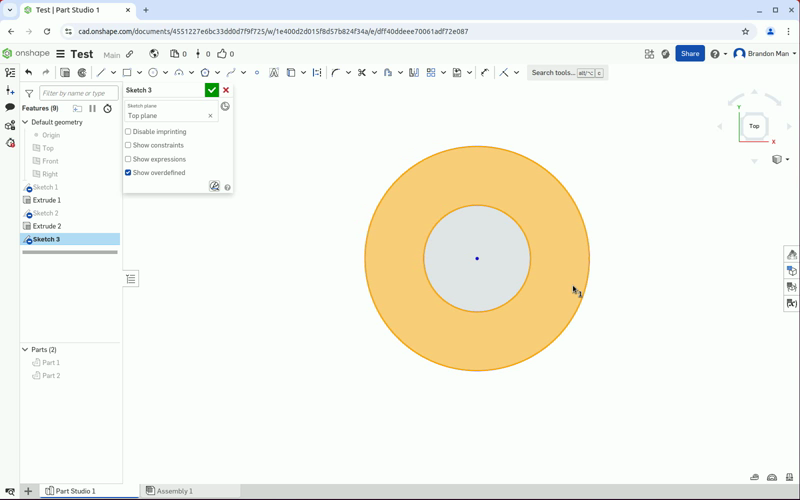
scroll(-6)
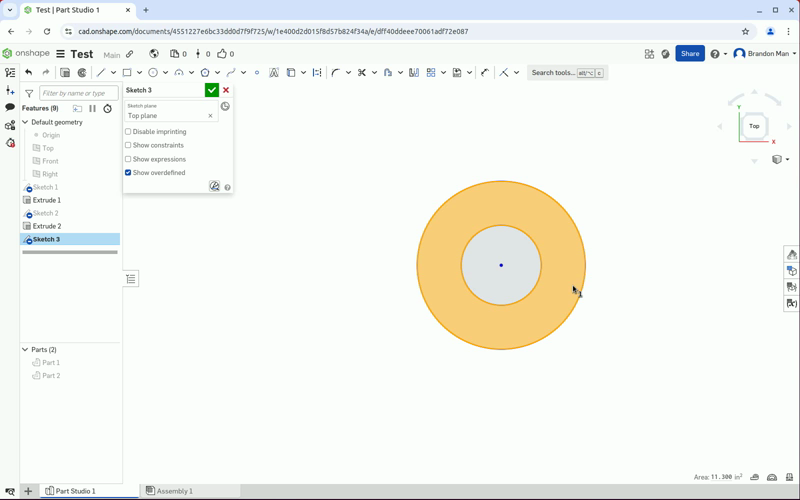
scroll(-6)
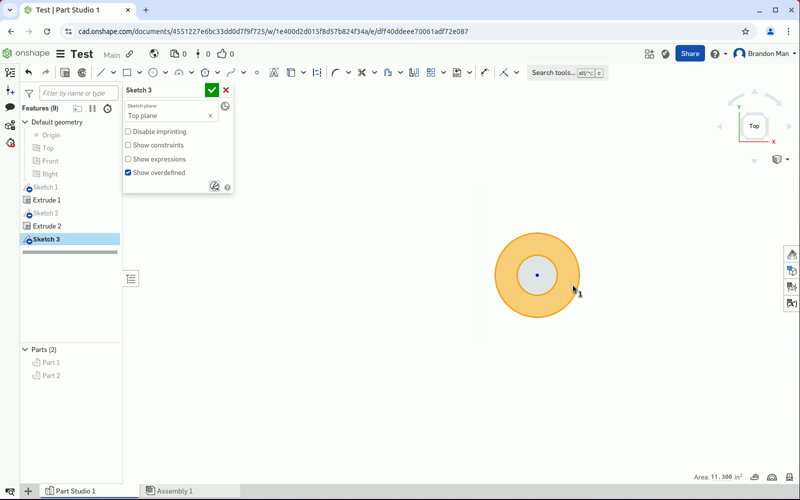
scroll(-6)
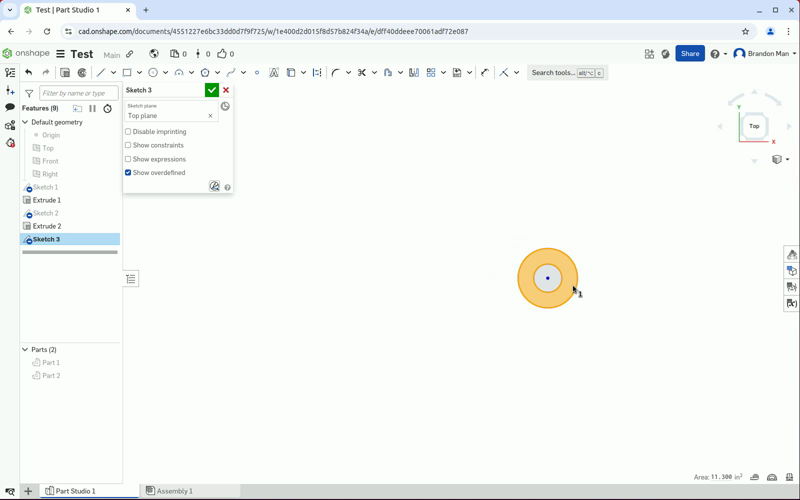
scroll(-6)
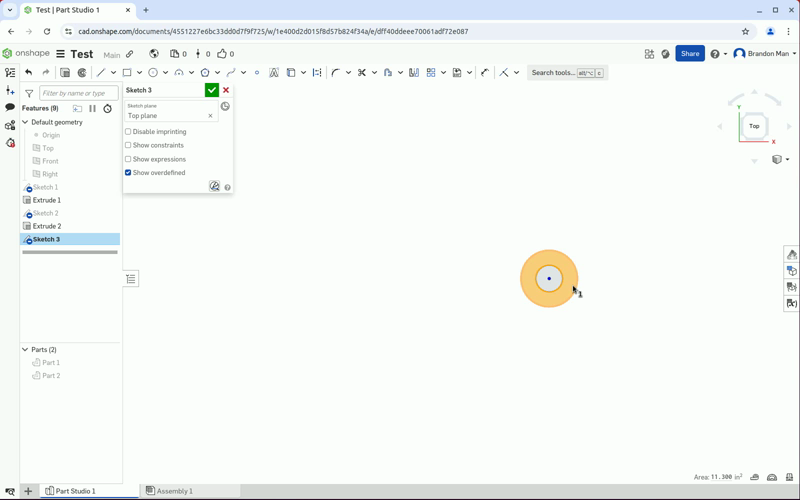
scroll(-6)
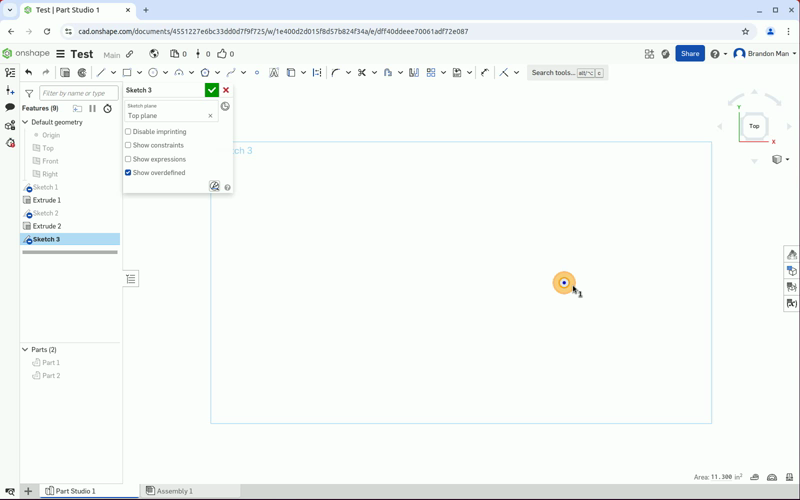
mouse_move(73, 352)
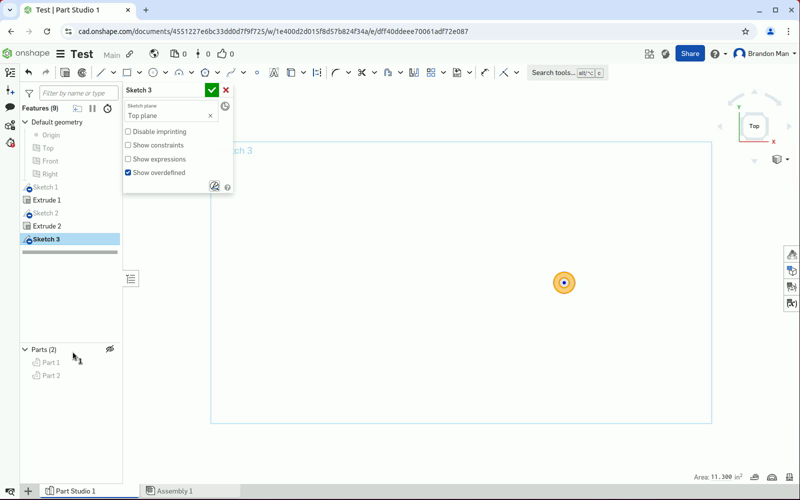
key(shift+y)
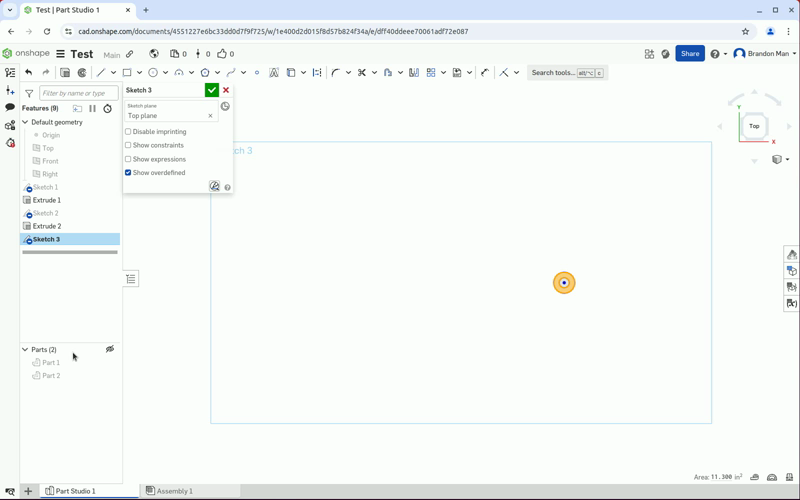
key(shift+e)
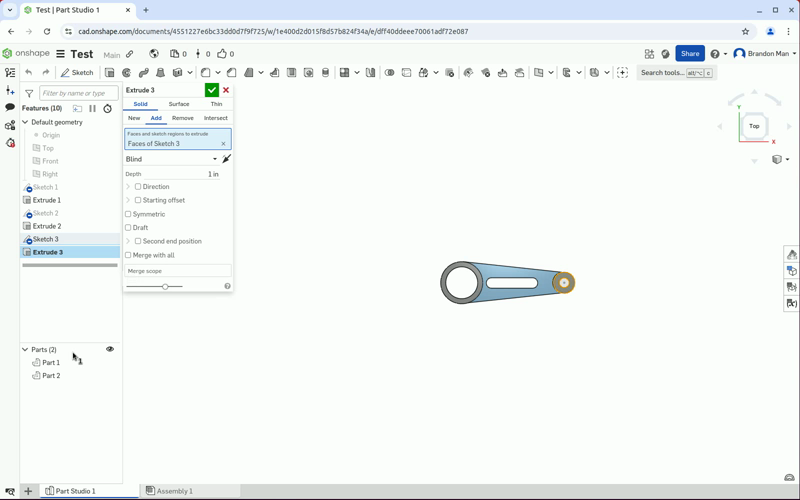
mouse_move(143, 106)
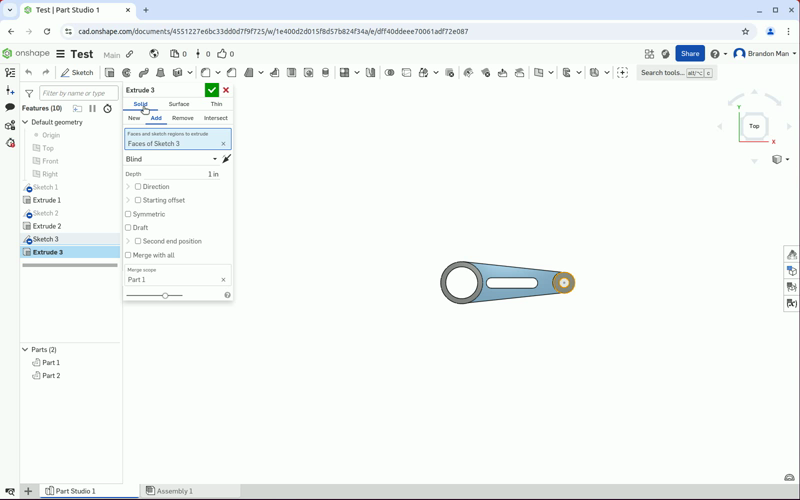
click(143, 106)
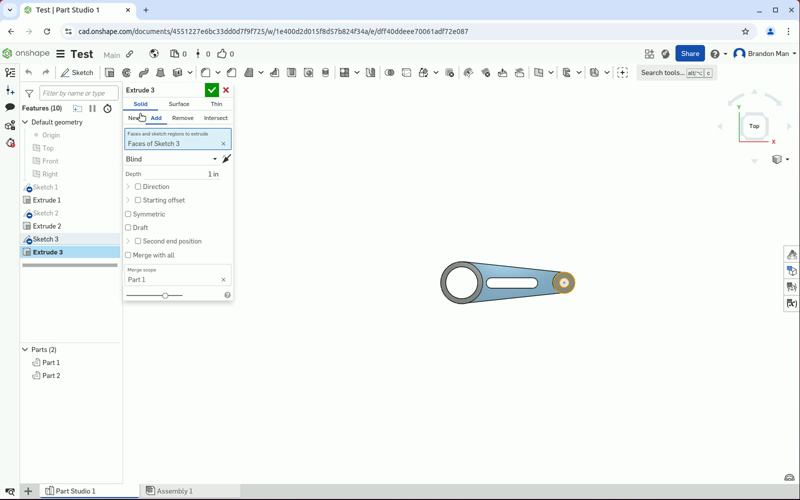
mouse_move(137, 120)
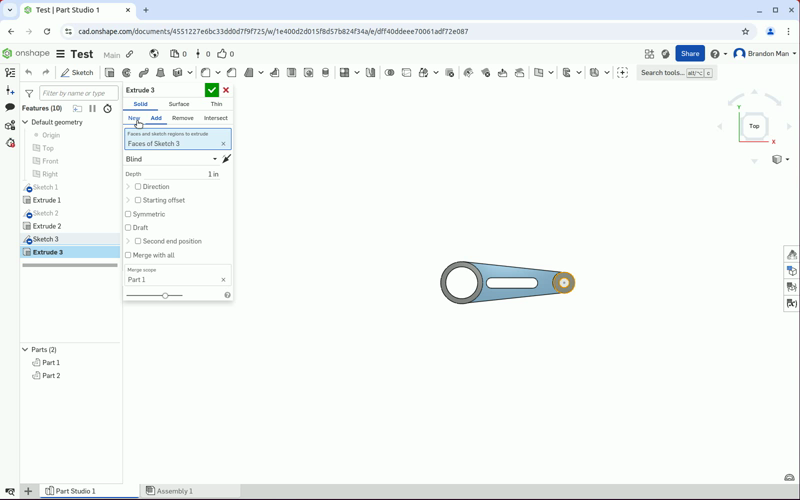
click(137, 120)
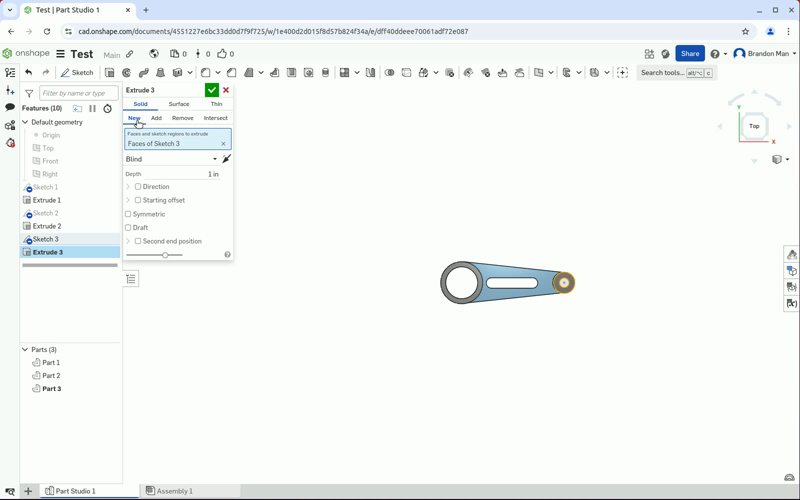
key(tab, 4)
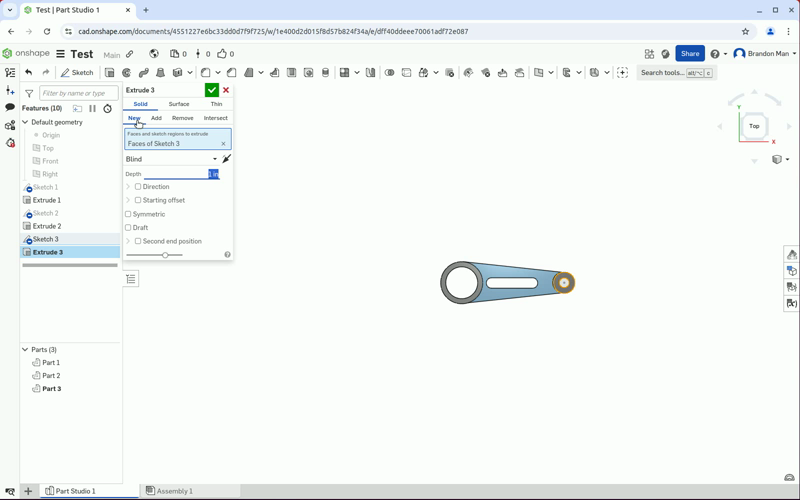
text(6.258)
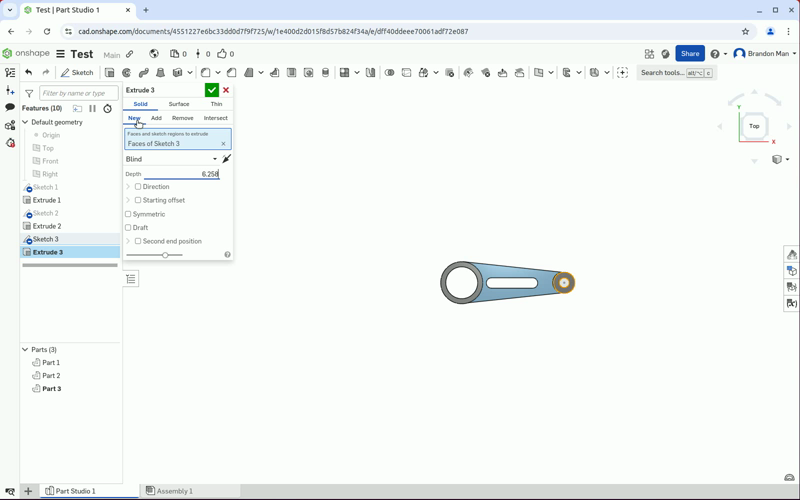
key(enter)
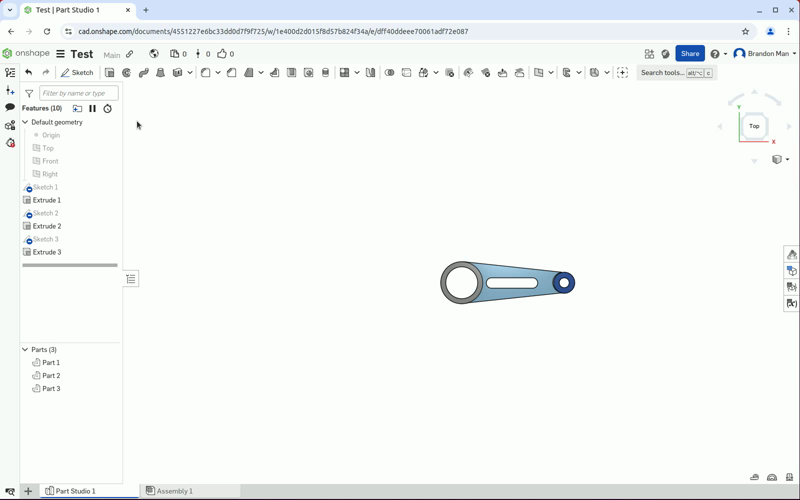
key(shift+h)
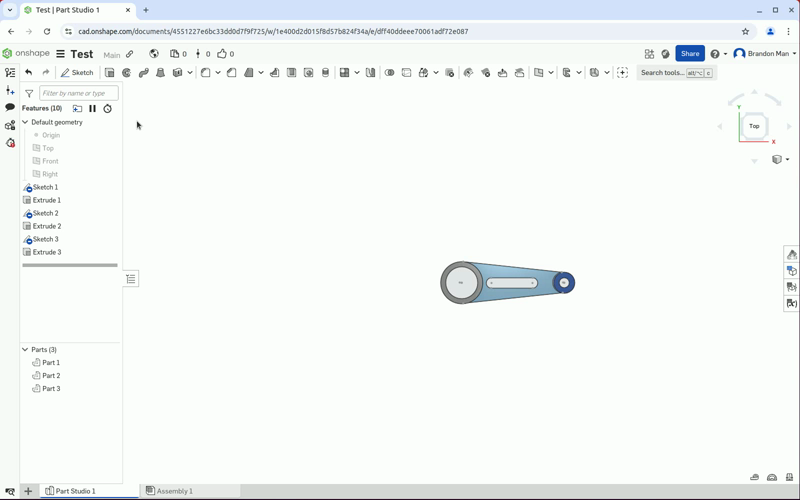
key(shift+h)
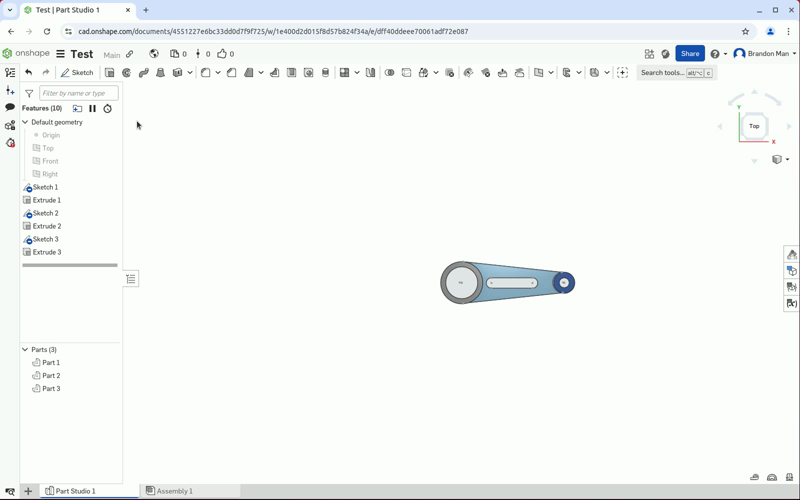
key(shift+7)
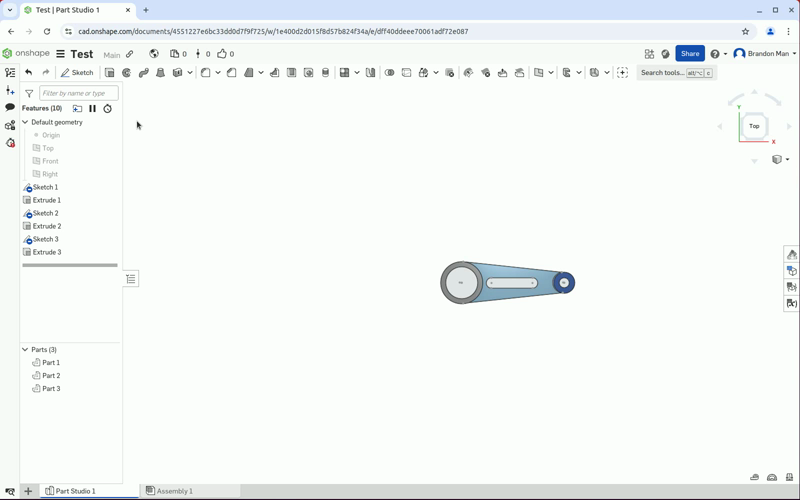
key(up, 3)
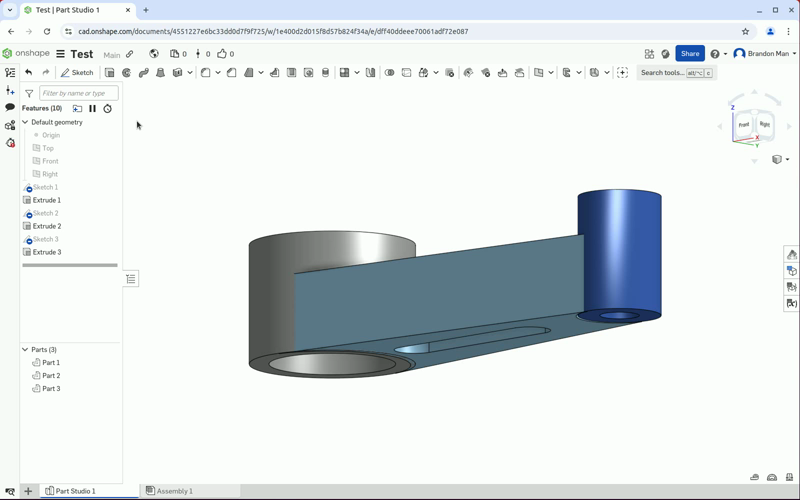
key(left, 3)
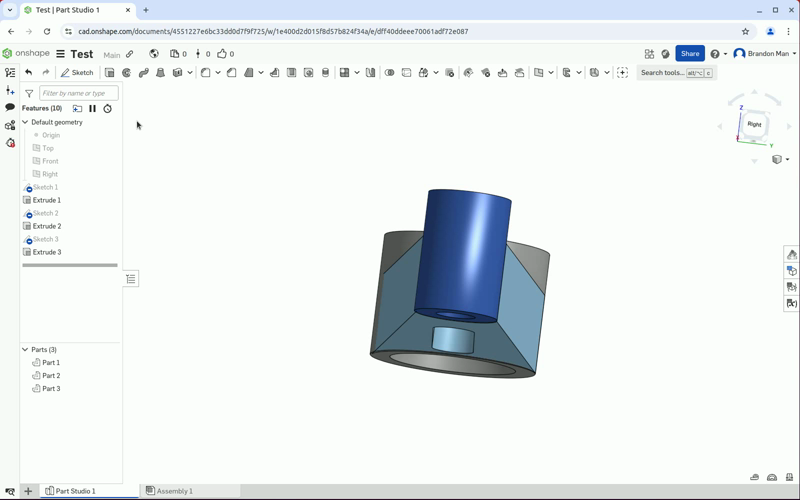
key(right, 3)
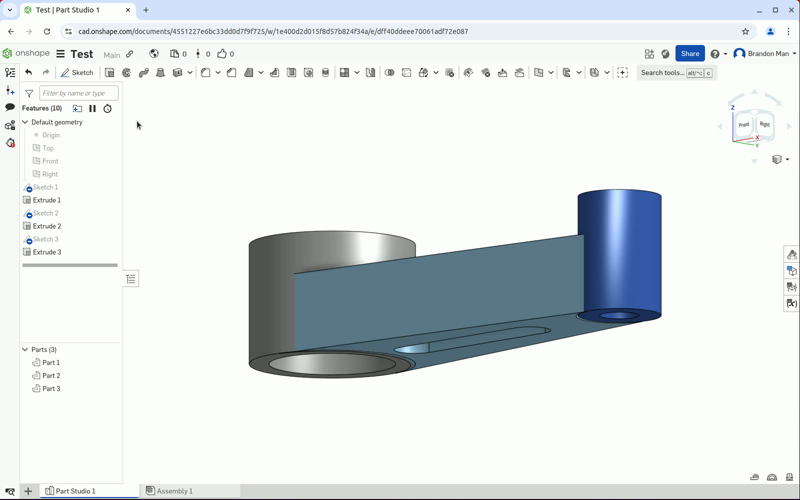
key(down, 3)
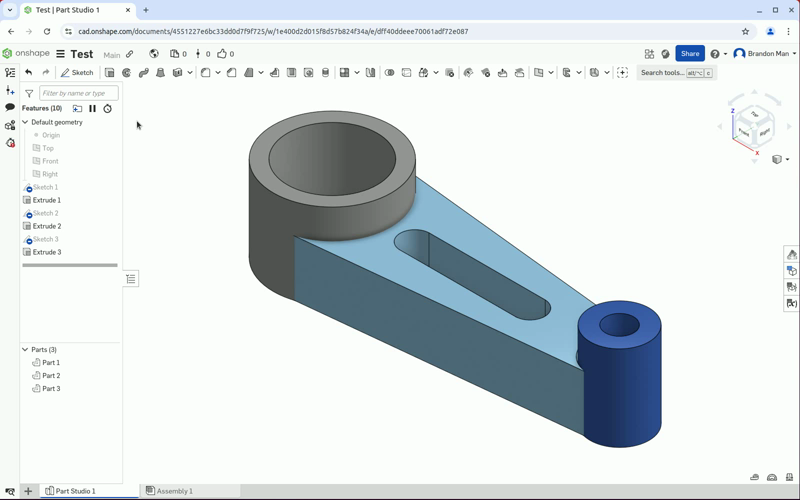
mouse_move(73, 189)
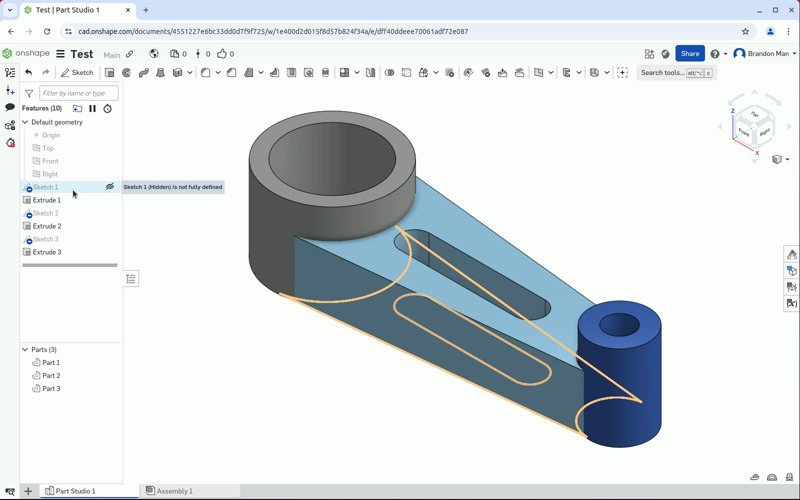
click(73, 189)